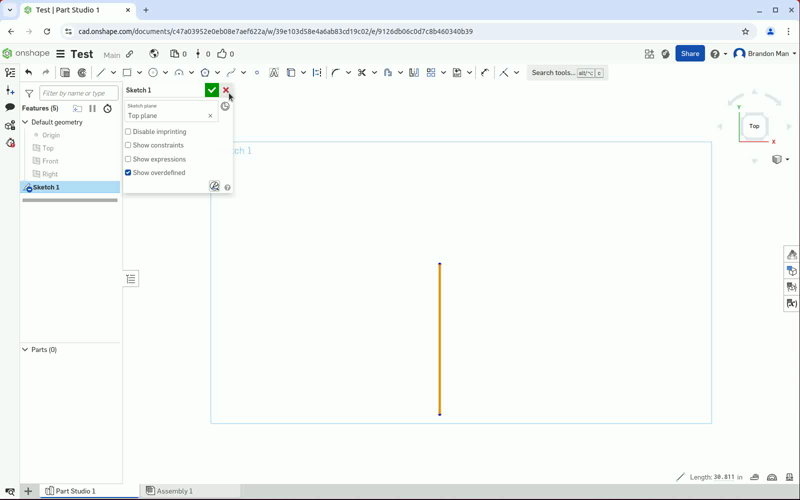
key(shift+h)
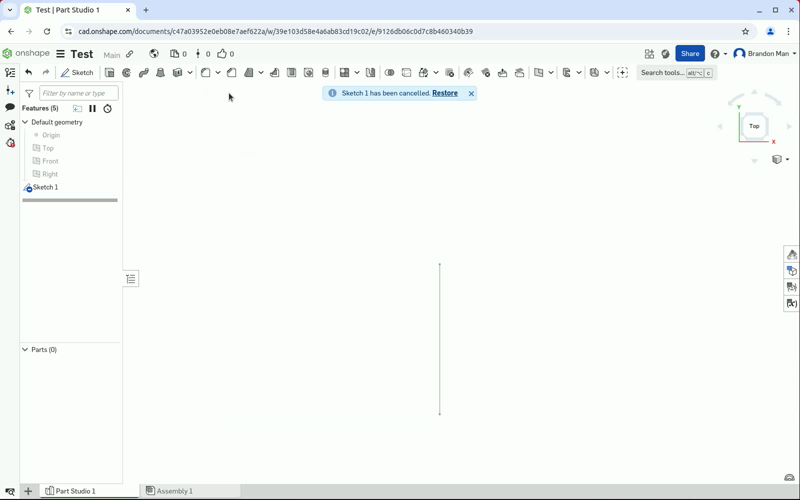
key(shift+s)
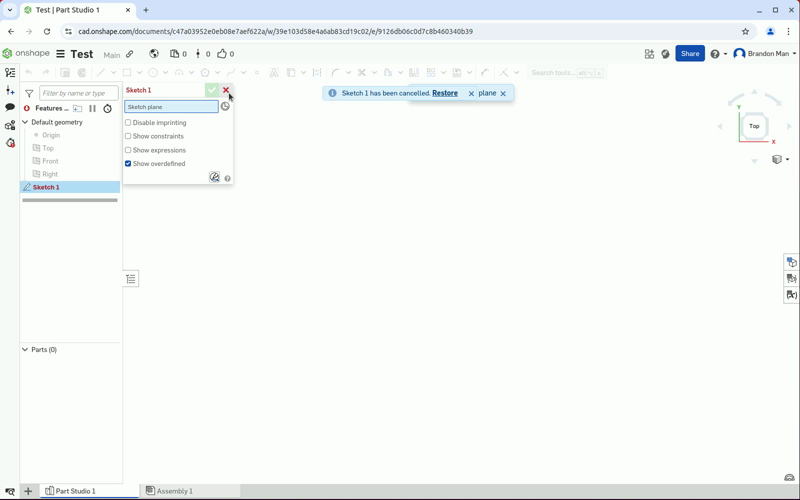
mouse_move(73, 150)
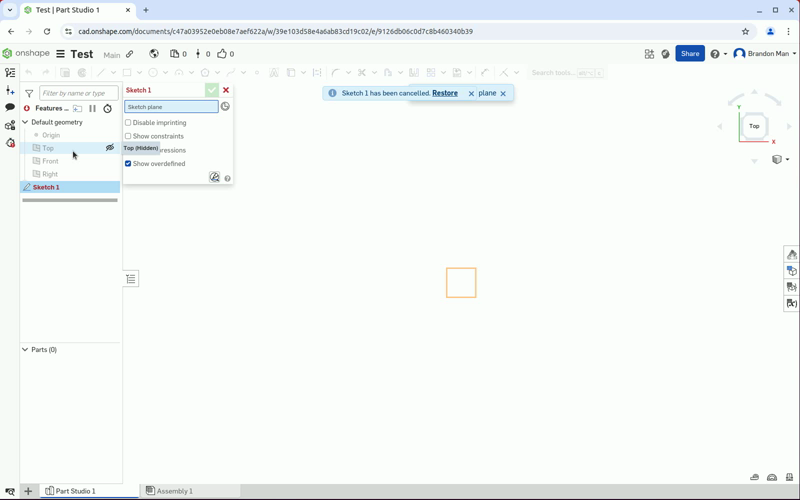
click(73, 150)
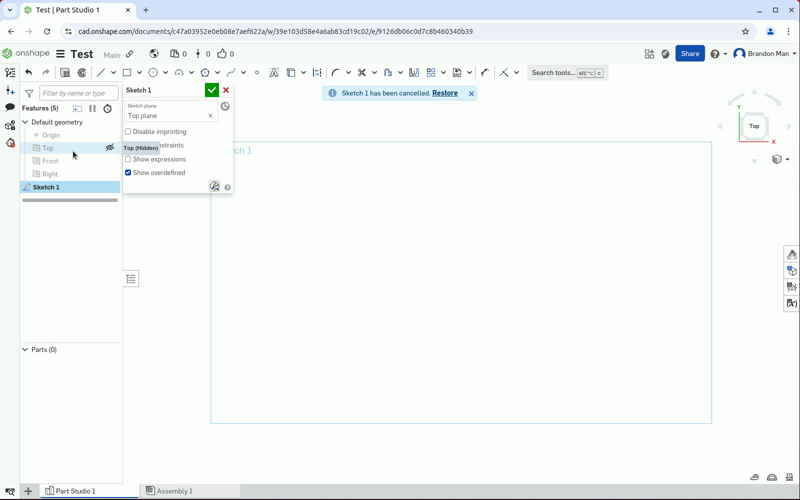
mouse_move(73, 352)
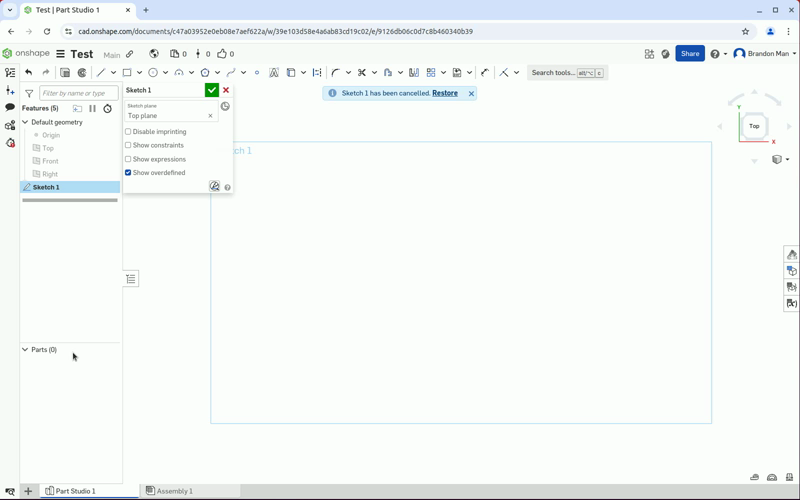
key(y)
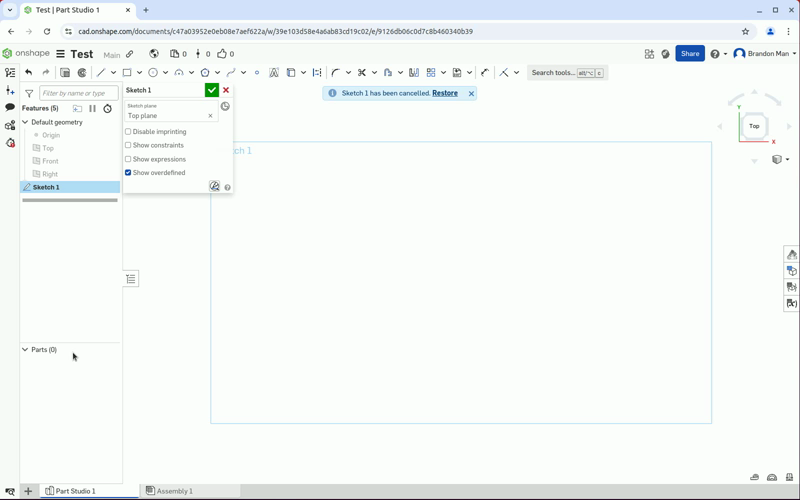
key(l)
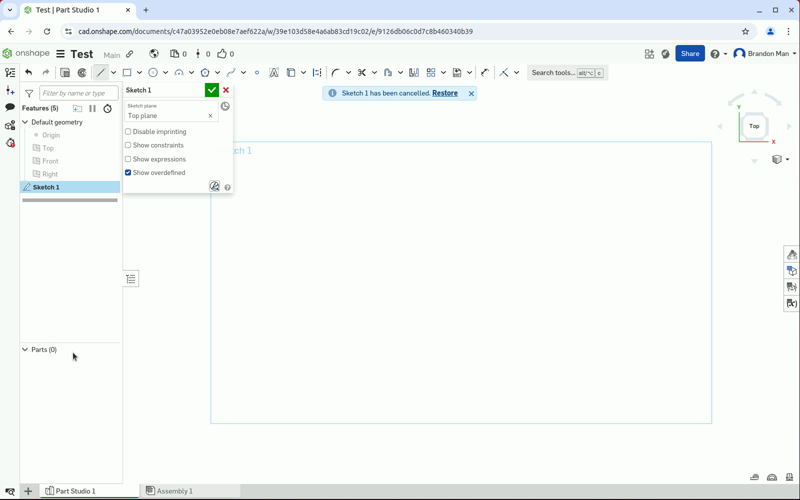
key_down(shift)
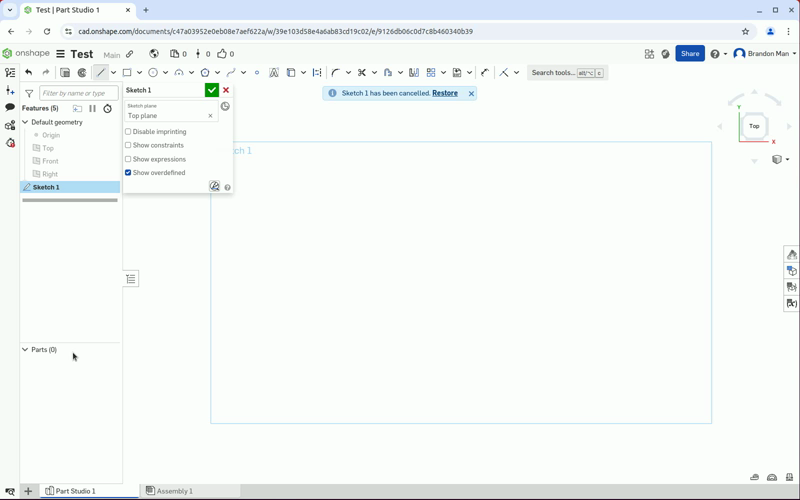
mouse_move(460, 239)
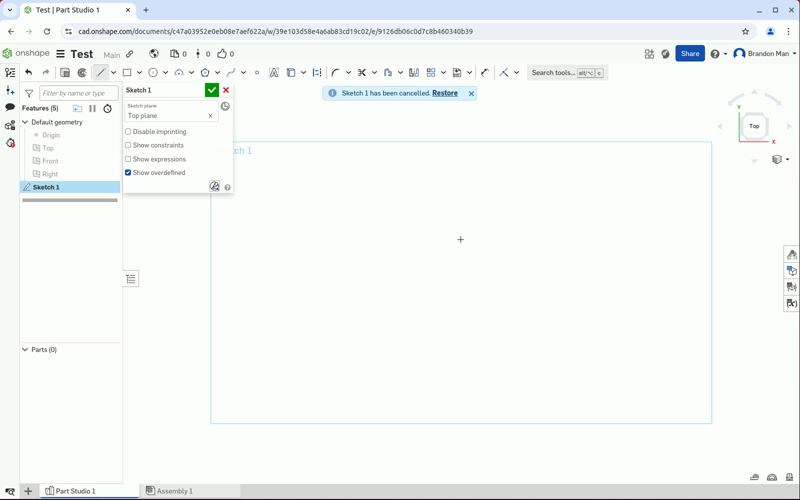
click(460, 239)
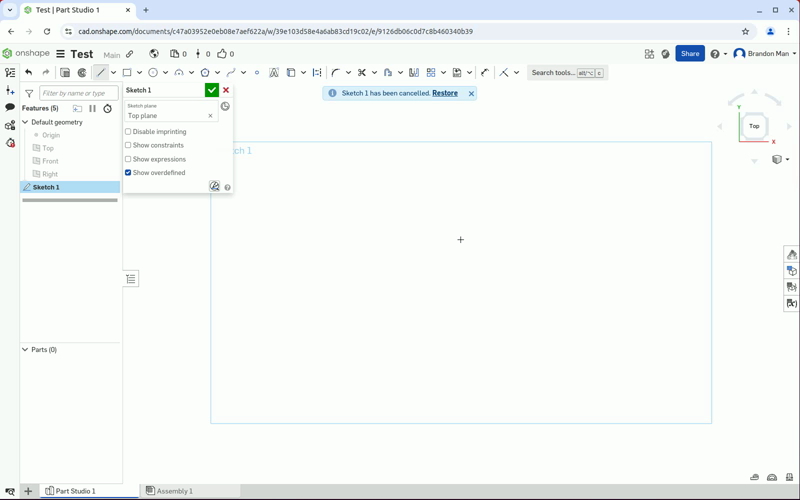
key_up(shift)
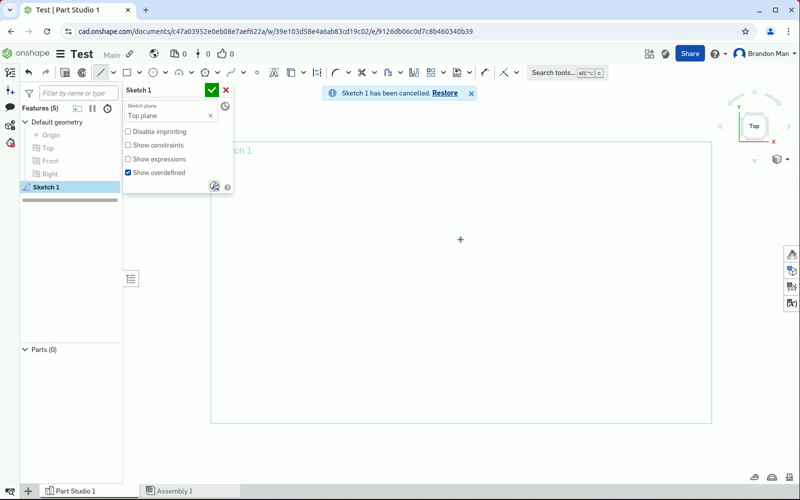
key_down(shift)
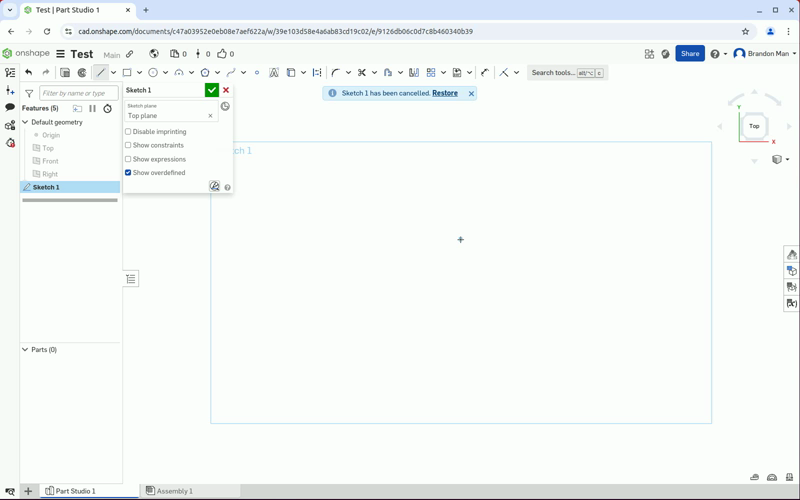
mouse_move(490, 239)
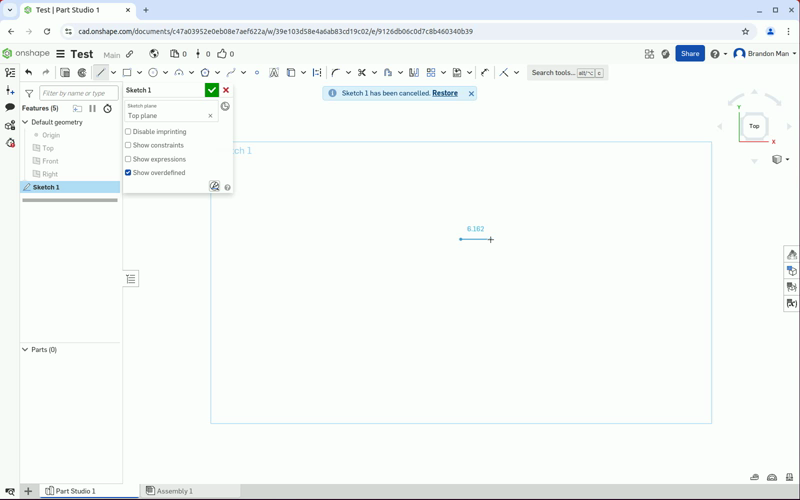
mouse_move(496, 239)
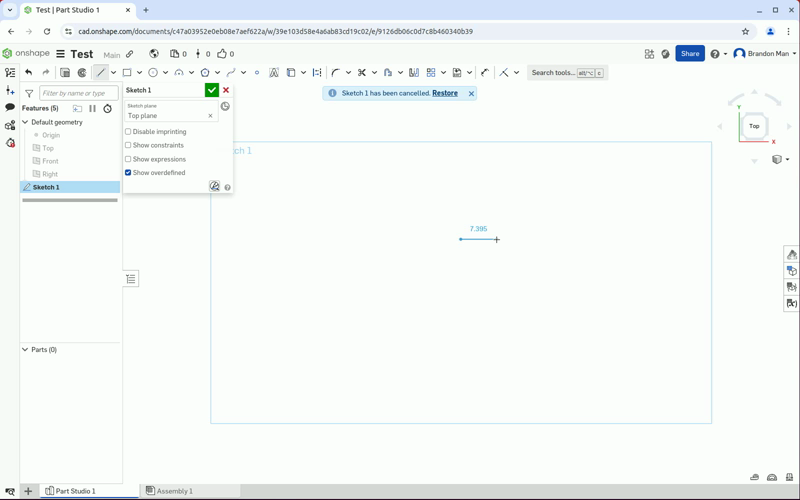
click(496, 239)
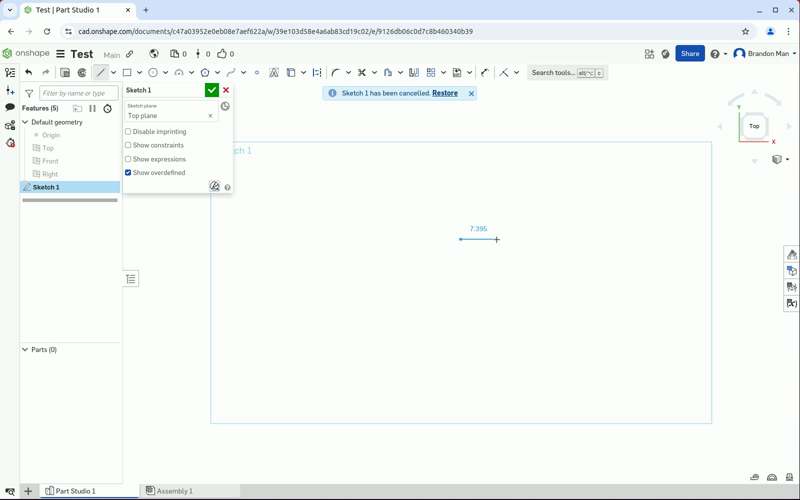
key_up(shift)
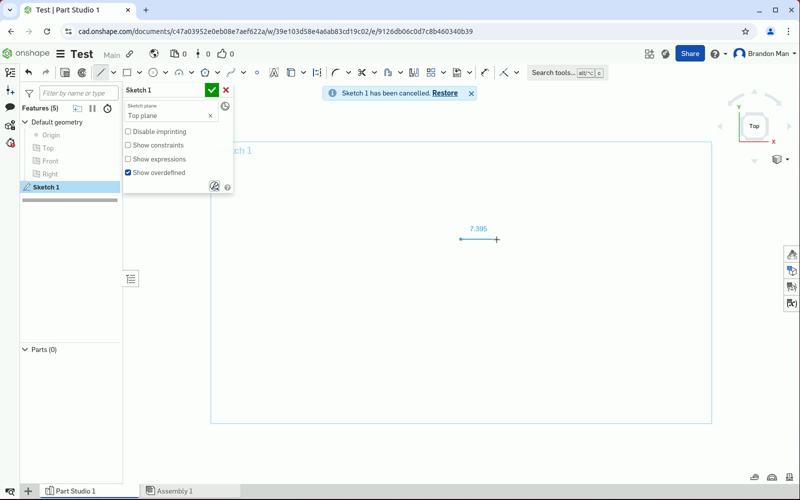
key_down(shift)
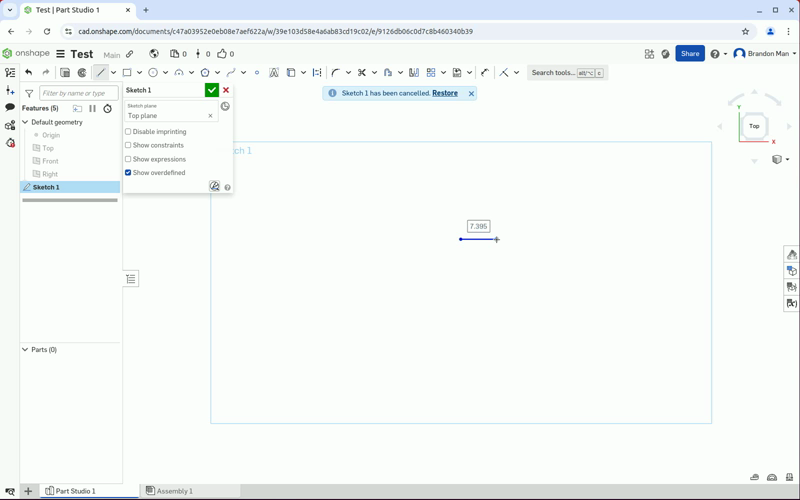
mouse_move(526, 239)
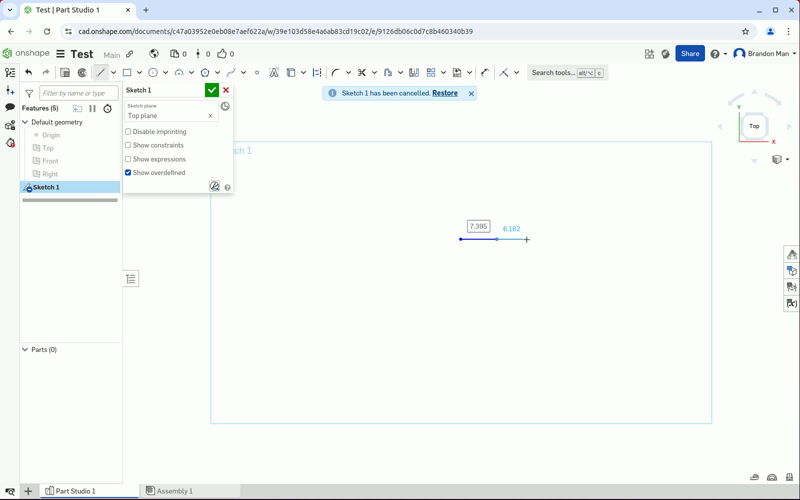
mouse_move(496, 211)
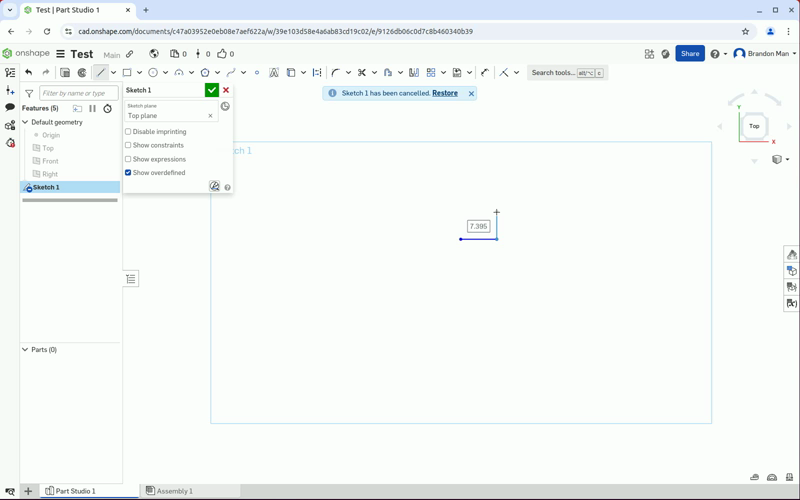
click(496, 211)
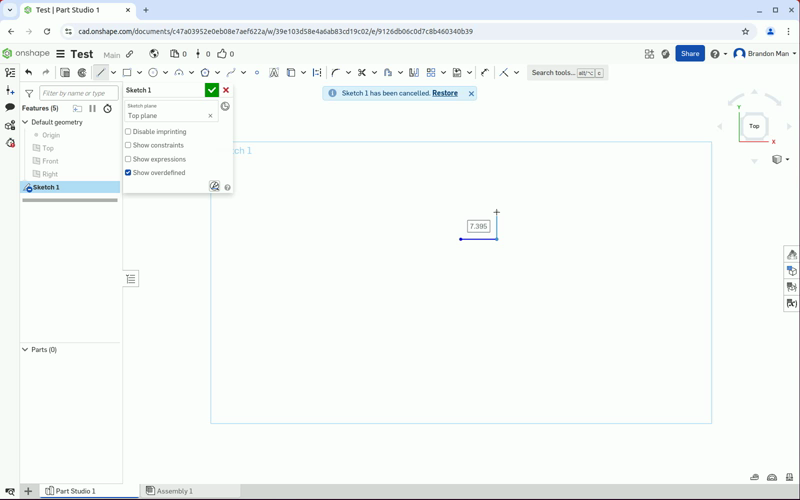
key_up(shift)
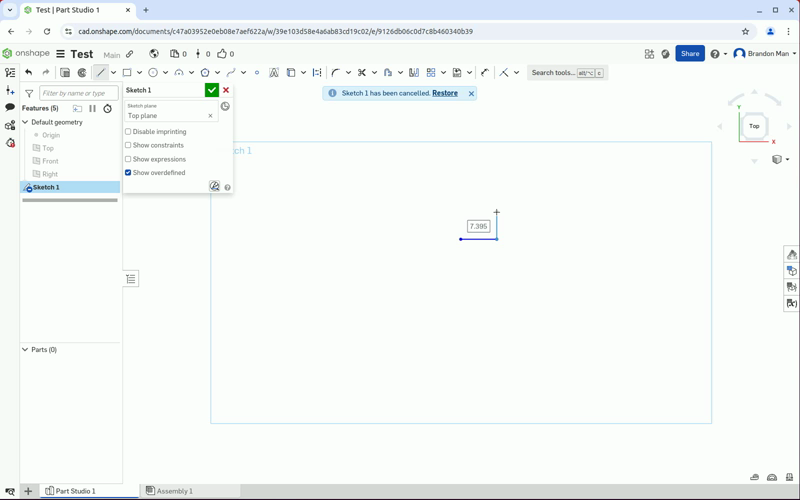
key_down(shift)
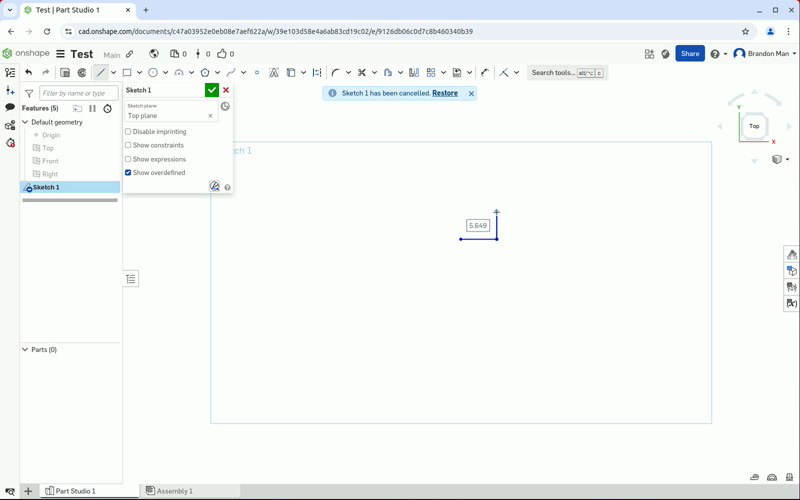
mouse_move(526, 211)
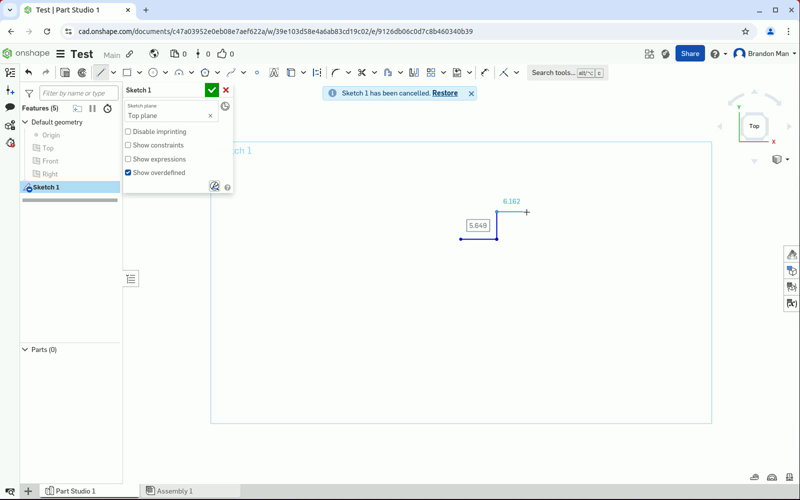
mouse_move(460, 211)
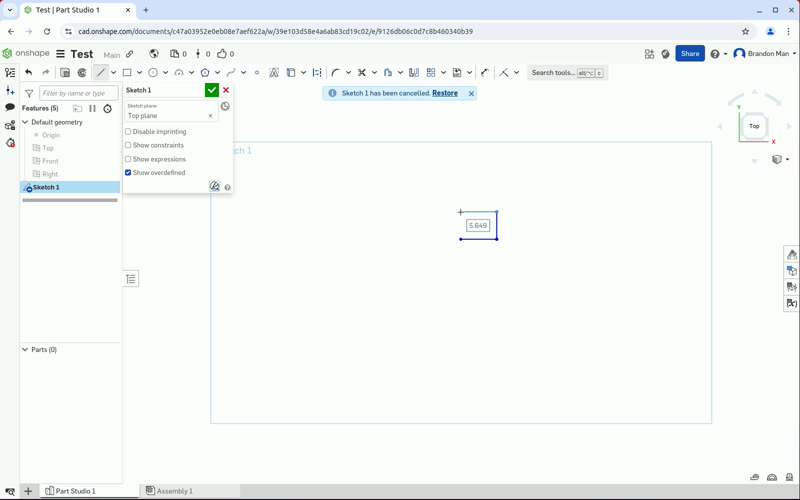
click(460, 211)
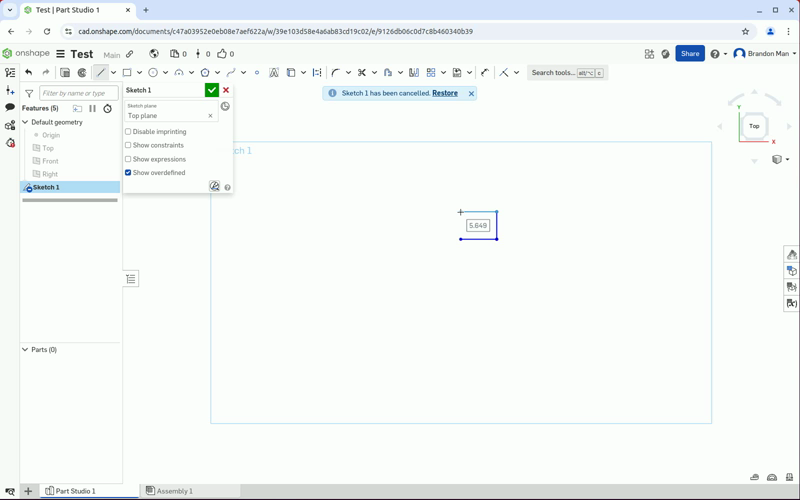
key_up(shift)
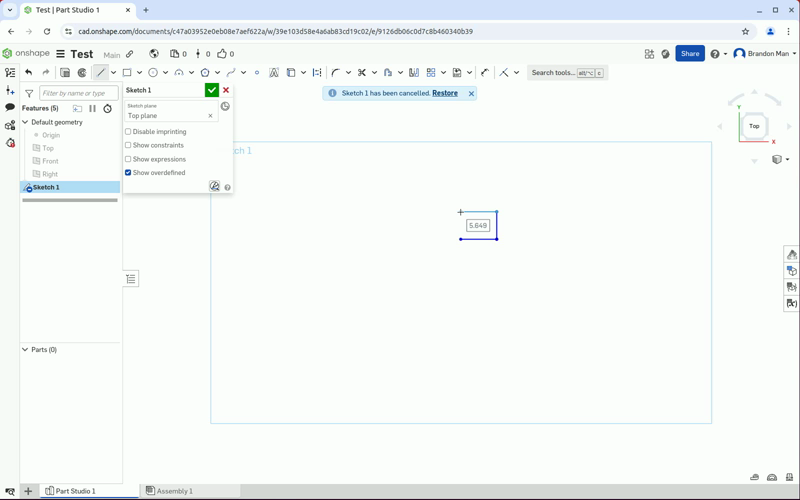
mouse_move(490, 211)
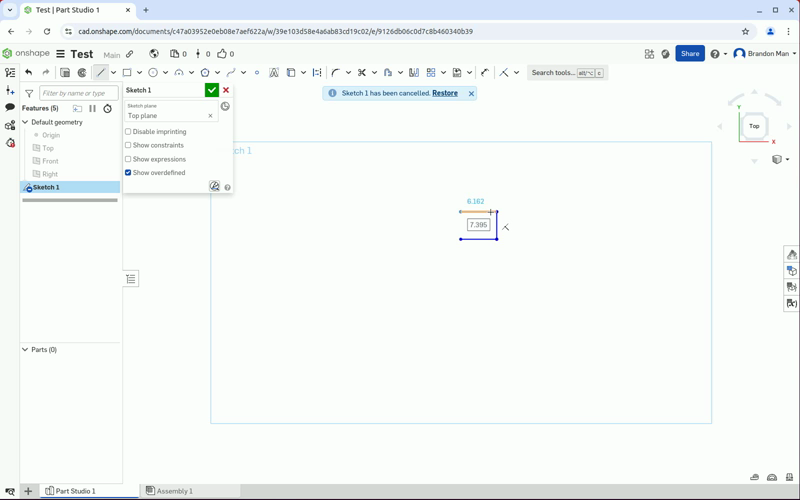
key_down(shift)
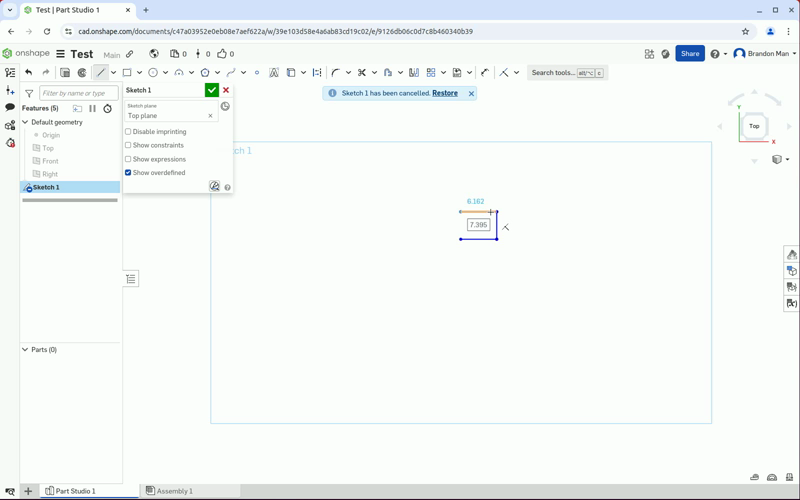
mouse_move(460, 239)
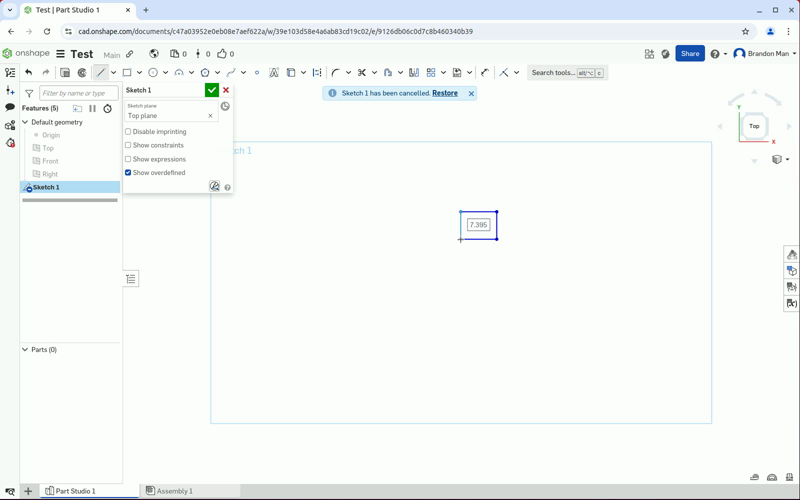
key_up(shift)
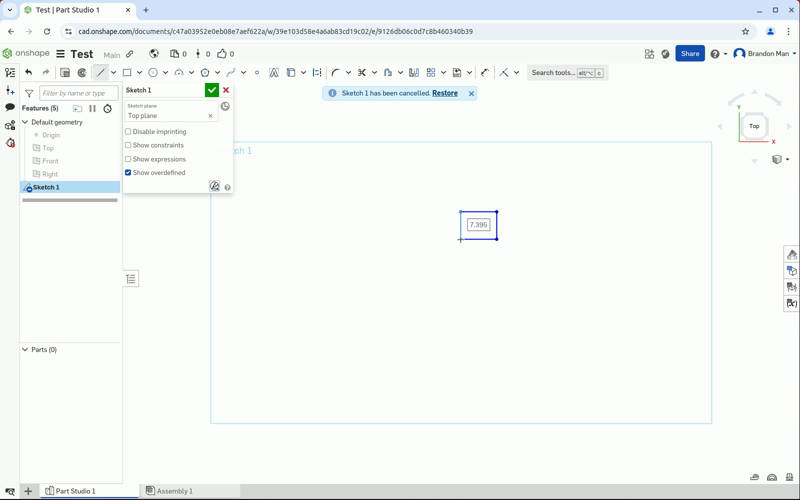
click(460, 239)
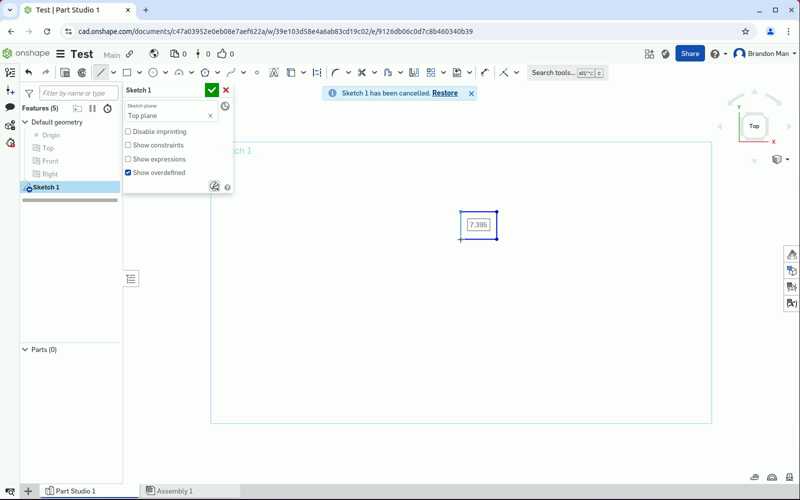
key(esc)
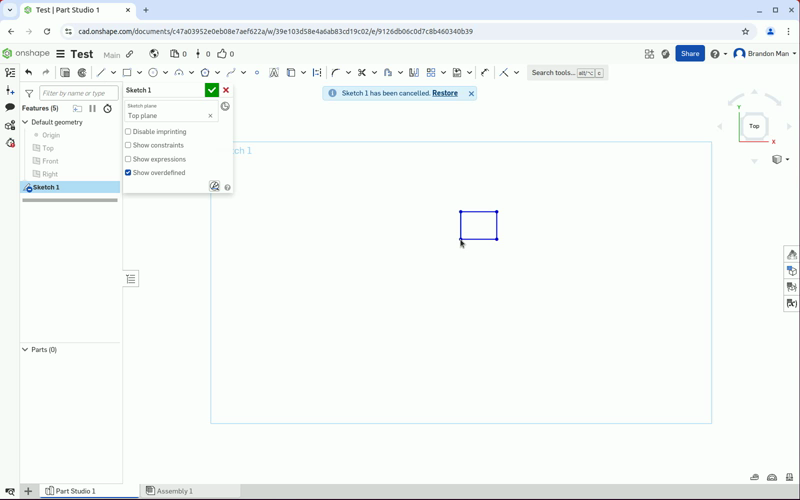
mouse_move(487, 218)
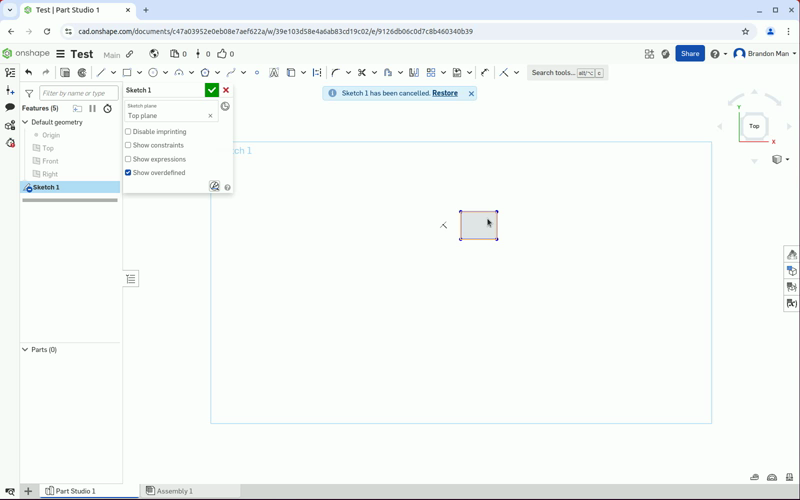
scroll(6)
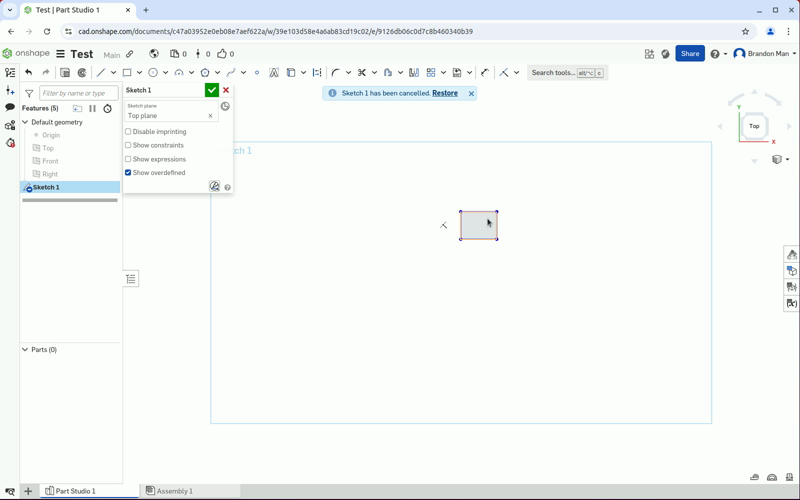
scroll(6)
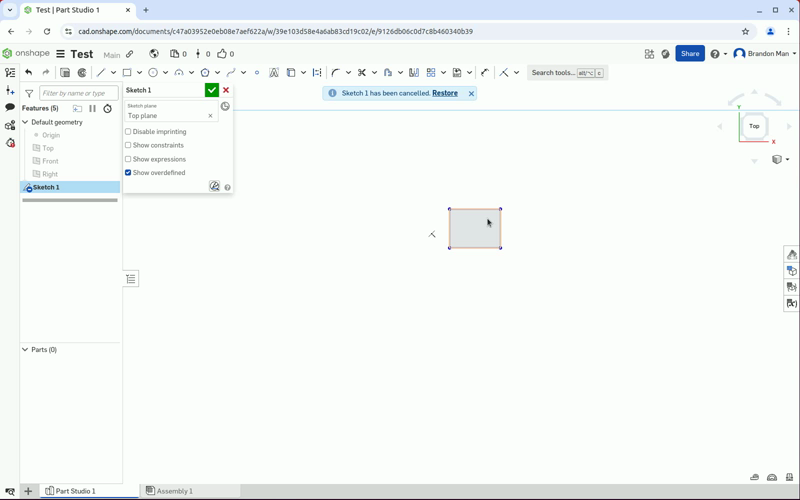
scroll(6)
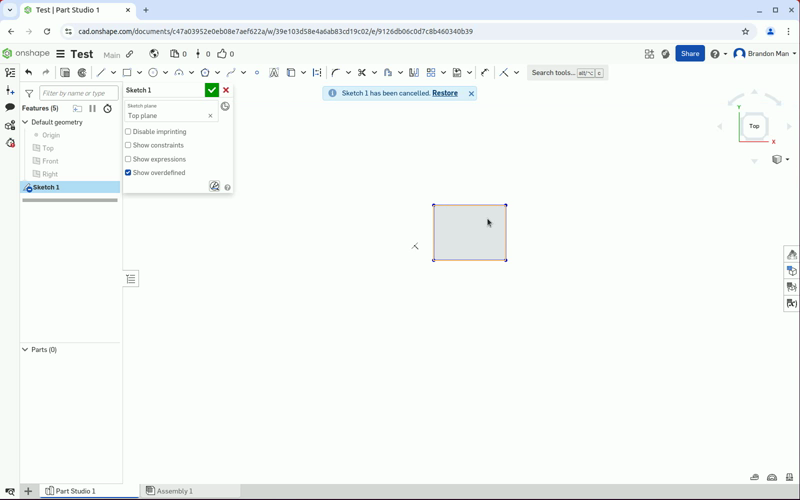
scroll(6)
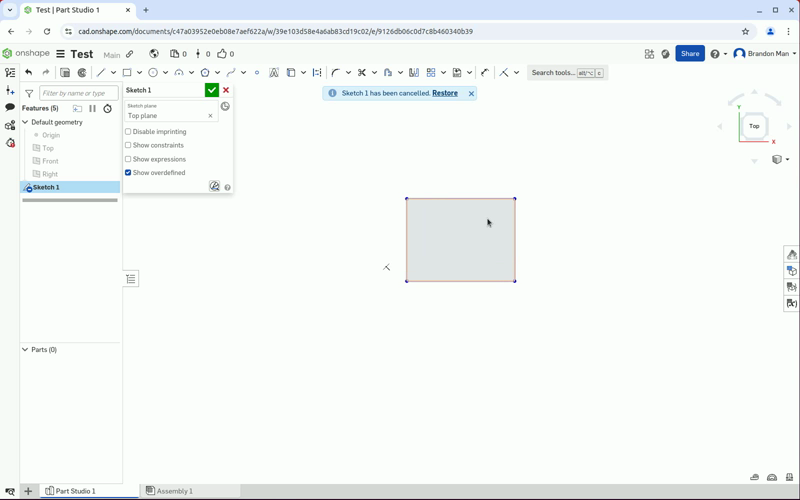
scroll(6)
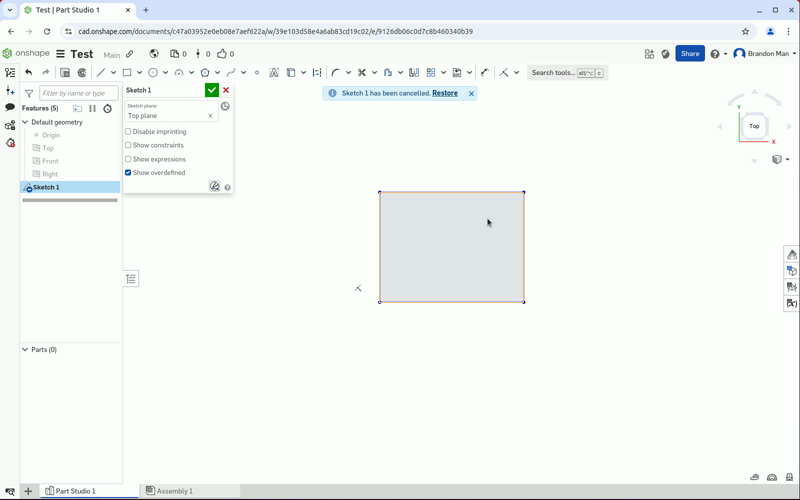
scroll(6)
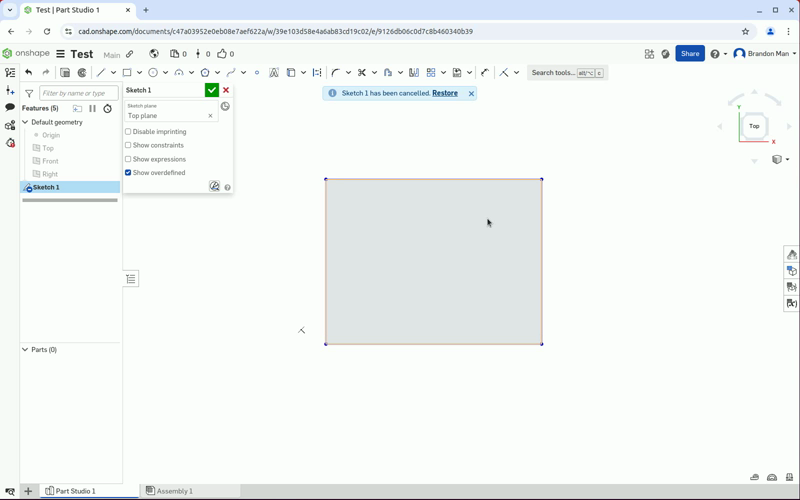
scroll(6)
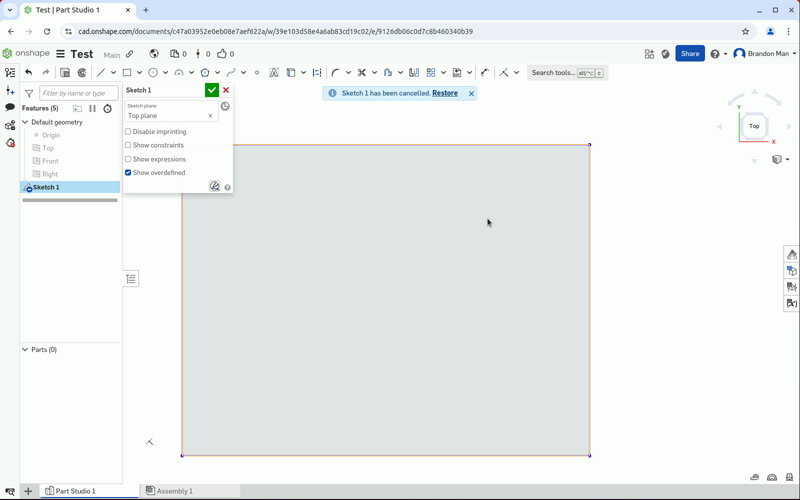
click(487, 218)
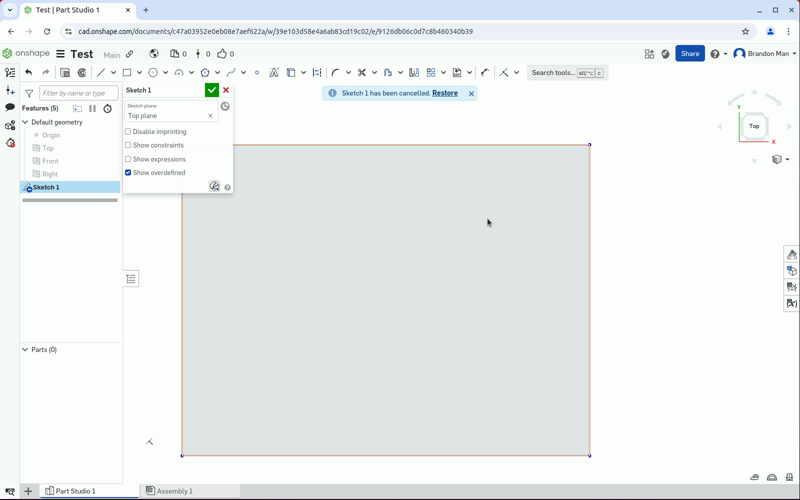
scroll(-6)
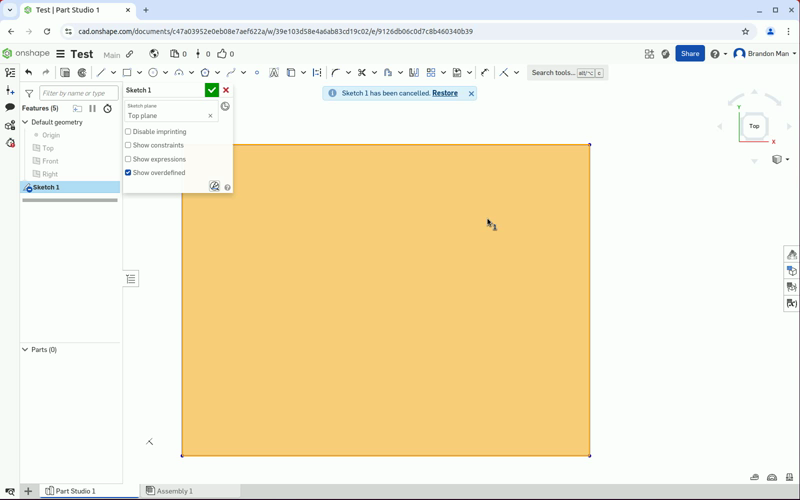
scroll(-6)
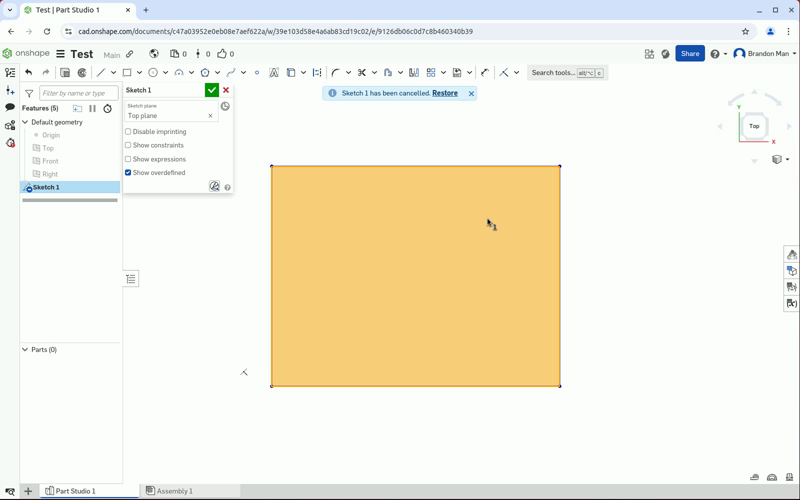
scroll(-6)
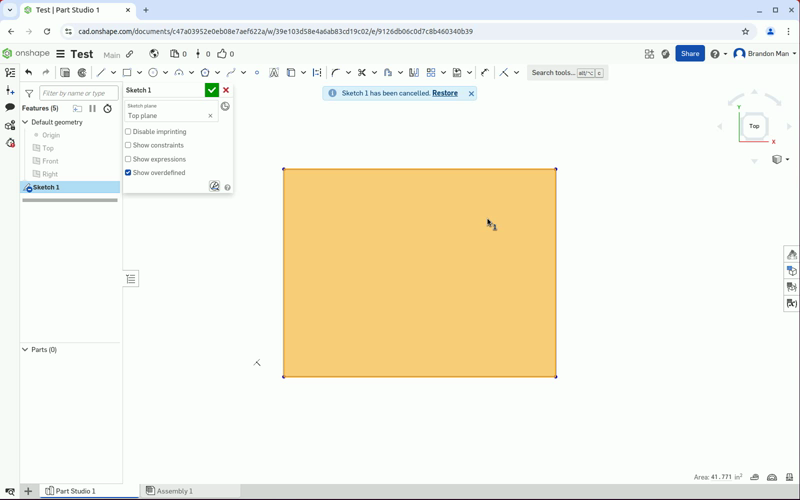
scroll(-6)
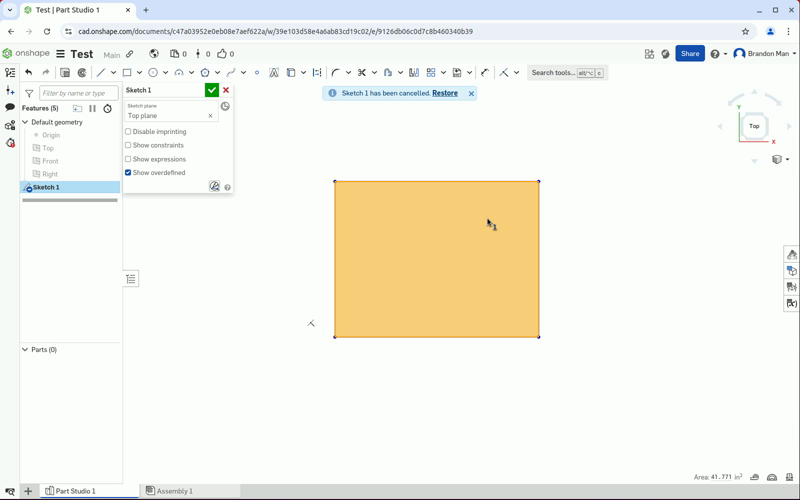
scroll(-6)
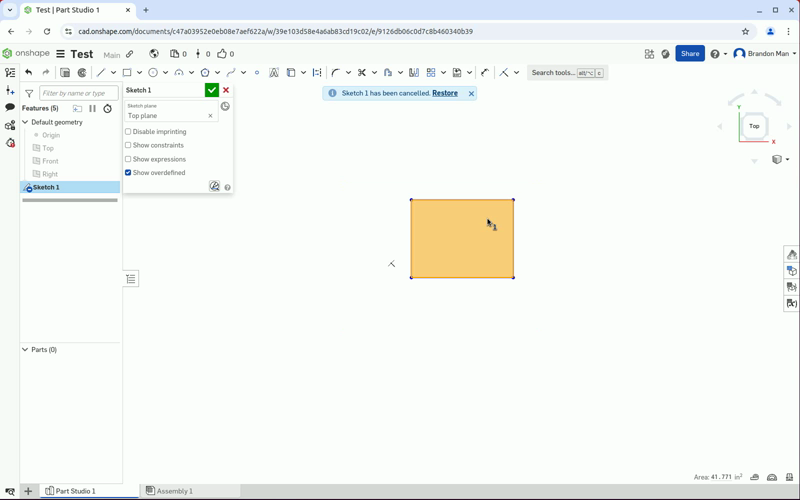
scroll(-6)
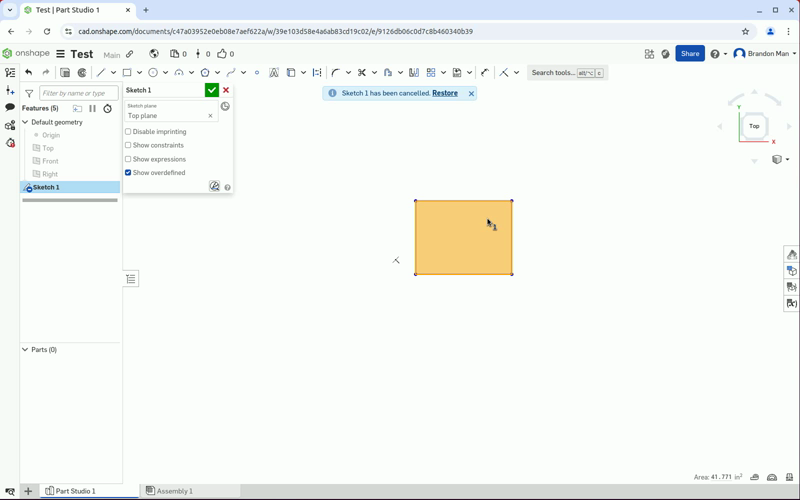
scroll(-6)
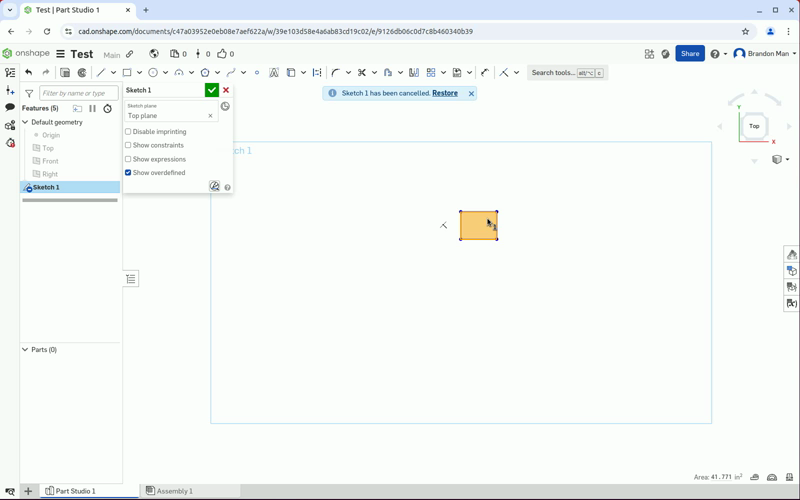
mouse_move(73, 352)
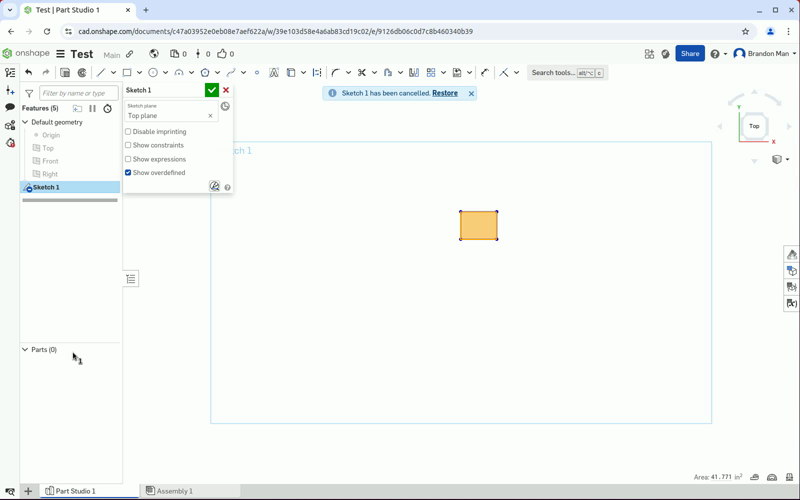
key(shift+y)
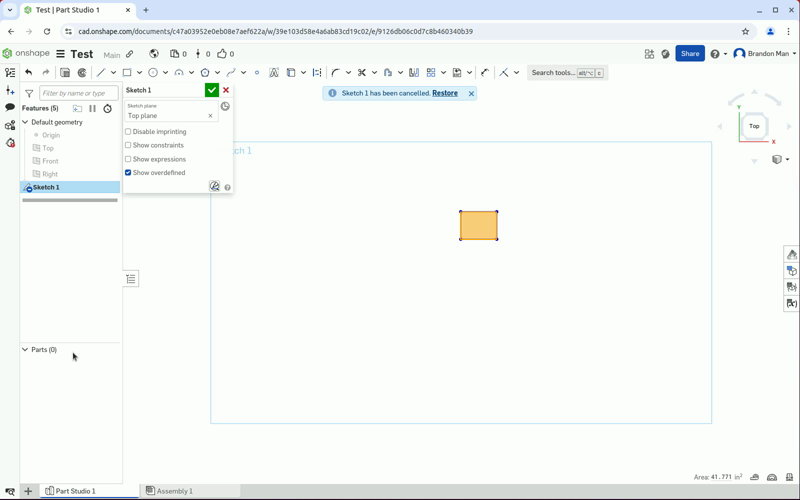
key(shift+e)
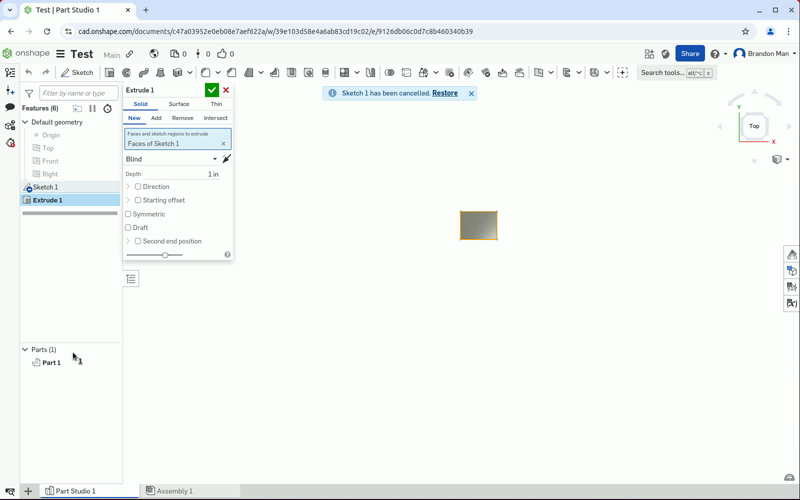
mouse_move(143, 106)
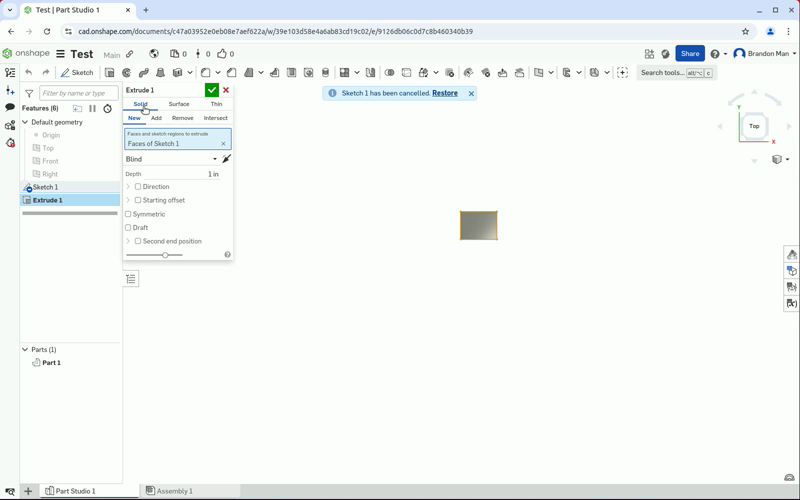
click(143, 106)
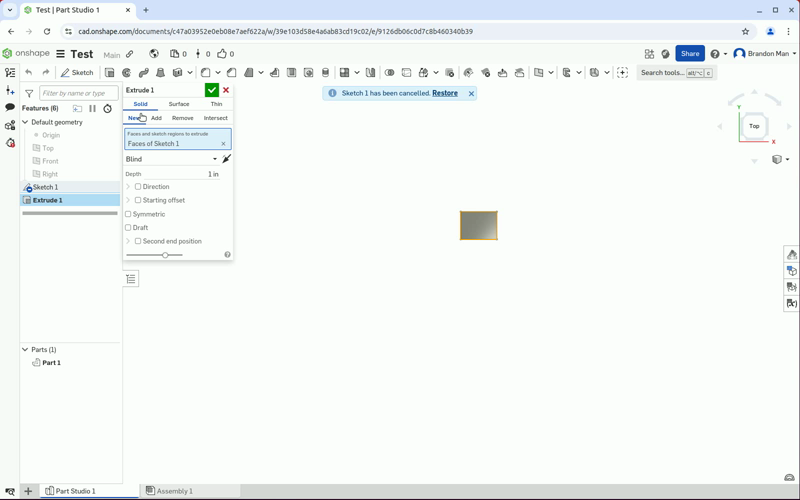
mouse_move(137, 120)
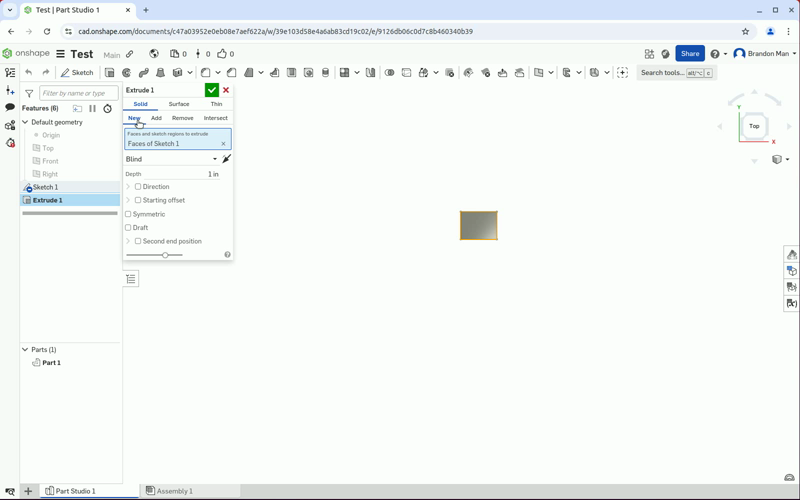
click(137, 120)
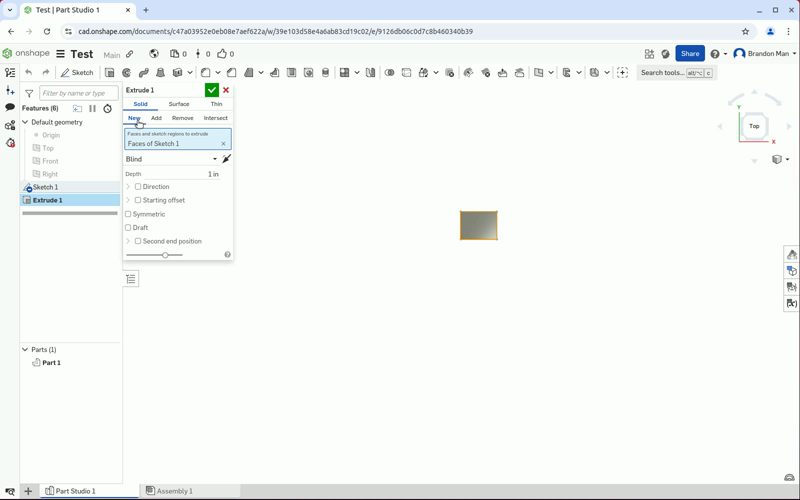
key(tab, 4)
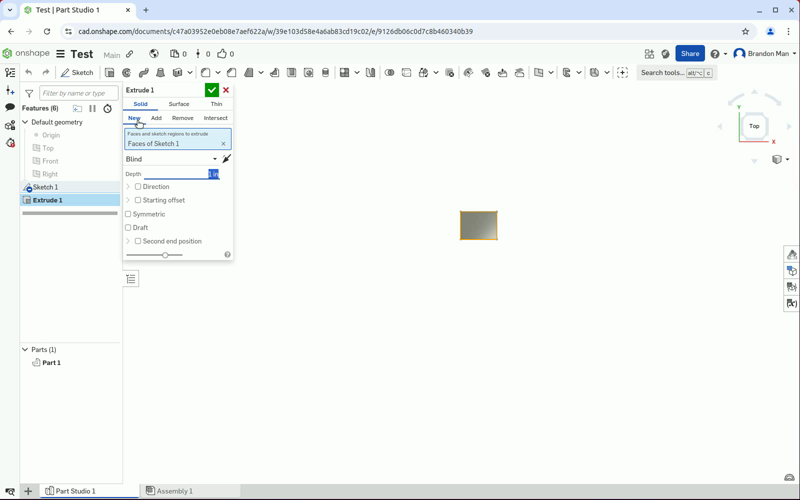
text(-4.814)
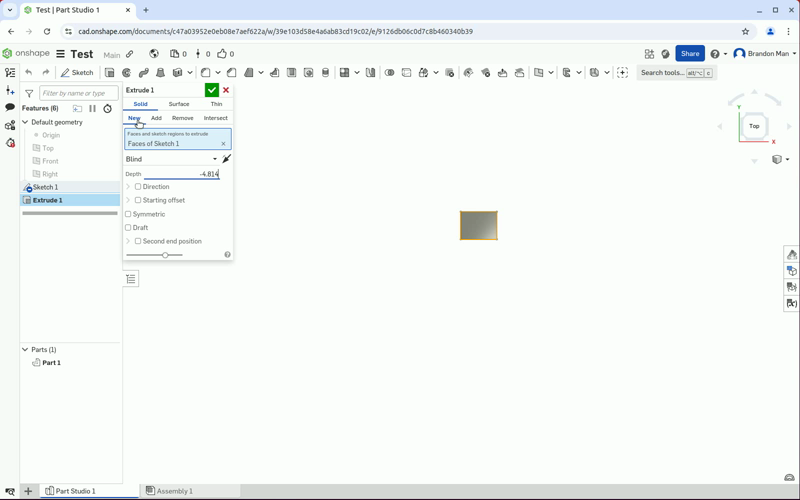
key(enter)
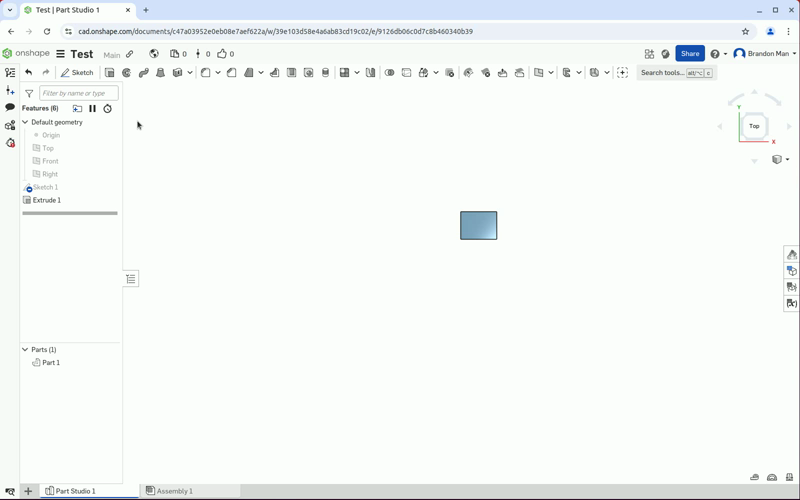
key(shift+h)
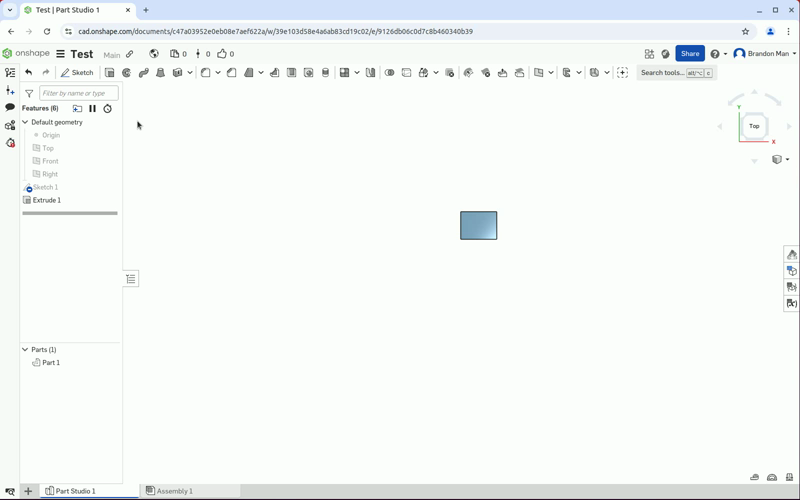
key(shift+h)
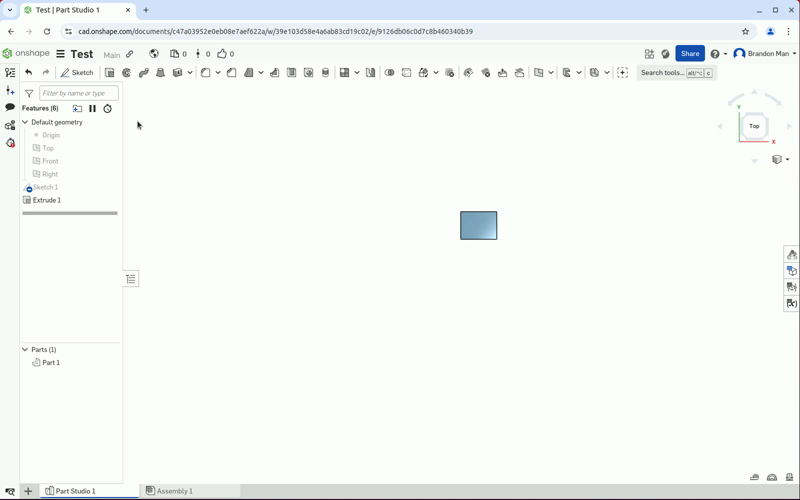
mouse_move(73, 189)
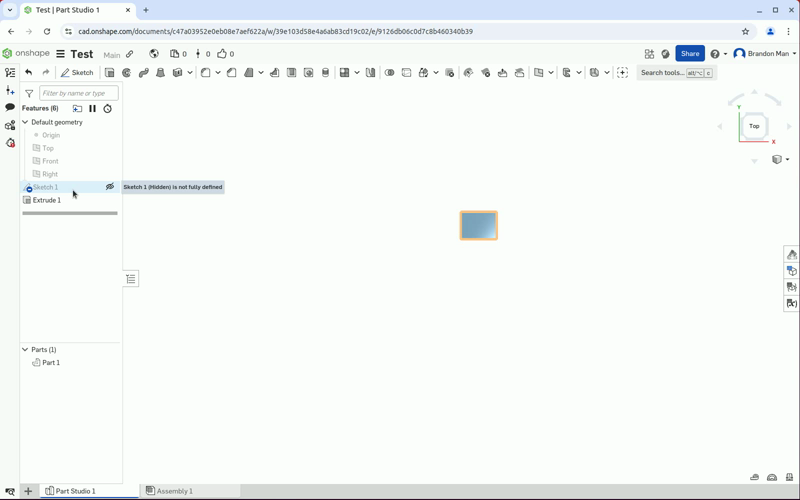
click(73, 189)
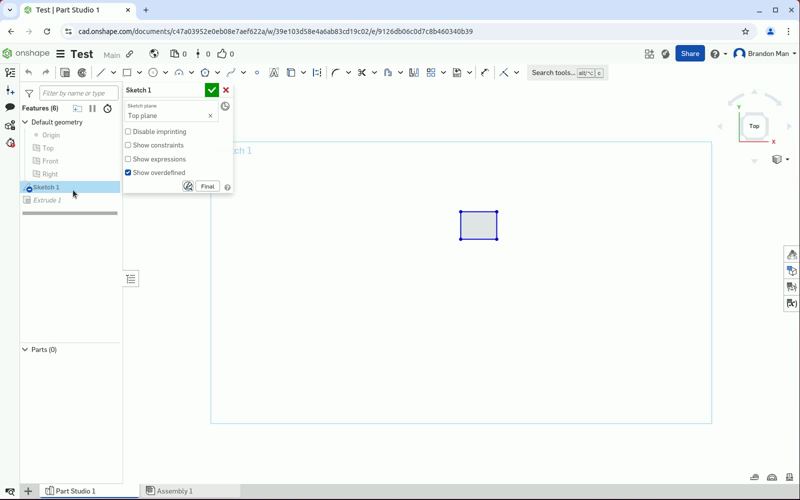
mouse_move(229, 92)
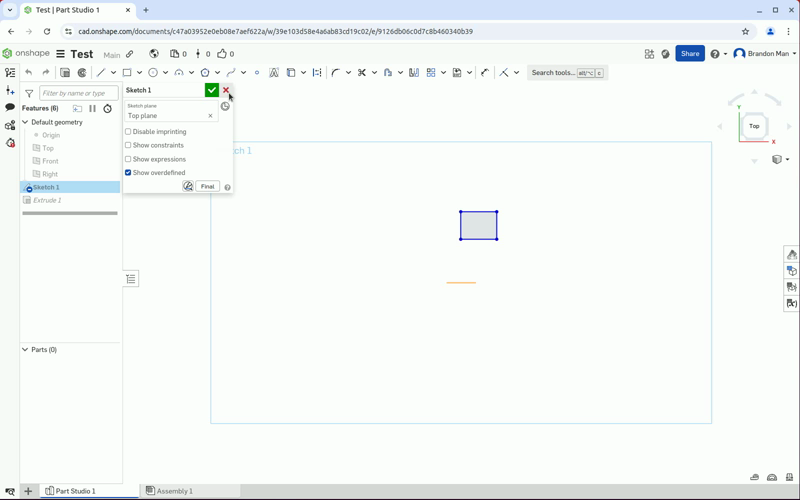
click(229, 92)
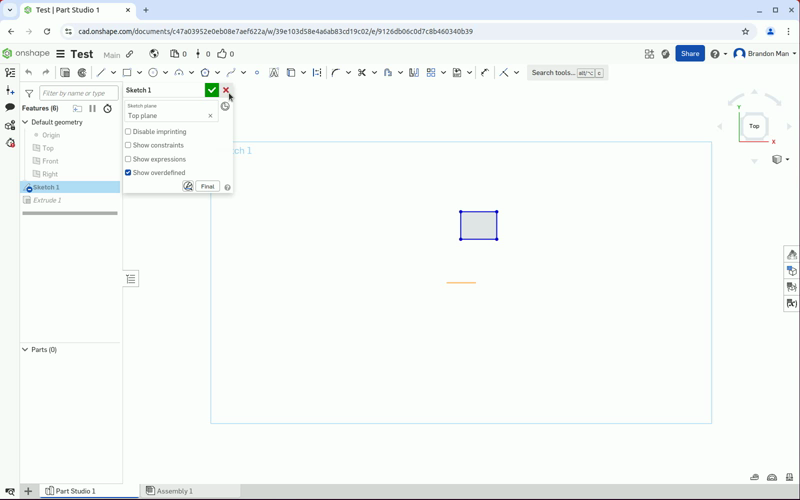
key(shift+s)
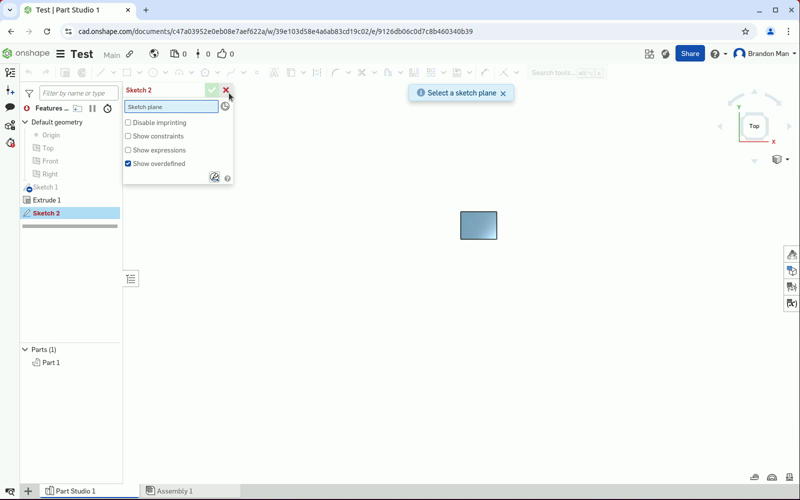
mouse_move(73, 150)
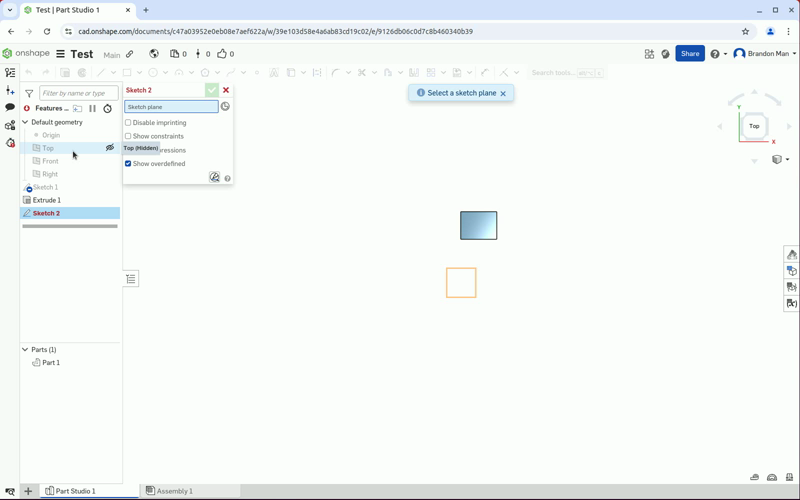
click(73, 150)
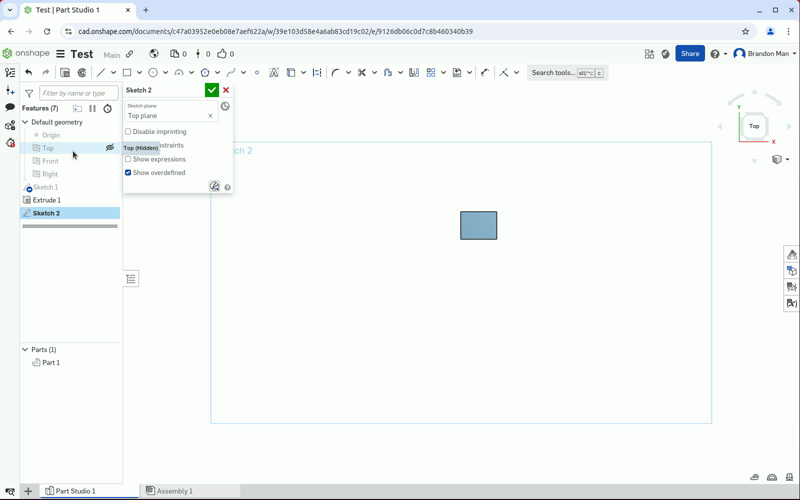
mouse_move(73, 352)
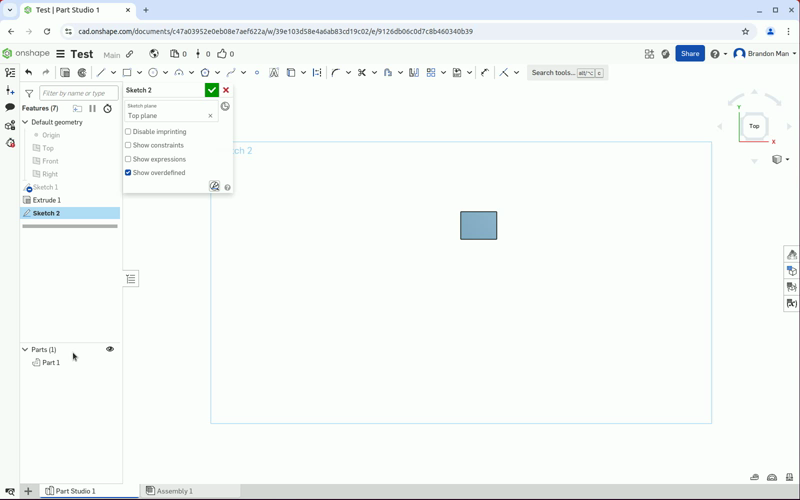
key(y)
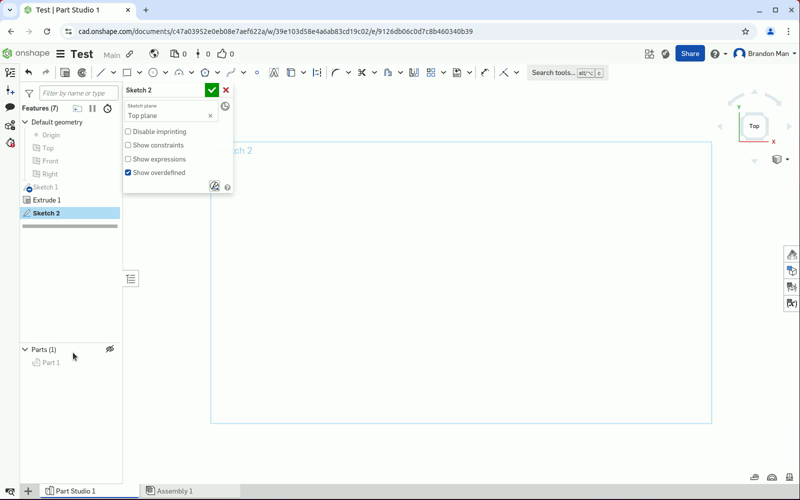
key(l)
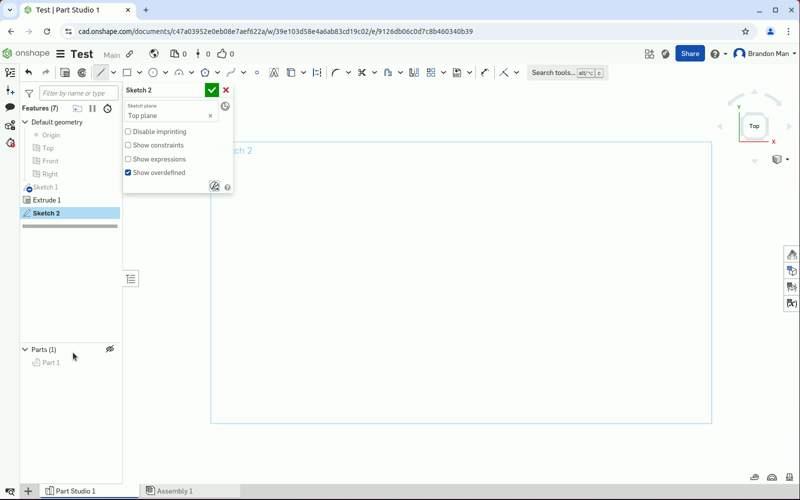
key_down(shift)
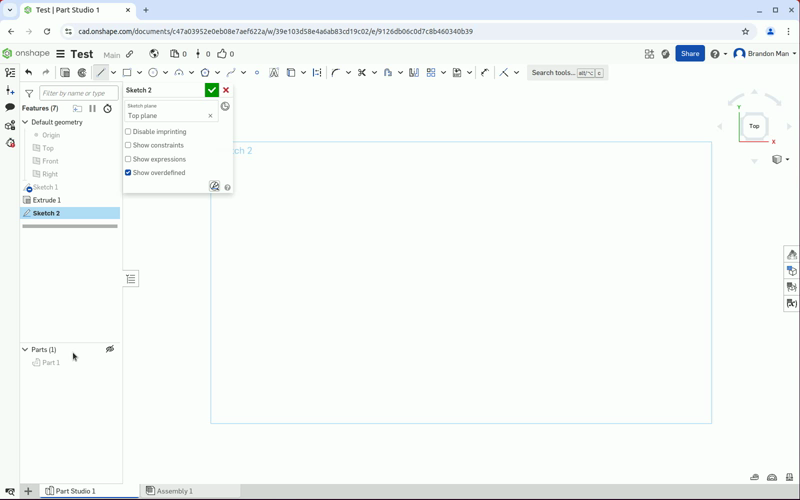
mouse_move(433, 307)
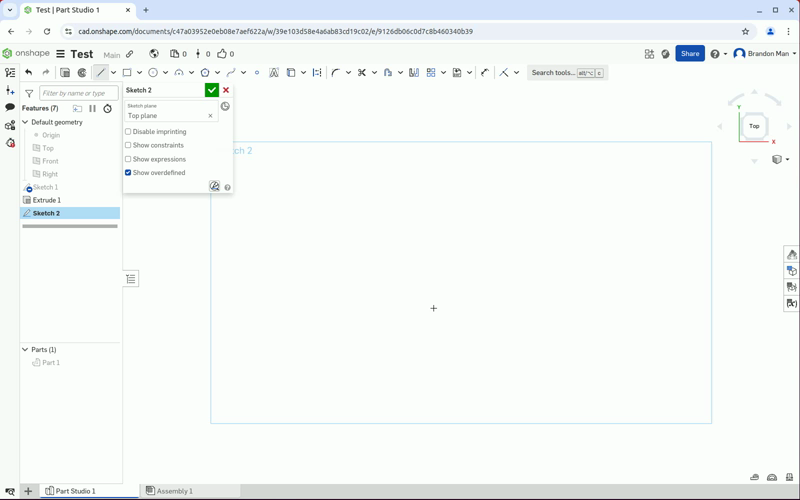
click(433, 307)
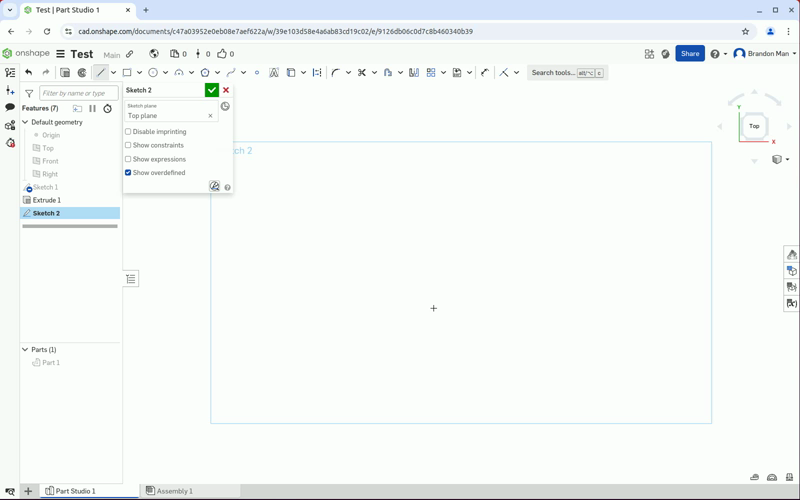
key_up(shift)
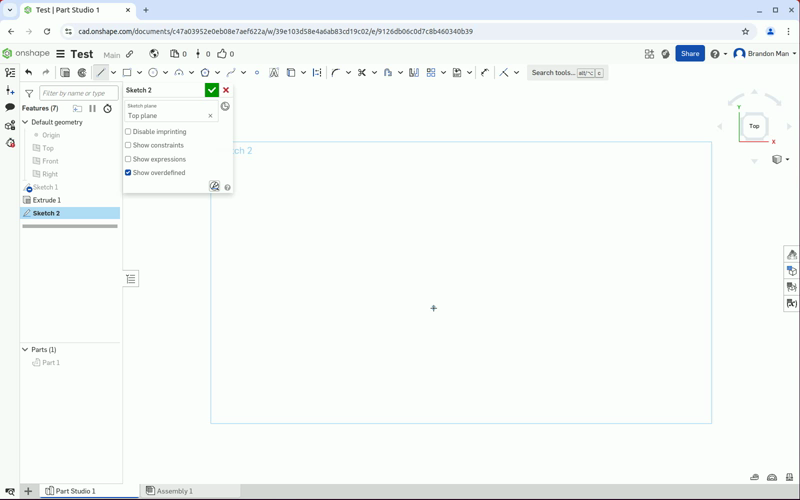
key_down(shift)
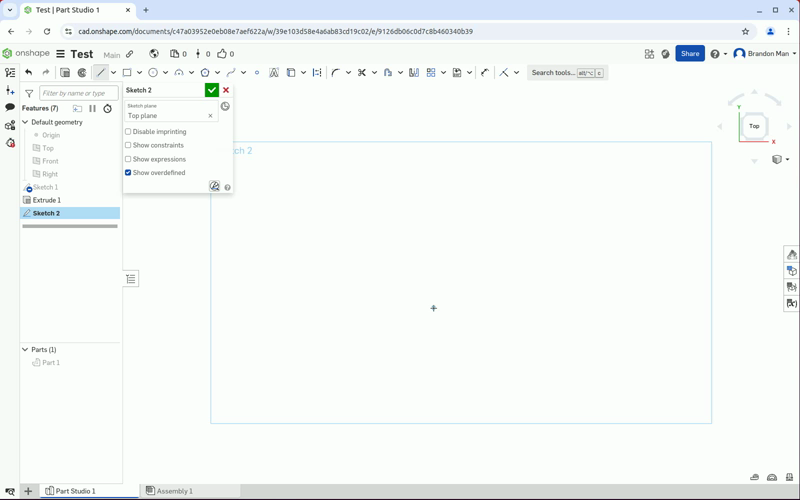
mouse_move(463, 307)
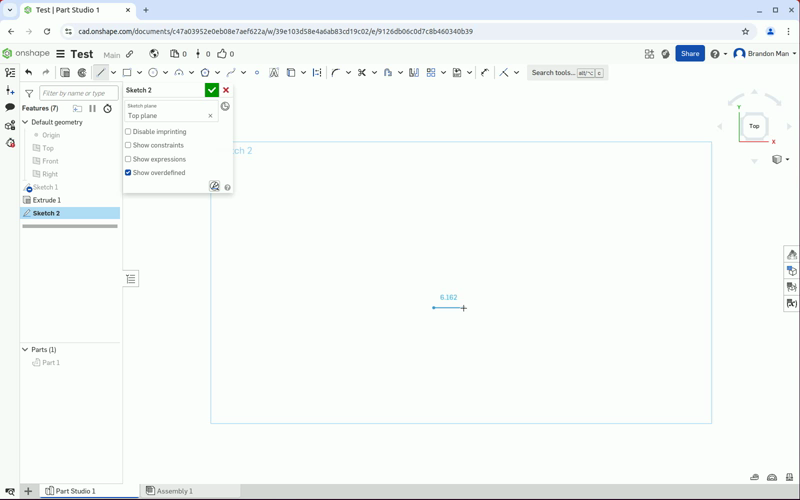
mouse_move(461, 307)
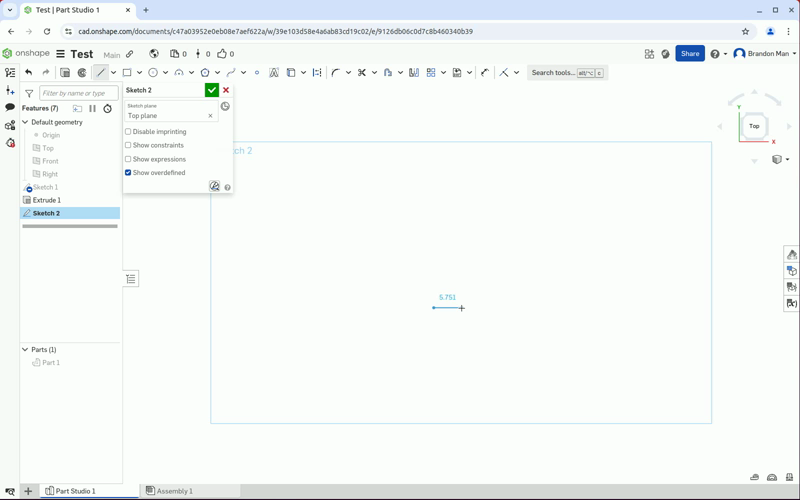
click(461, 307)
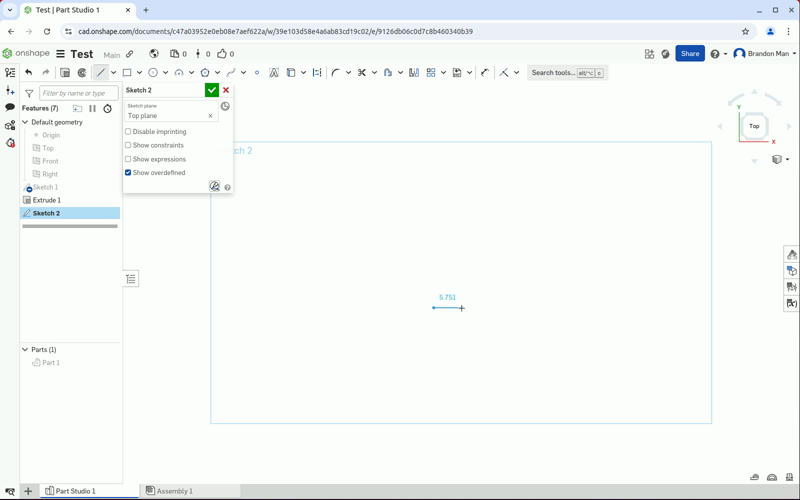
key_up(shift)
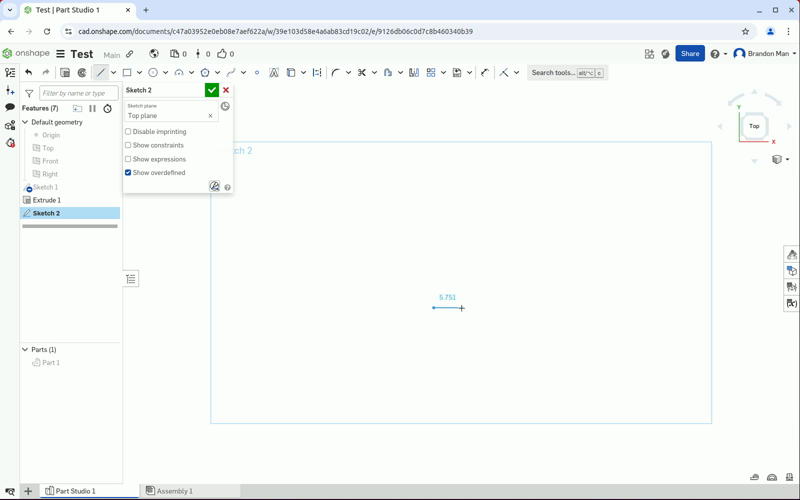
key_down(shift)
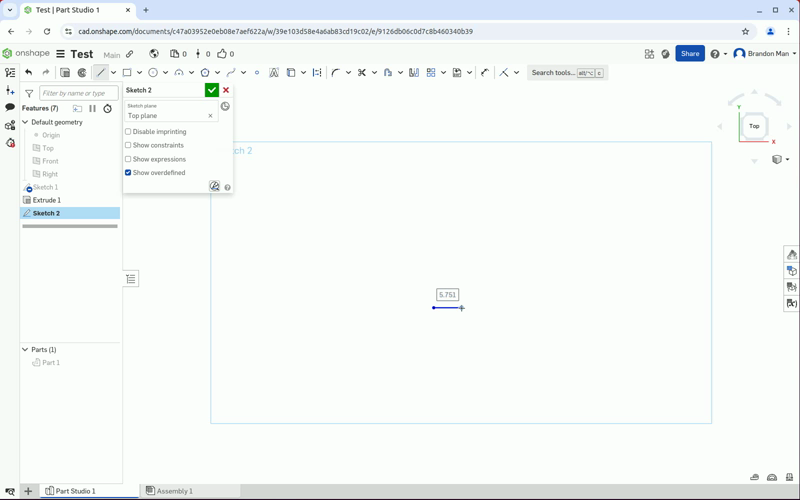
mouse_move(491, 307)
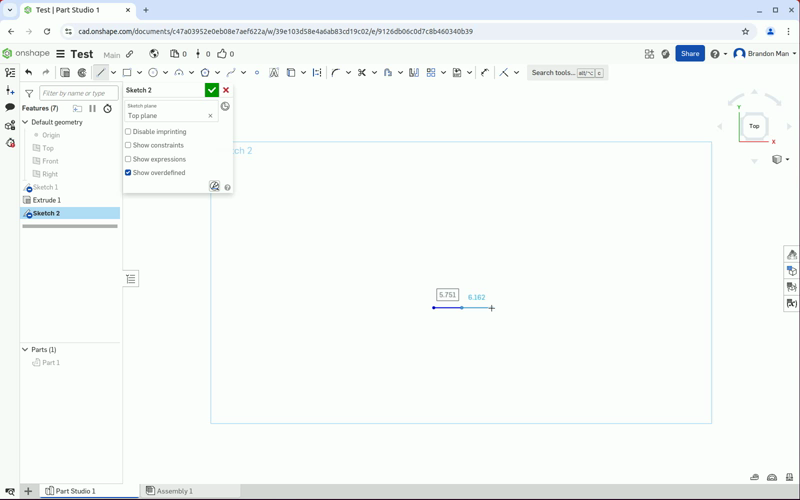
mouse_move(461, 282)
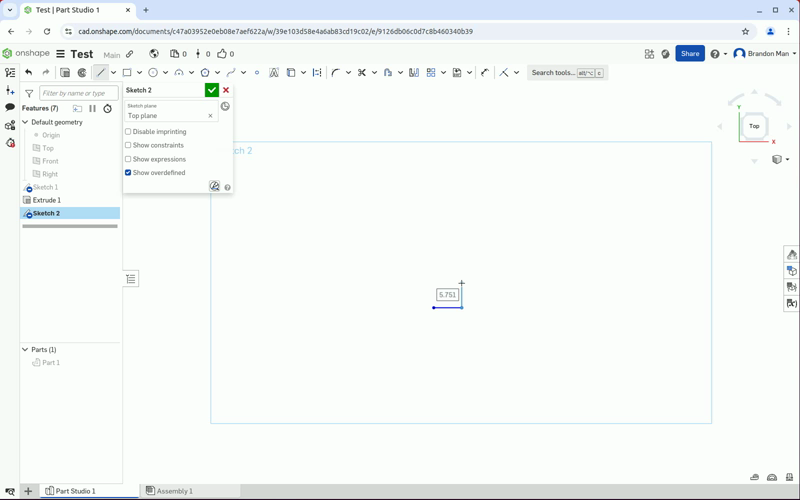
click(461, 282)
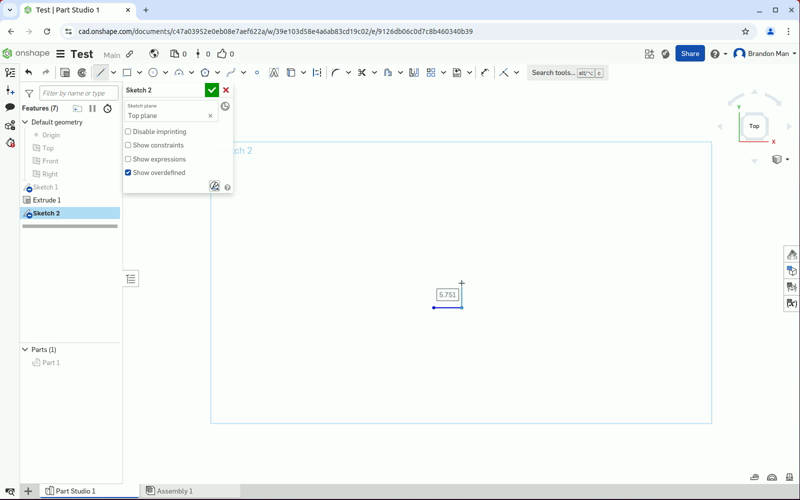
key_up(shift)
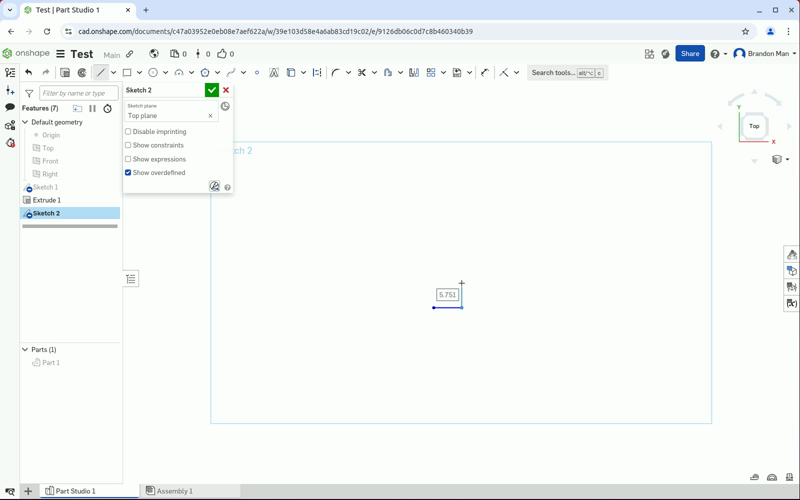
key_down(shift)
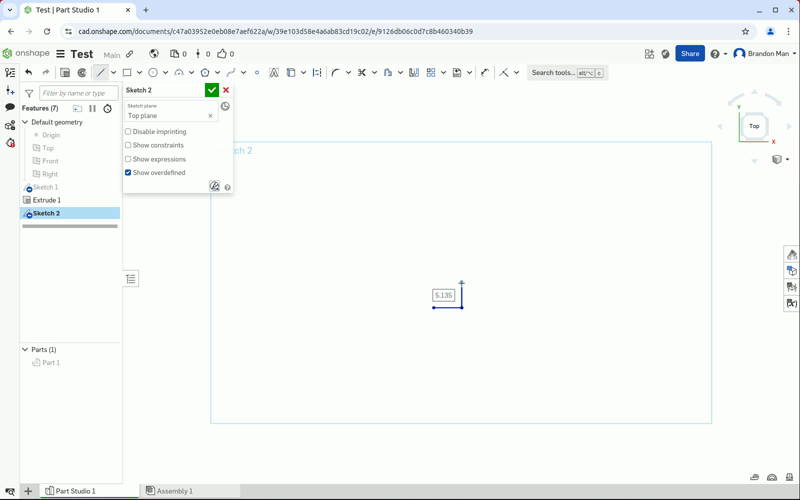
mouse_move(491, 282)
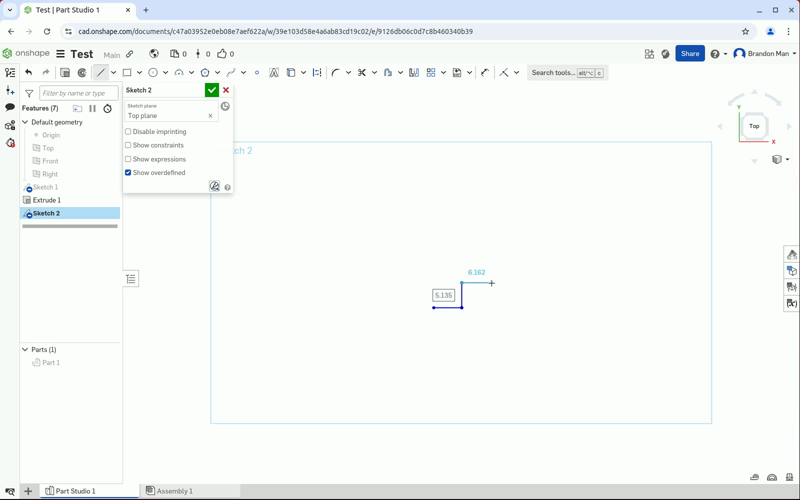
mouse_move(433, 282)
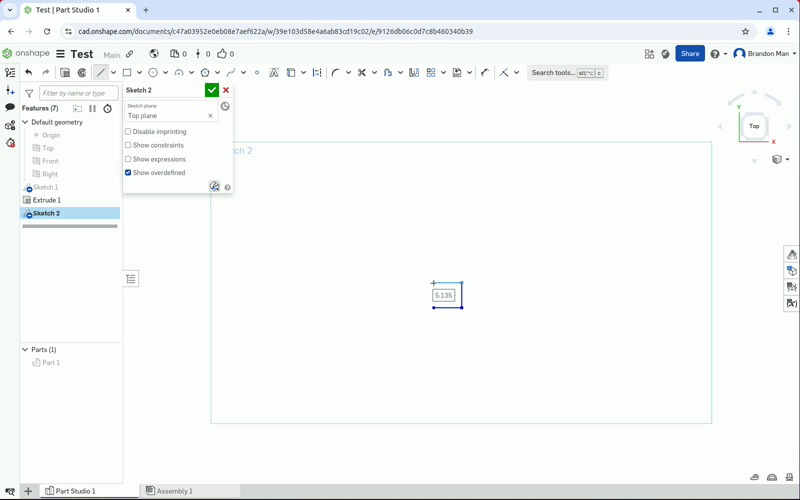
click(433, 282)
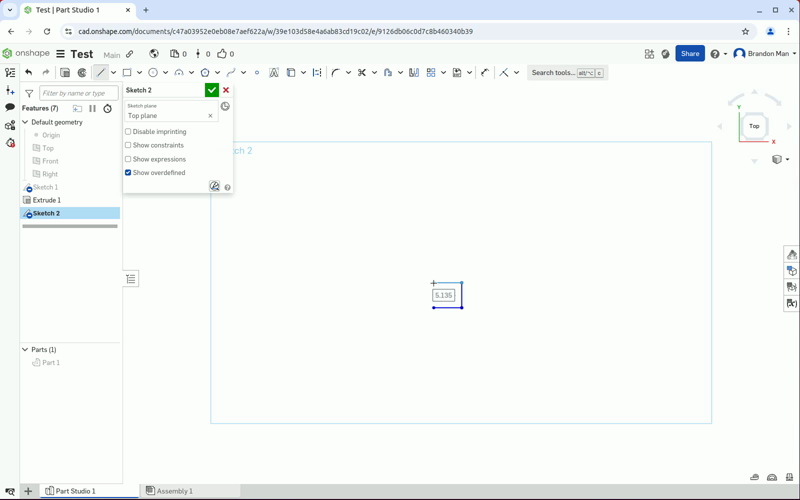
key_up(shift)
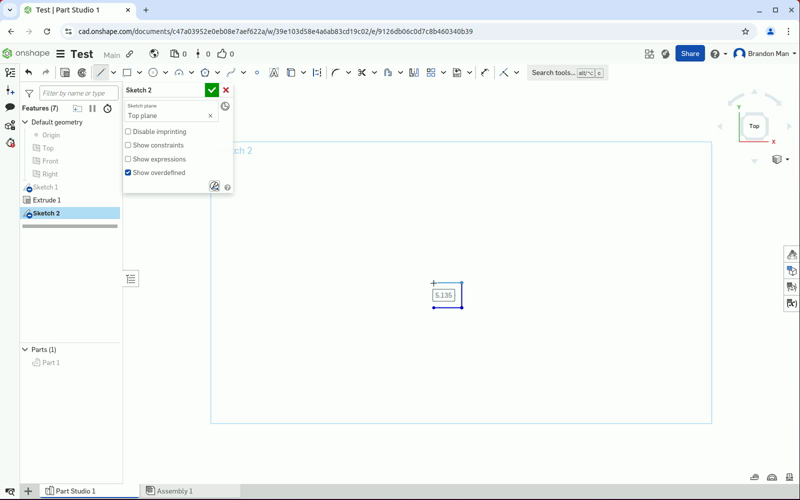
mouse_move(463, 282)
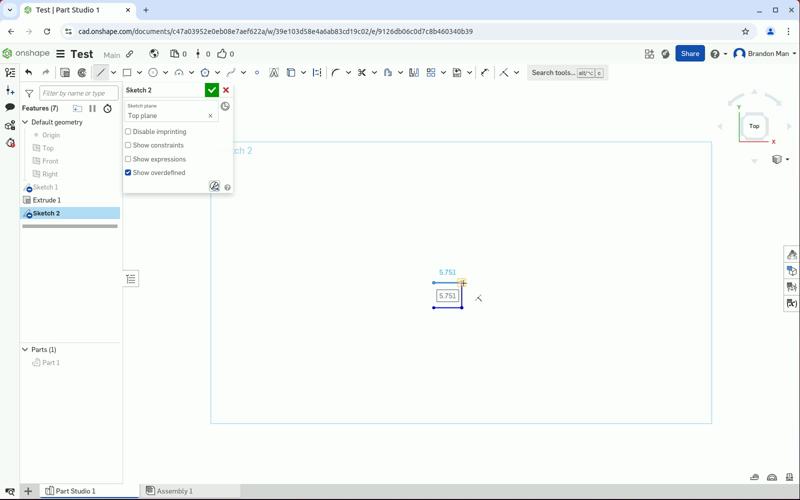
key_down(shift)
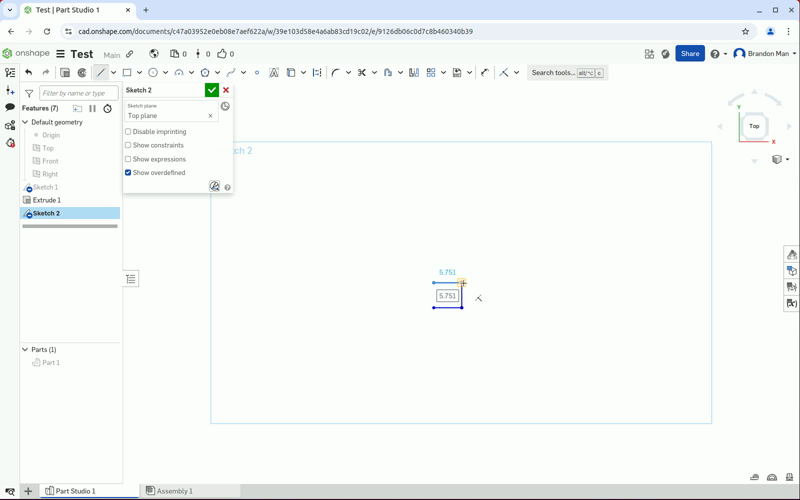
mouse_move(433, 307)
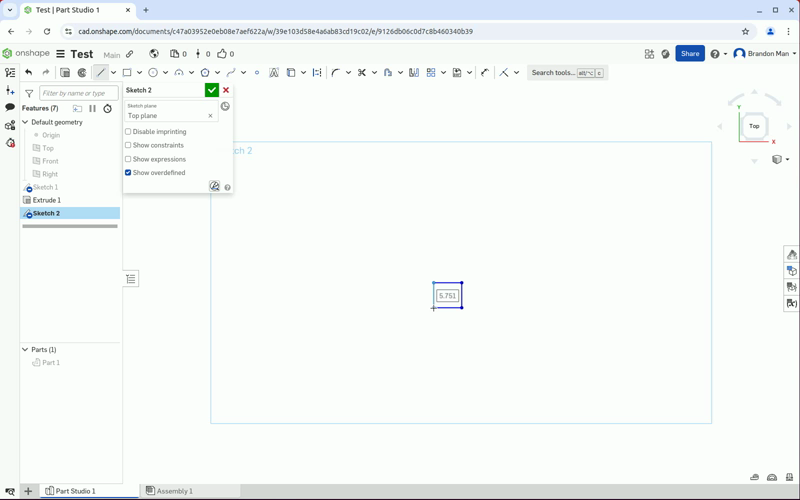
key_up(shift)
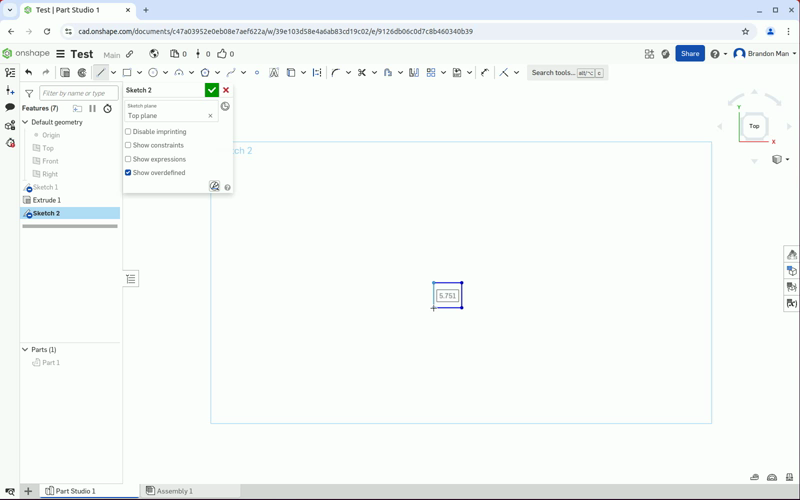
click(433, 307)
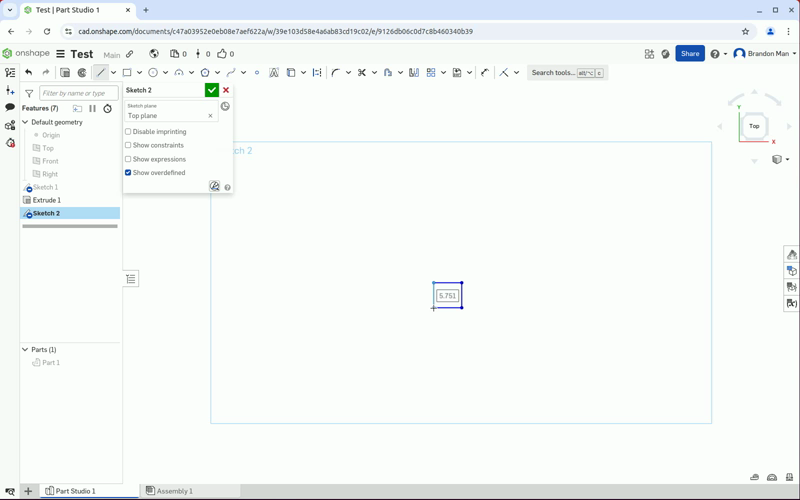
key(esc)
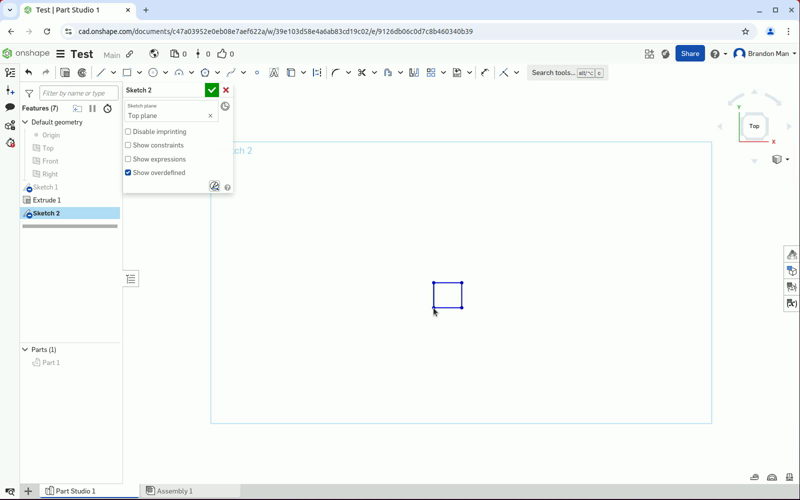
mouse_move(444, 283)
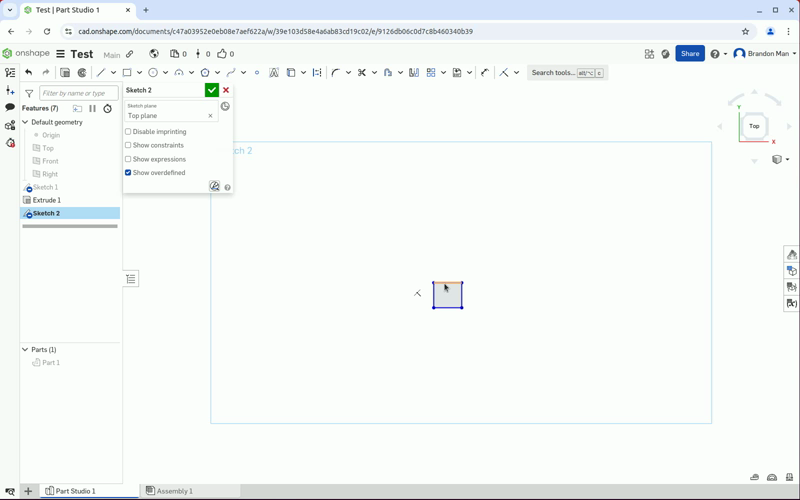
scroll(6)
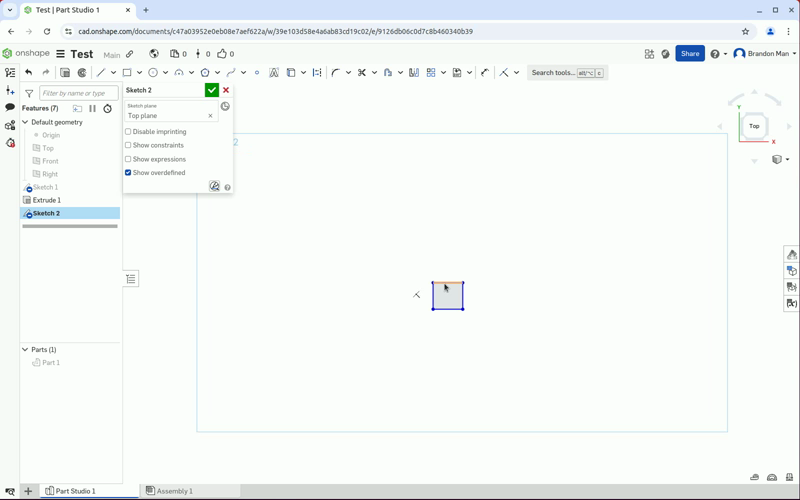
scroll(6)
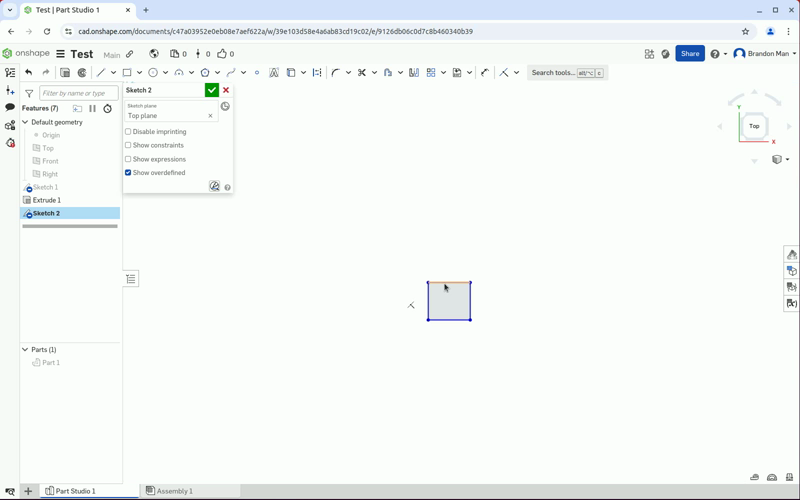
scroll(6)
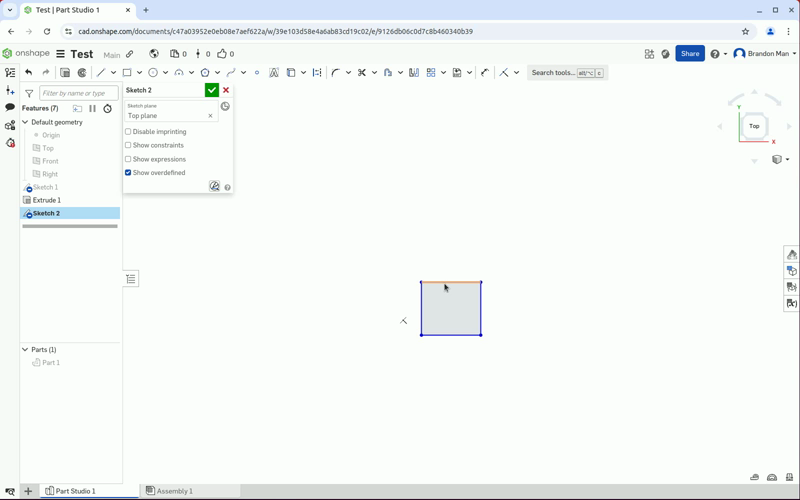
scroll(6)
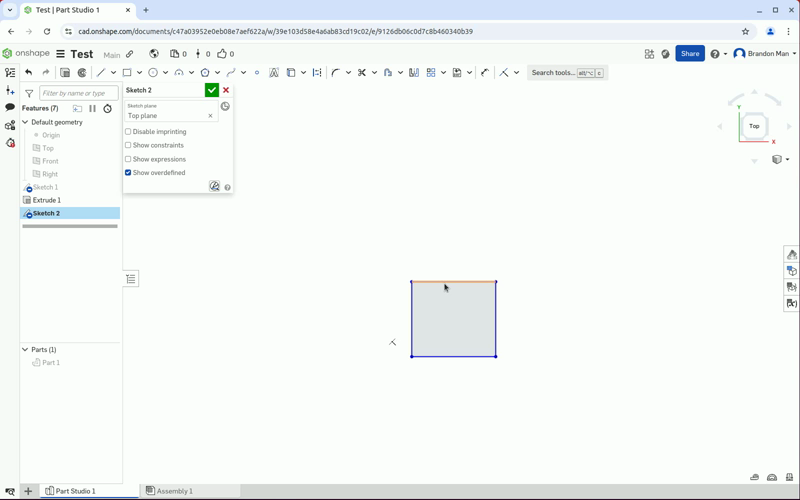
scroll(6)
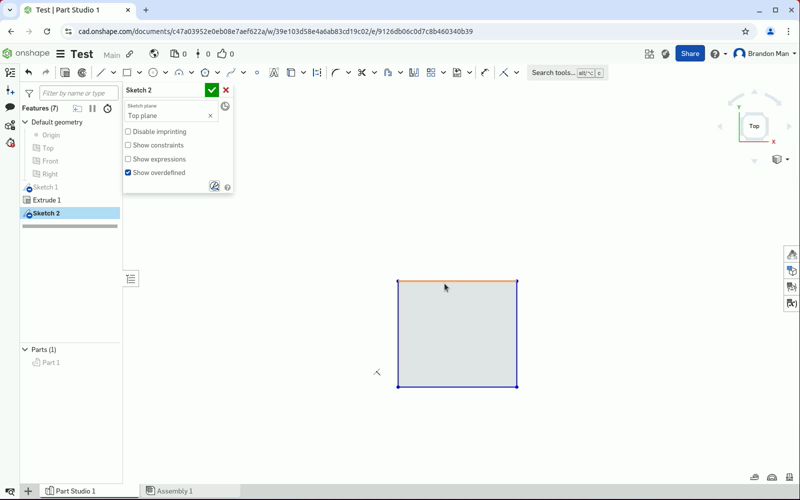
scroll(6)
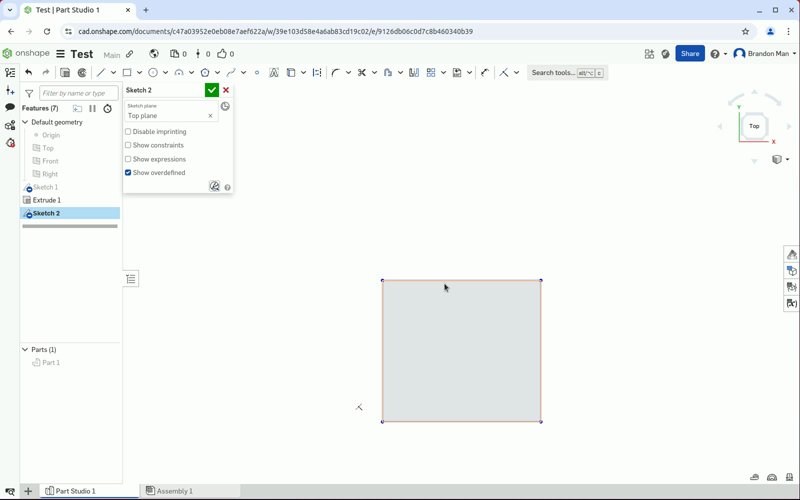
scroll(6)
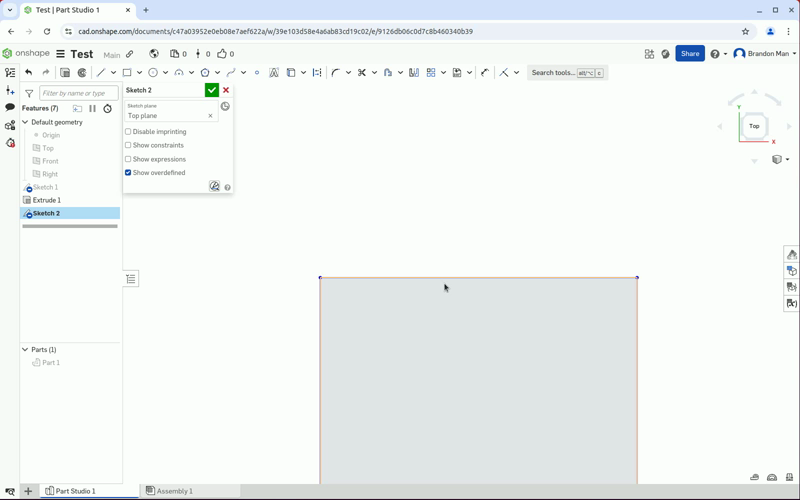
click(444, 283)
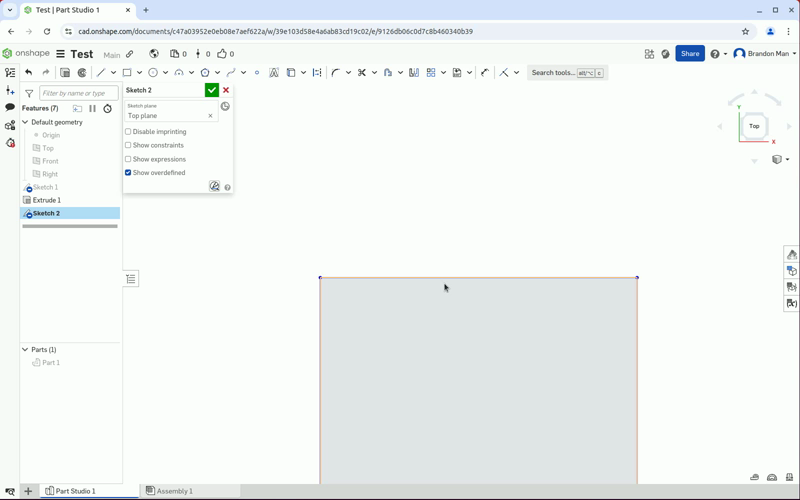
scroll(-6)
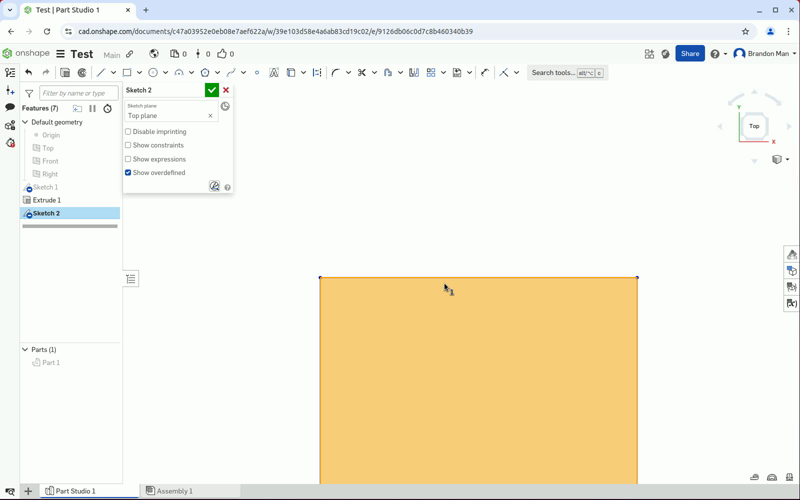
scroll(-6)
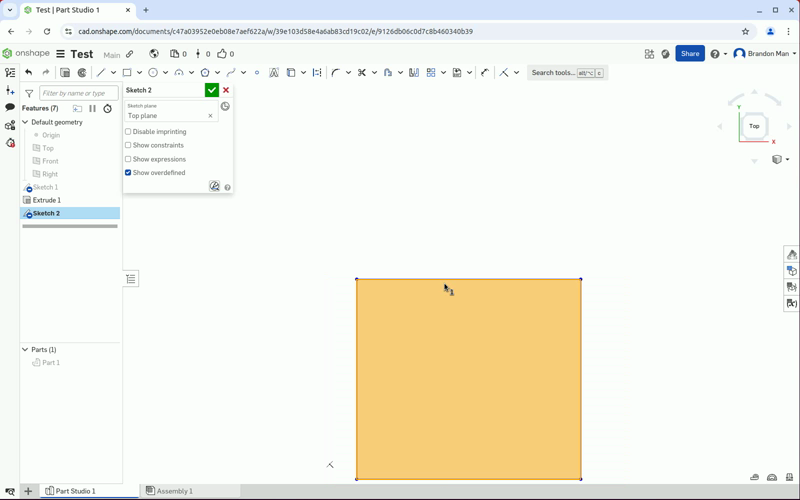
scroll(-6)
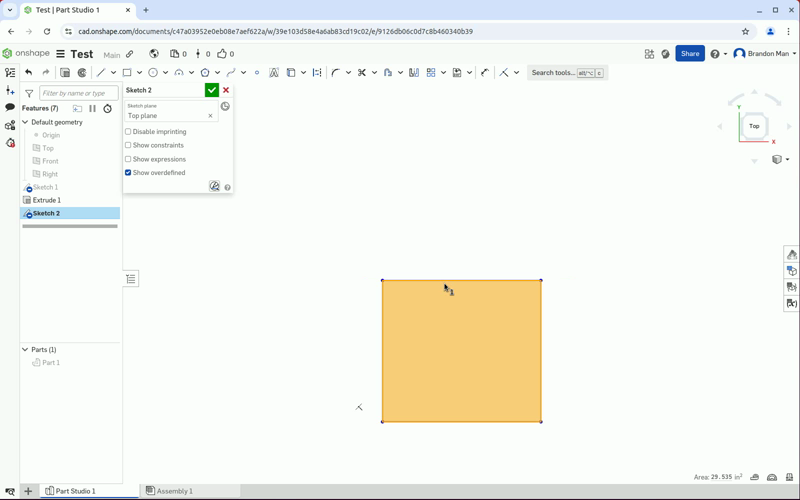
scroll(-6)
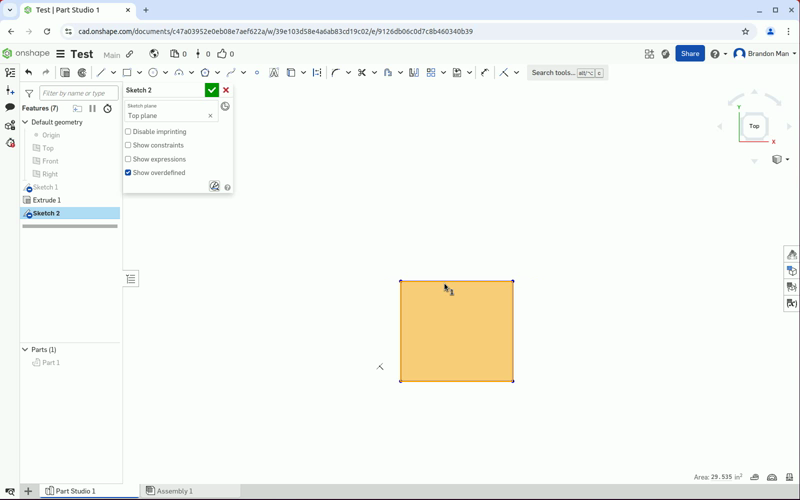
scroll(-6)
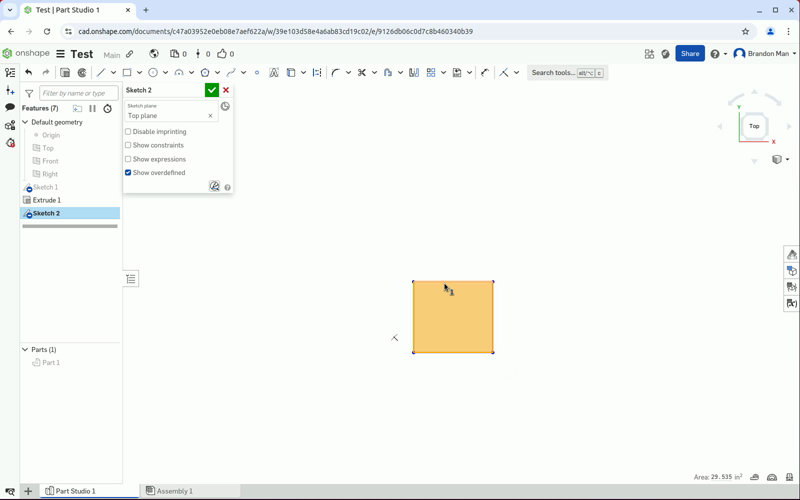
scroll(-6)
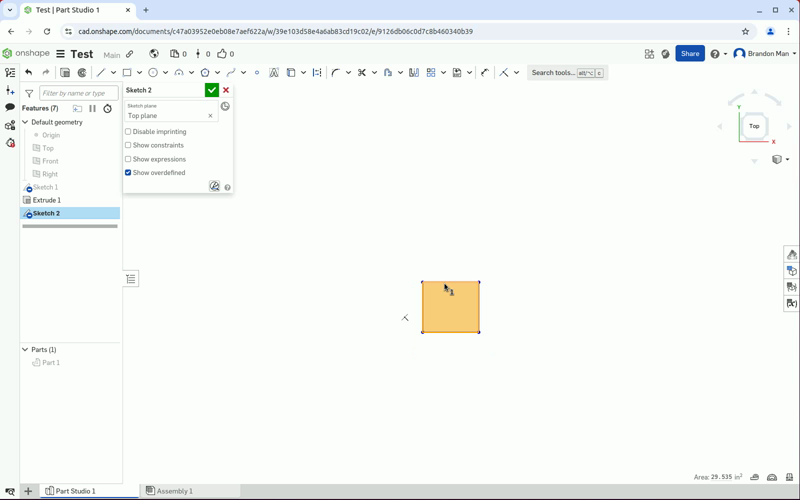
scroll(-6)
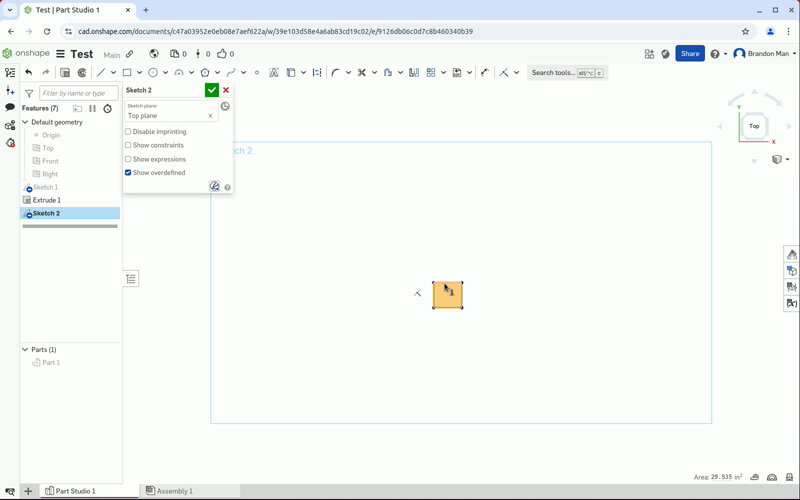
mouse_move(73, 352)
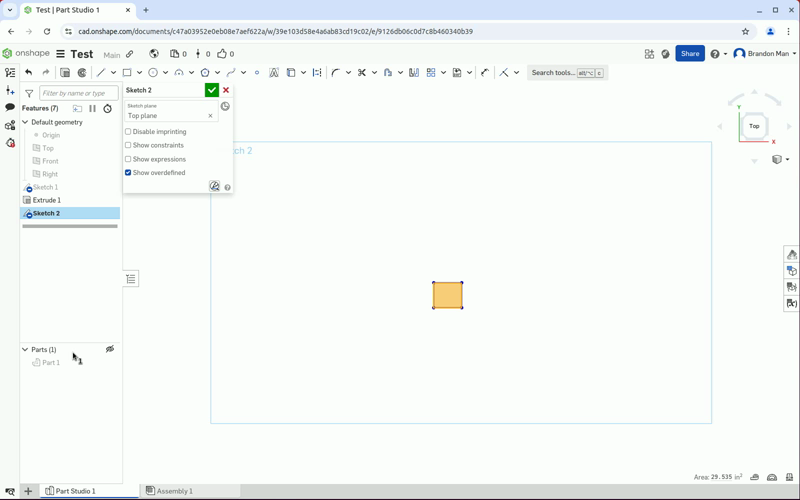
key(shift+y)
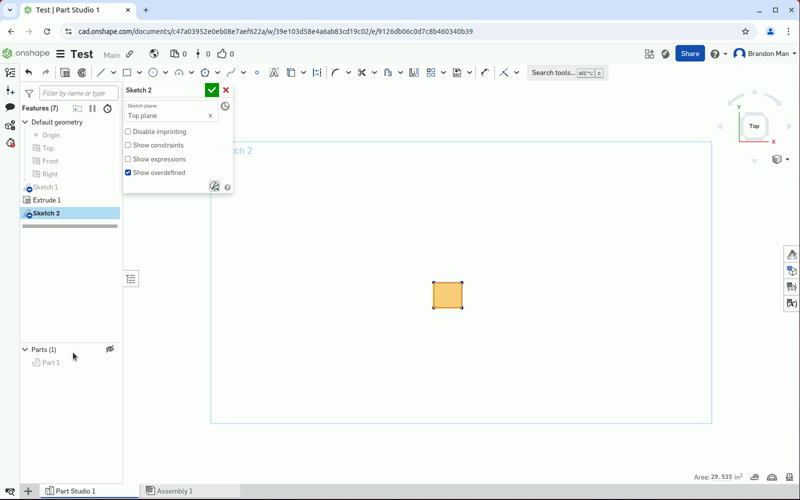
key(shift+e)
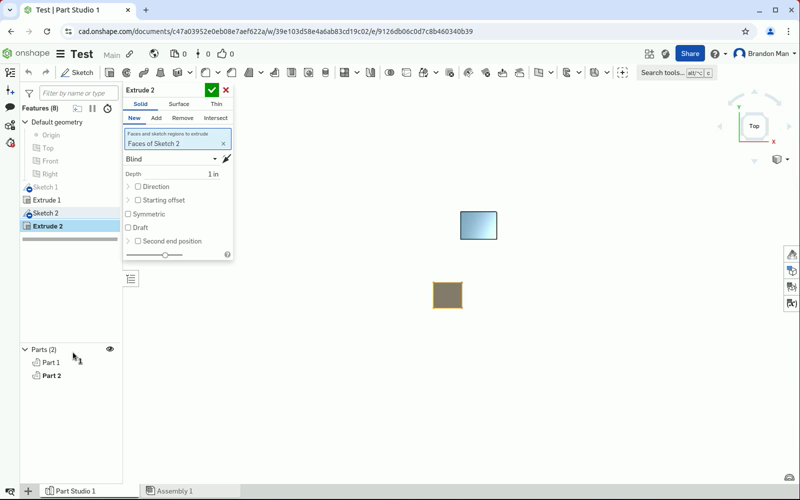
mouse_move(143, 106)
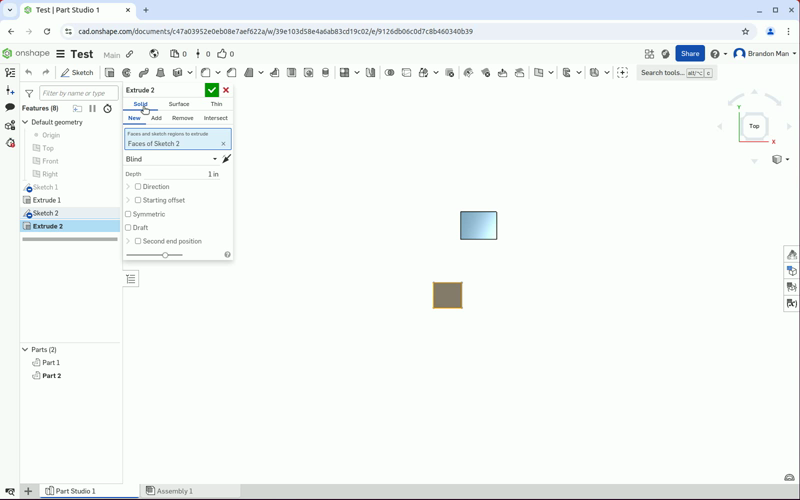
click(143, 106)
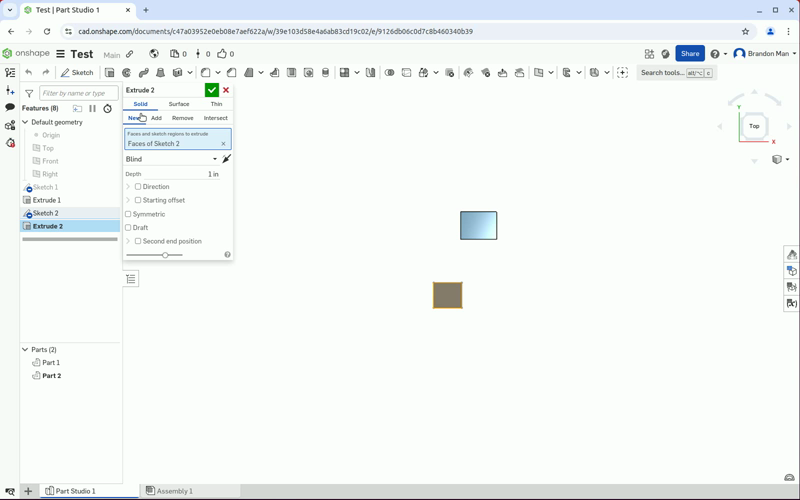
mouse_move(137, 120)
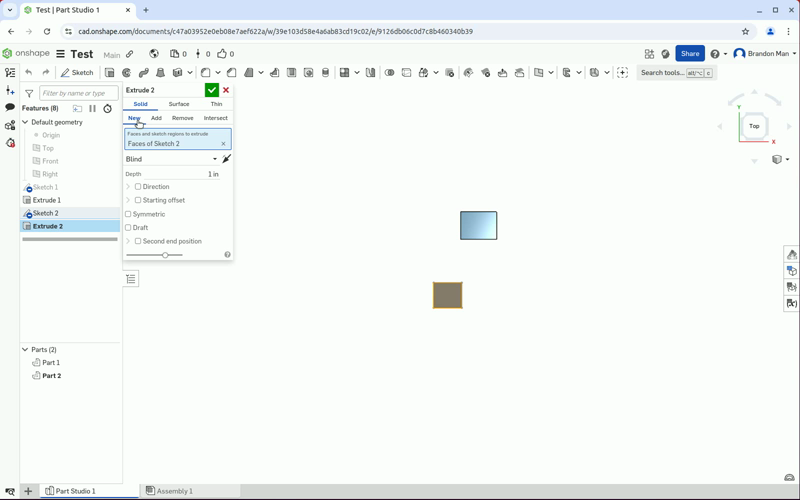
click(137, 120)
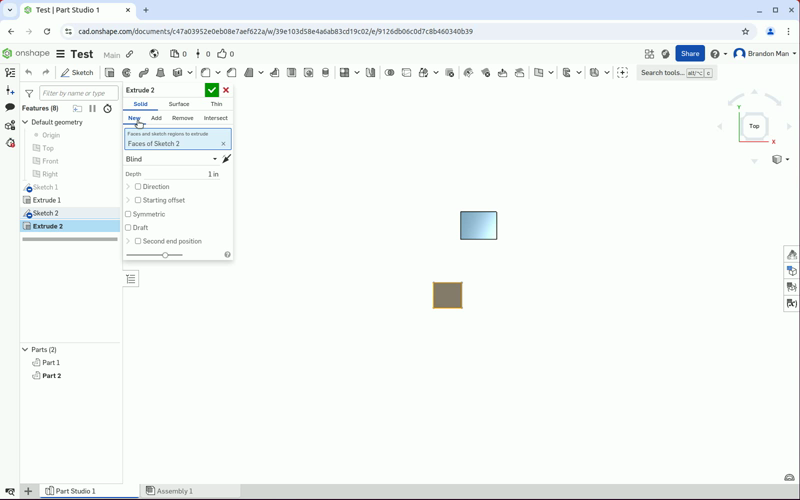
key(tab, 4)
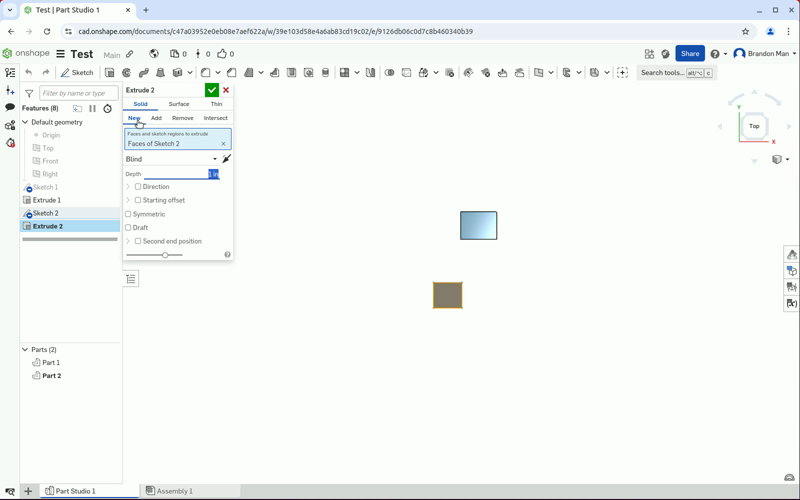
text(-4.814)
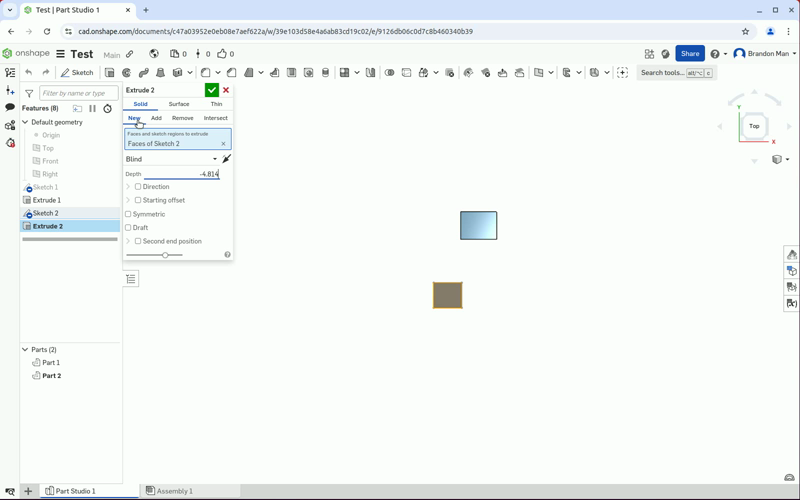
key(enter)
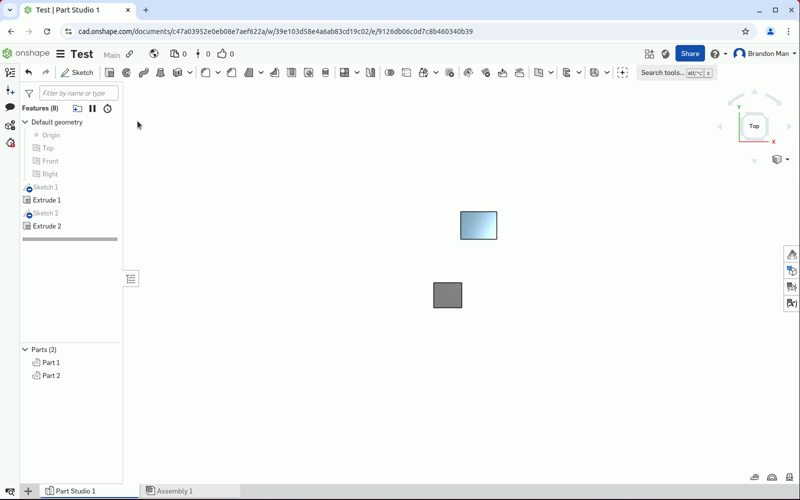
key(shift+h)
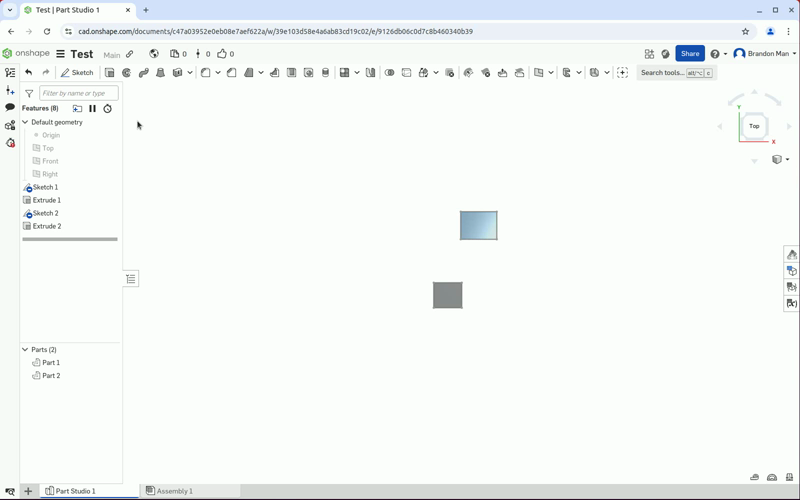
key(shift+h)
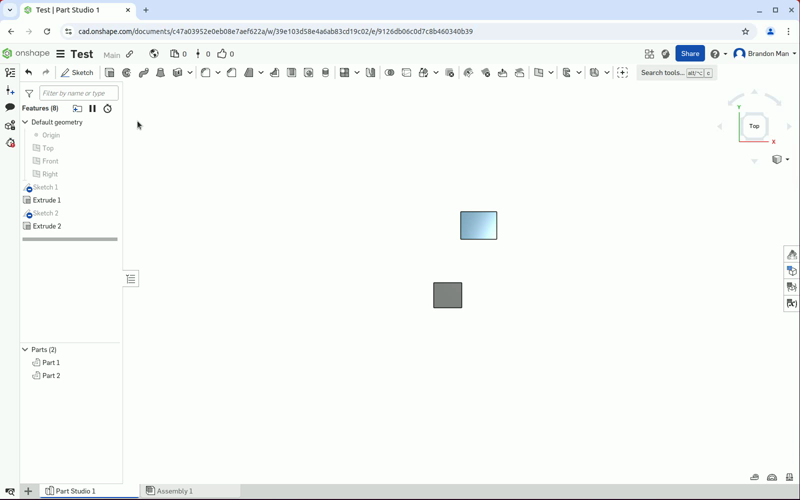
mouse_move(73, 189)
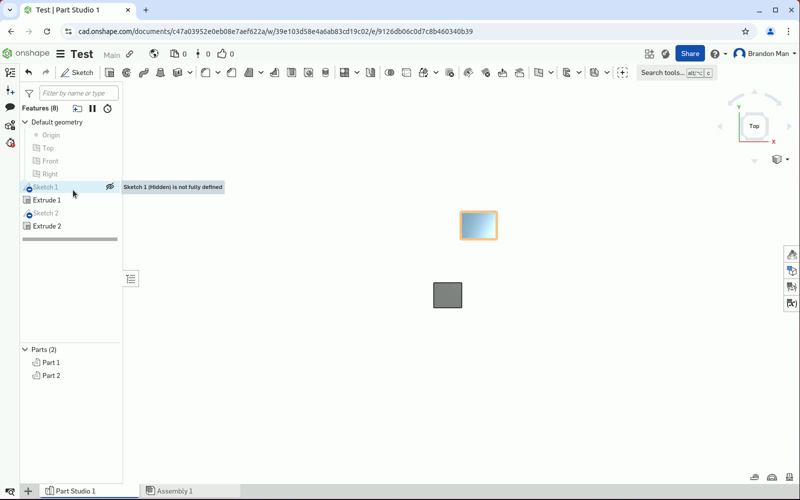
click(73, 189)
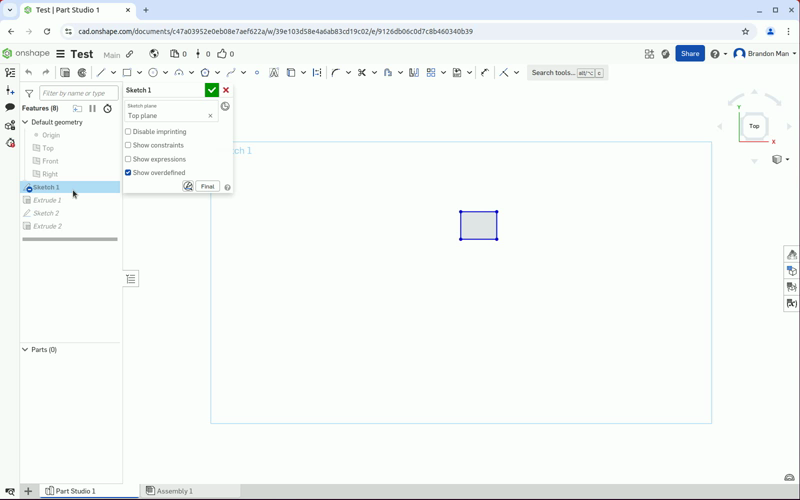
mouse_move(229, 92)
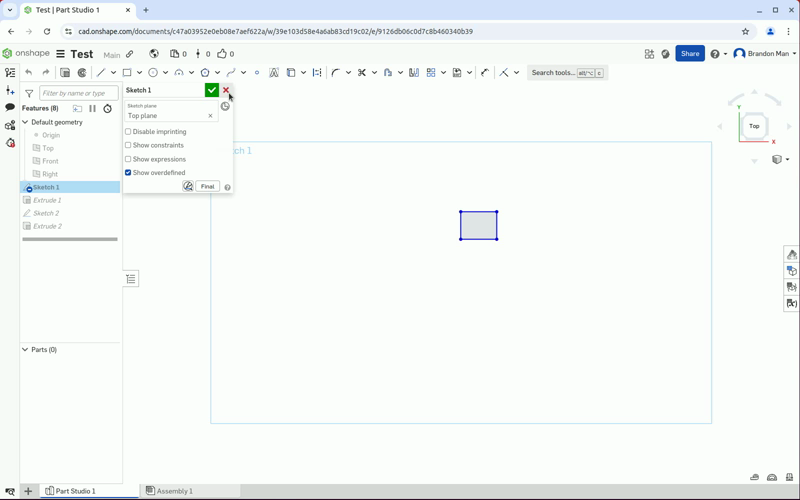
click(229, 92)
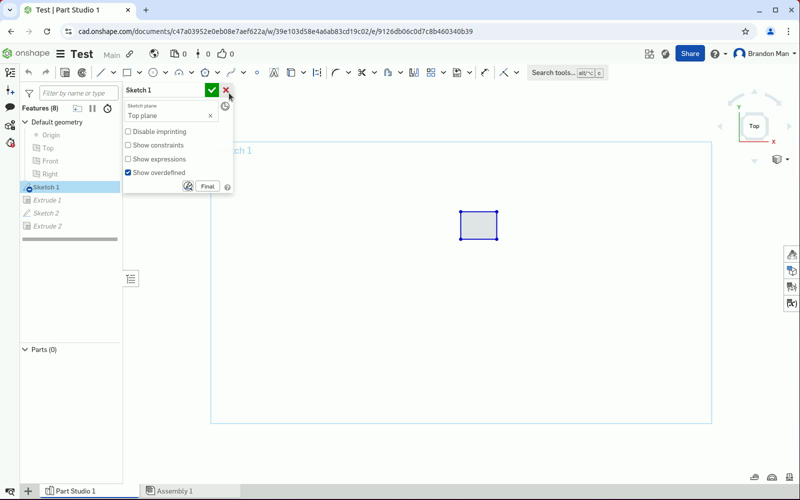
key(shift+s)
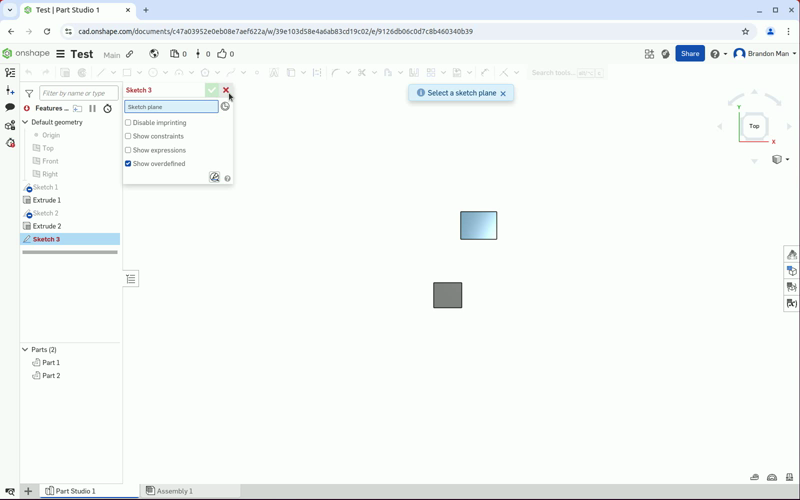
mouse_move(73, 150)
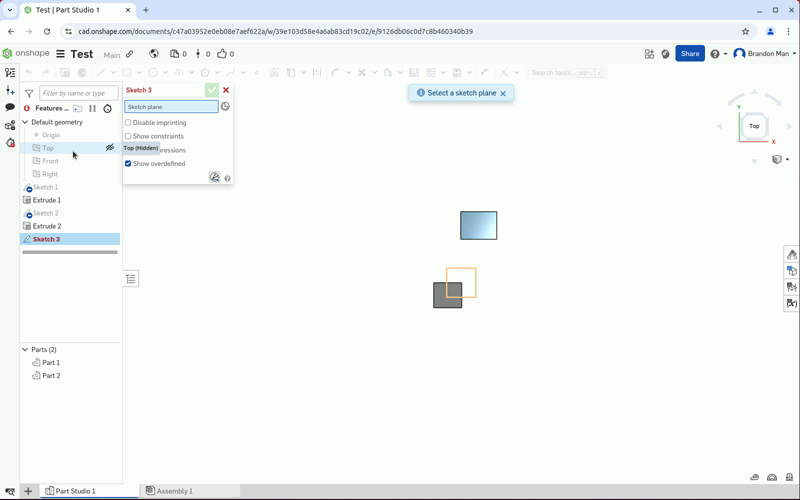
click(73, 150)
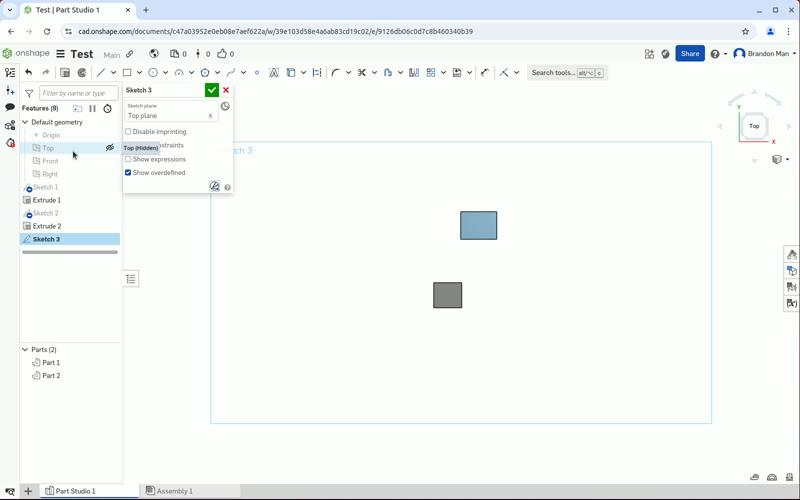
mouse_move(73, 352)
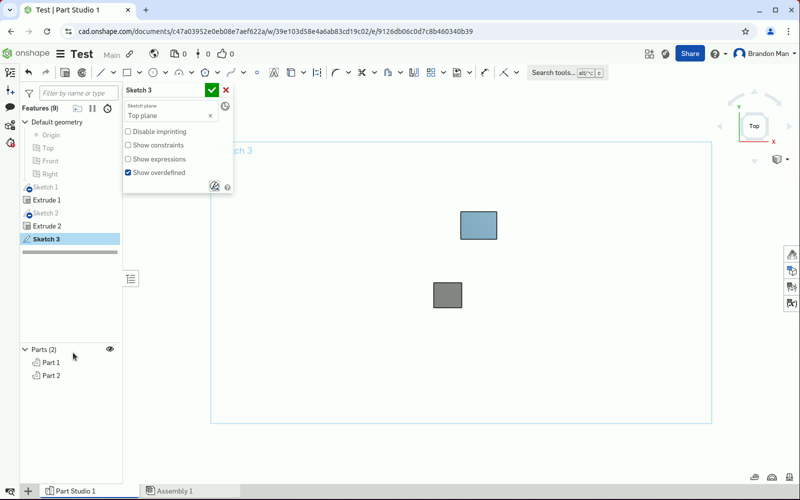
key(y)
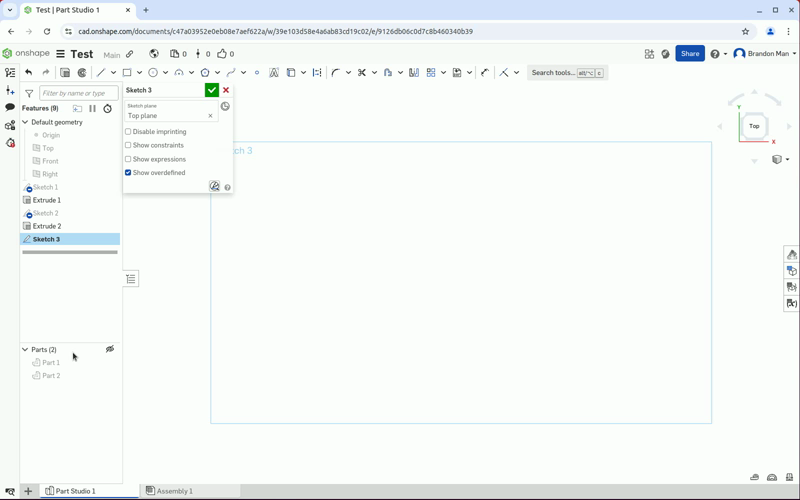
key(l)
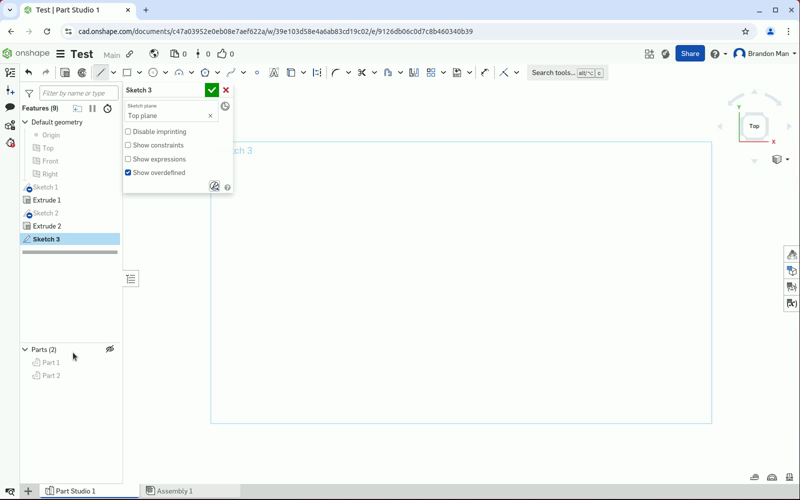
key_down(shift)
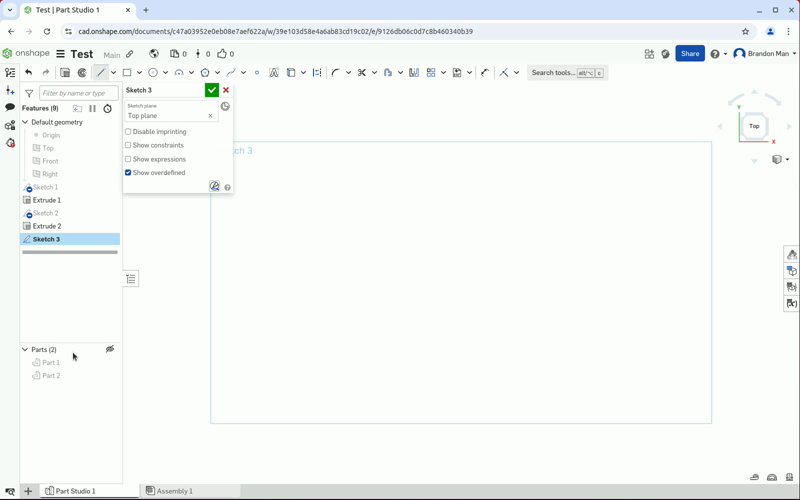
mouse_move(386, 307)
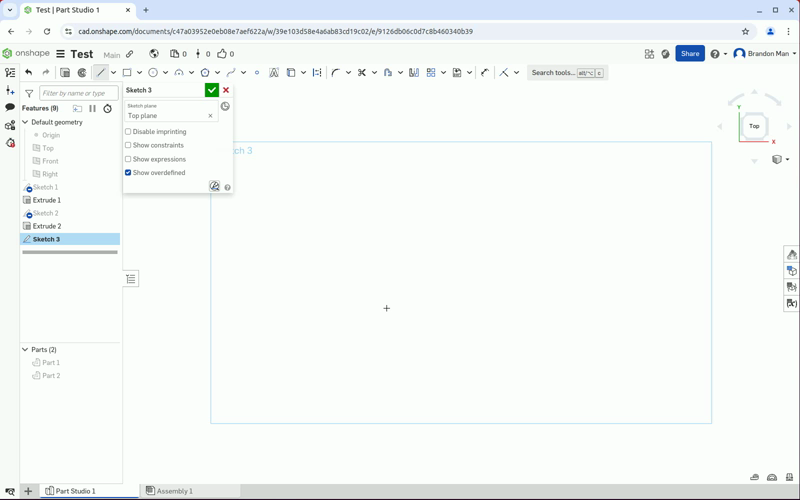
click(386, 307)
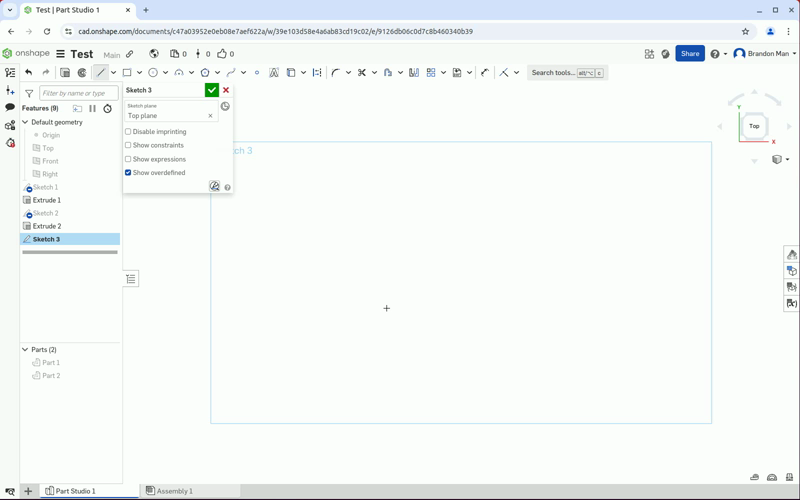
key_up(shift)
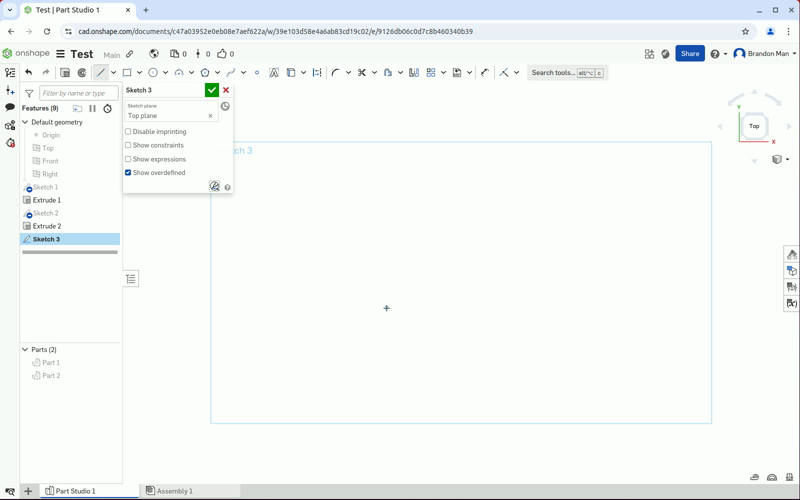
key_down(shift)
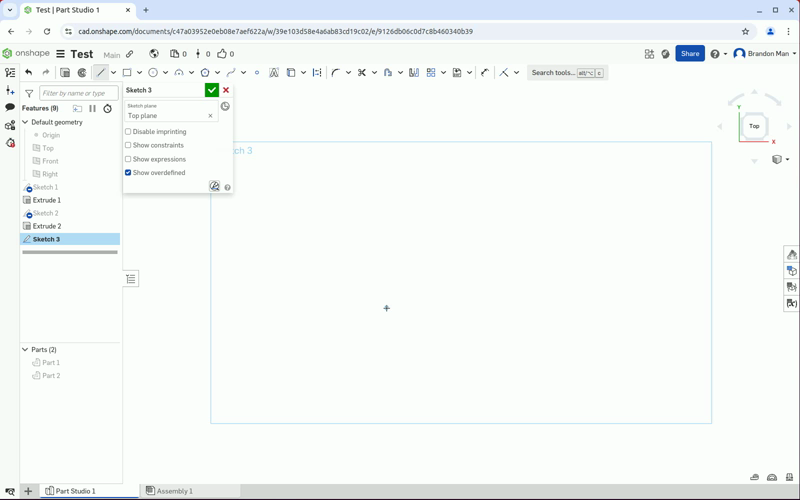
mouse_move(417, 307)
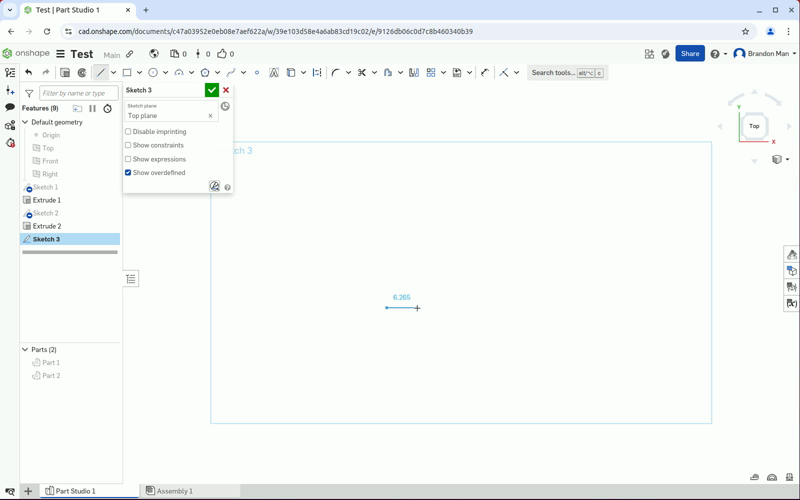
mouse_move(434, 307)
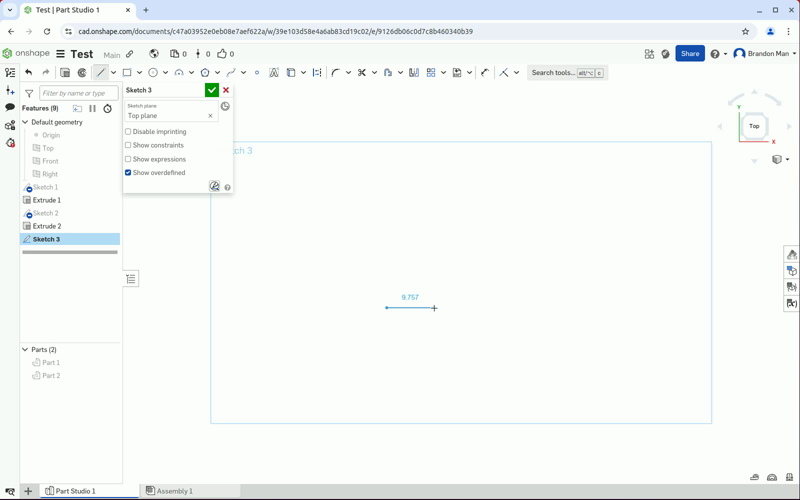
click(434, 307)
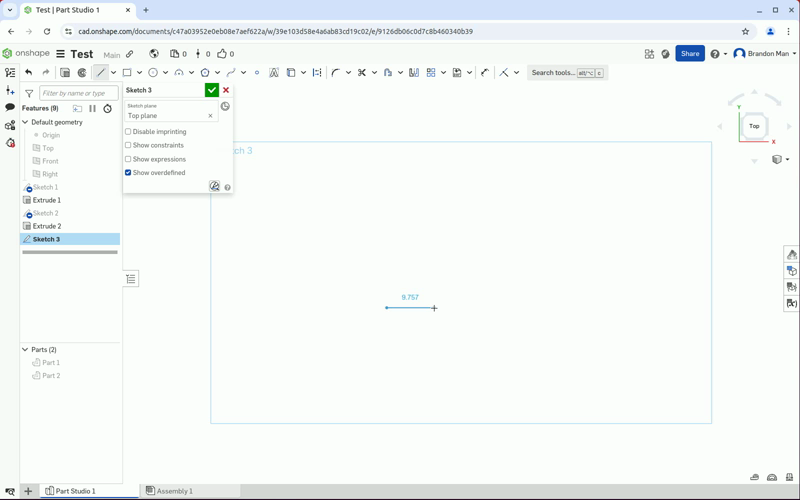
key_up(shift)
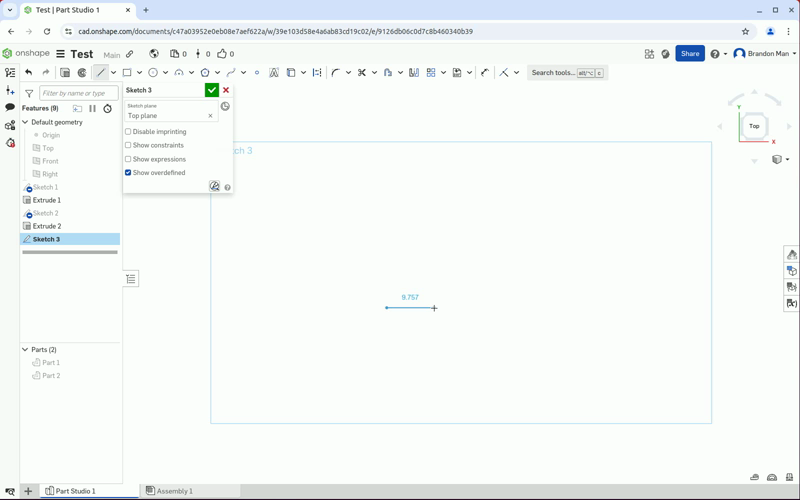
key_down(shift)
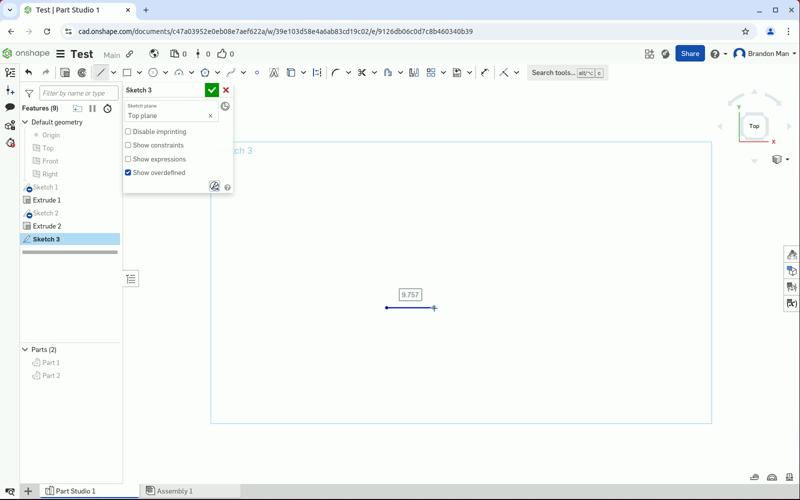
mouse_move(464, 307)
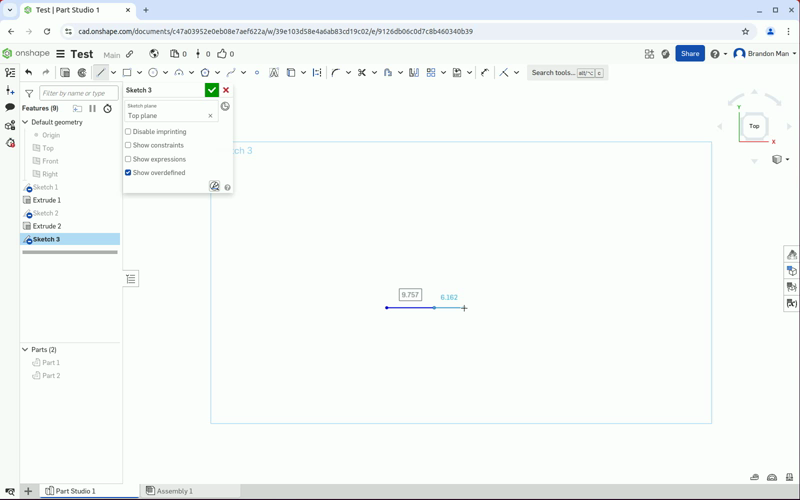
mouse_move(434, 282)
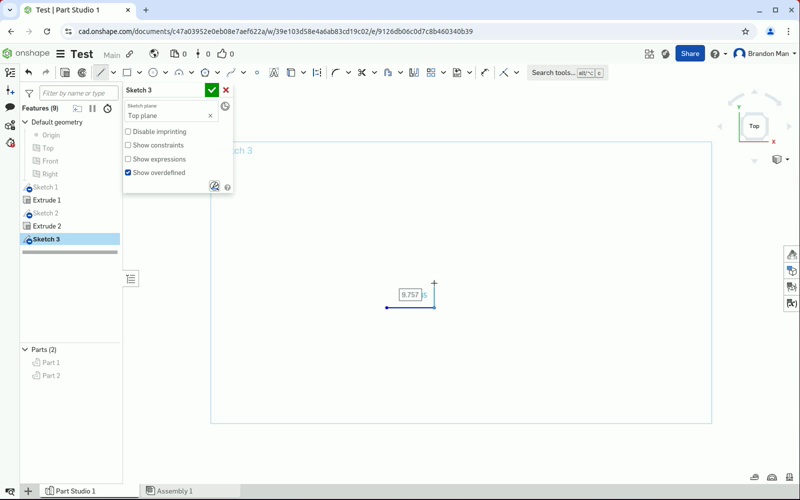
click(434, 282)
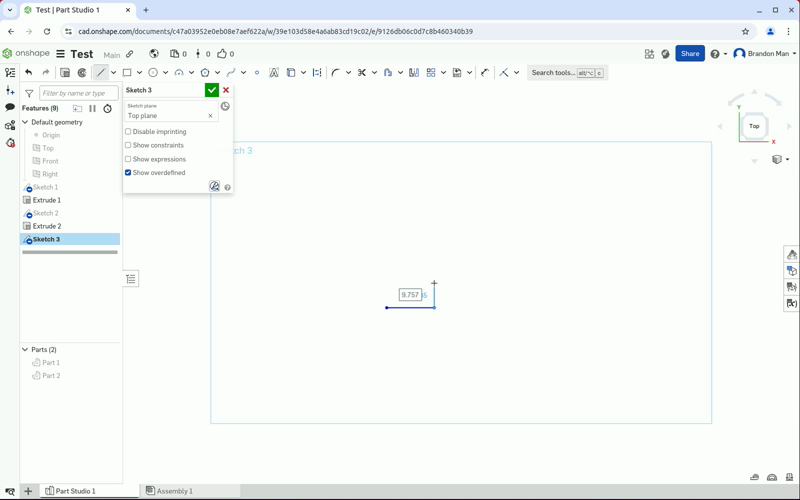
key_up(shift)
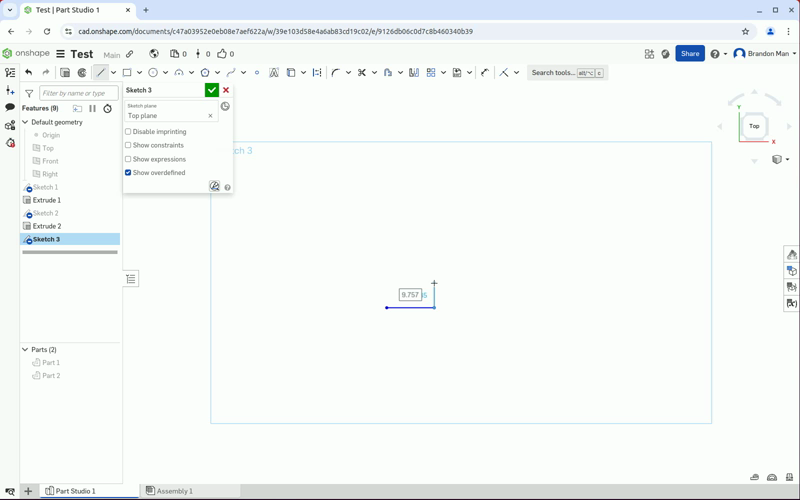
key_down(shift)
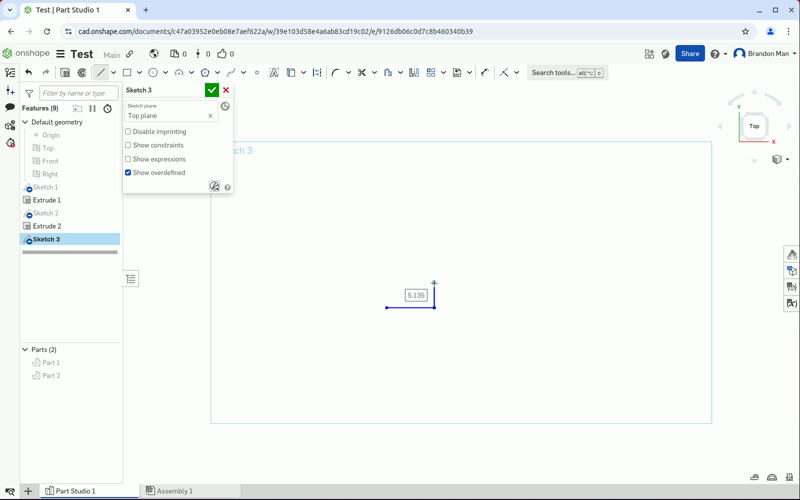
mouse_move(464, 282)
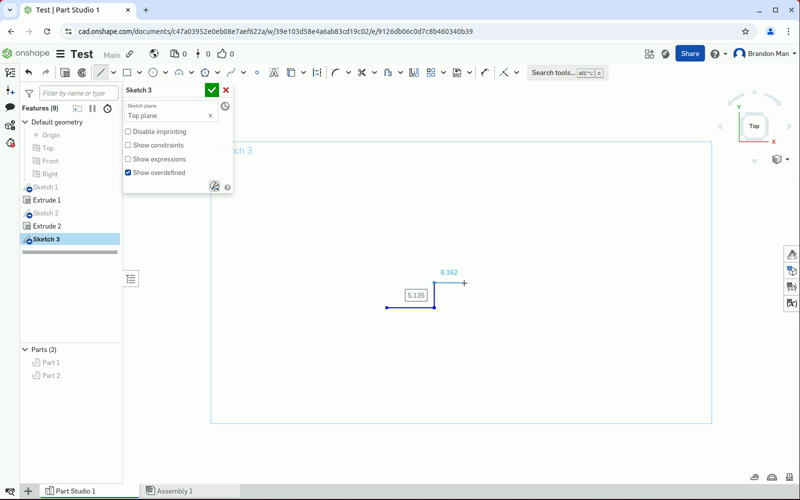
mouse_move(386, 282)
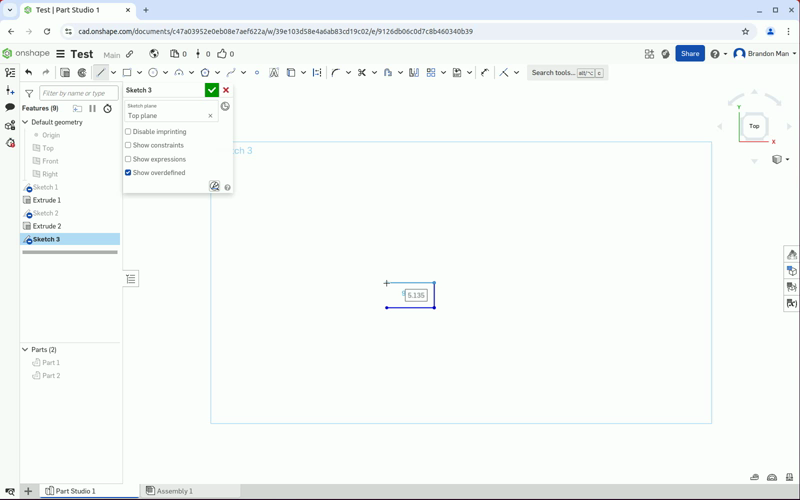
click(386, 282)
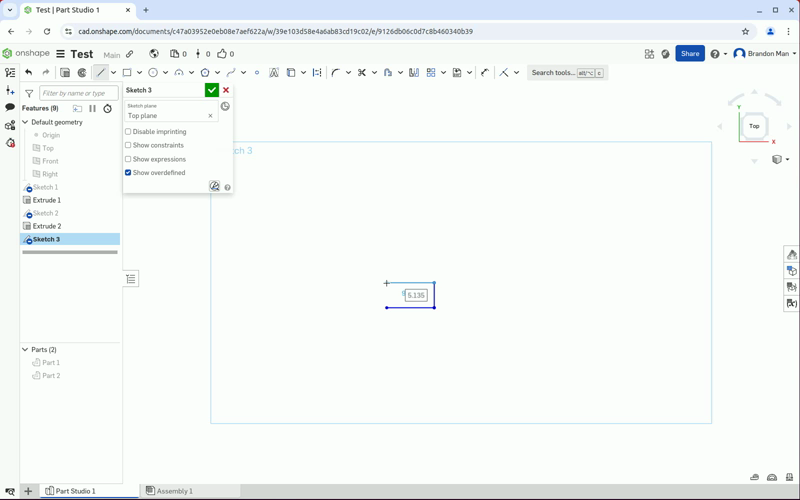
key_up(shift)
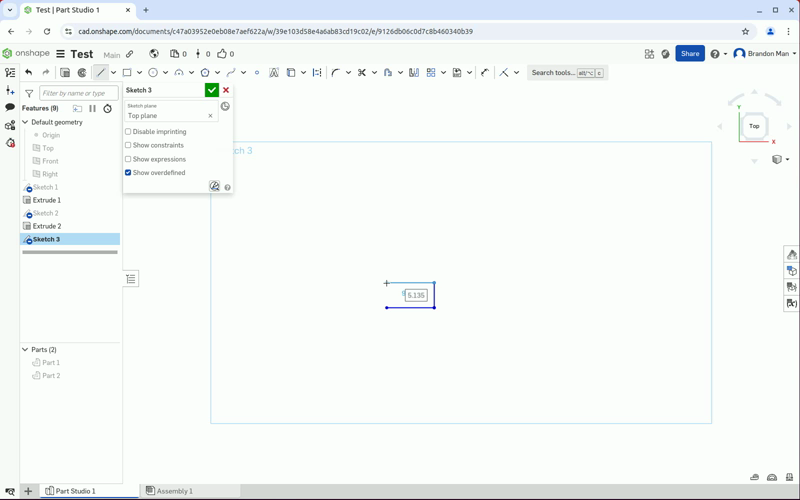
mouse_move(417, 282)
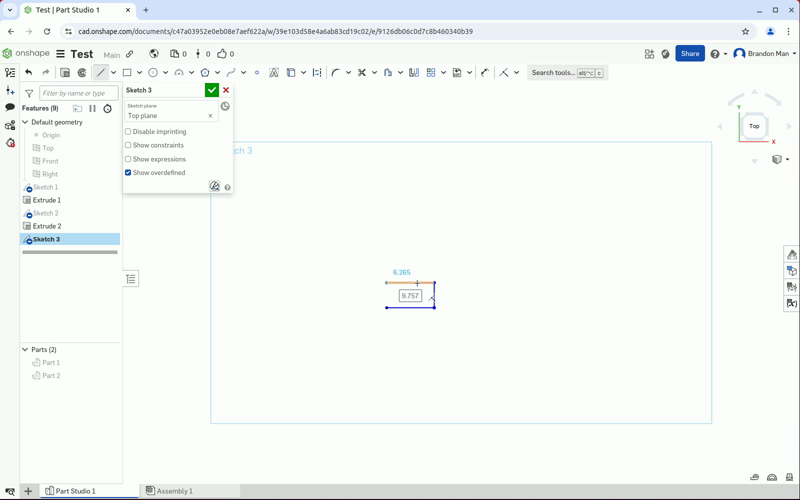
key_down(shift)
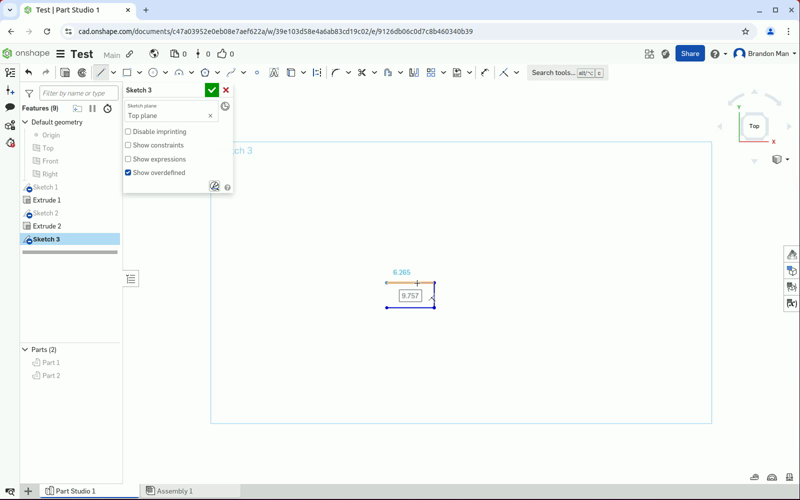
mouse_move(386, 307)
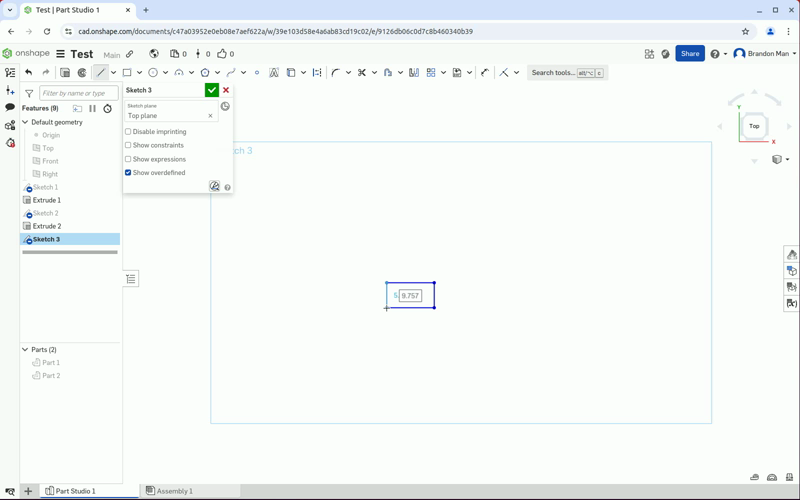
key_up(shift)
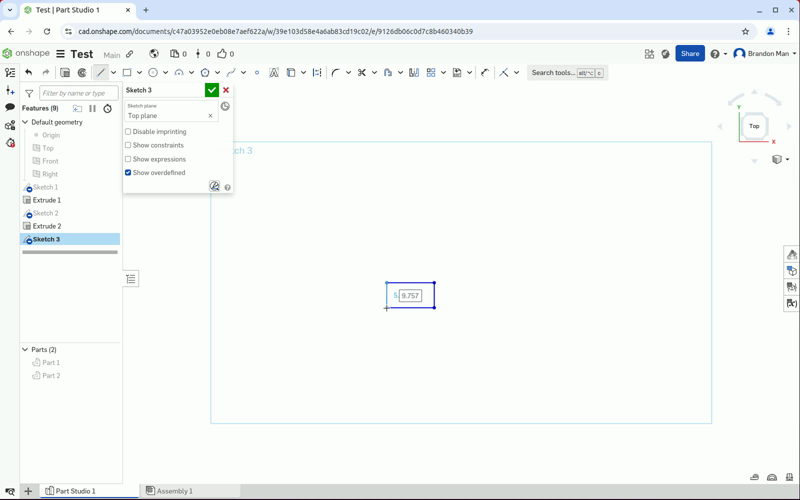
click(386, 307)
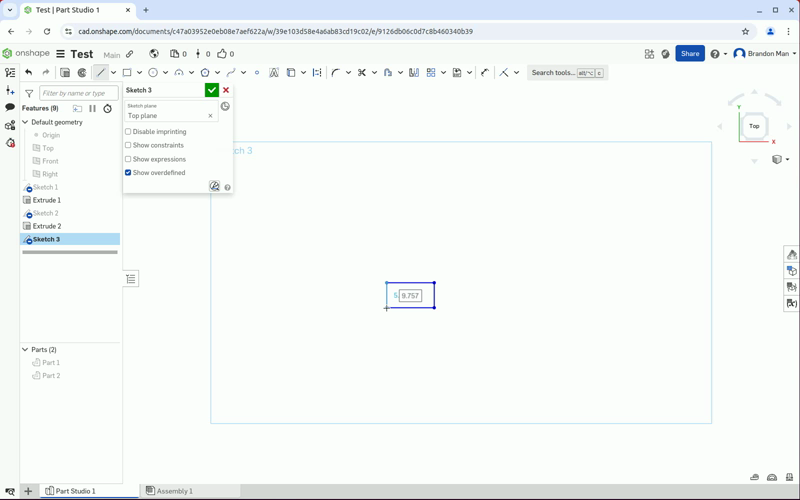
key(esc)
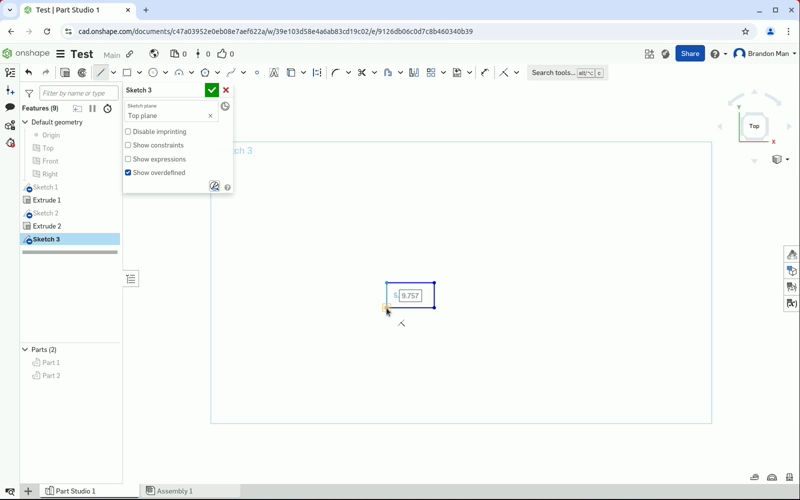
mouse_move(425, 286)
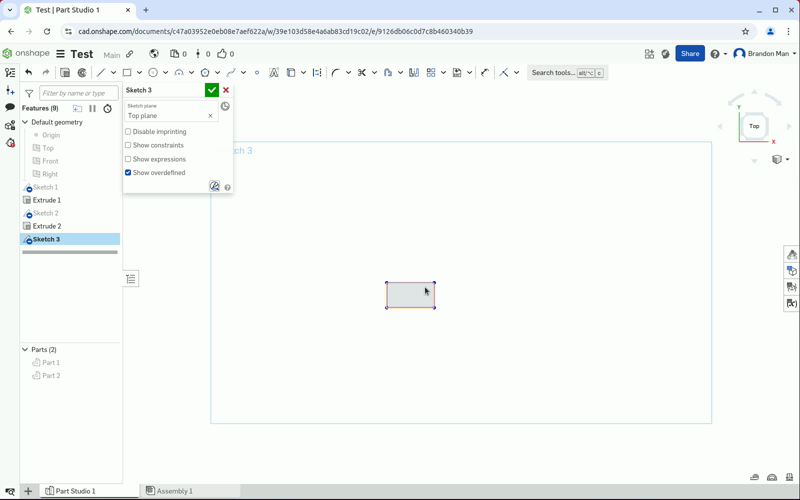
scroll(6)
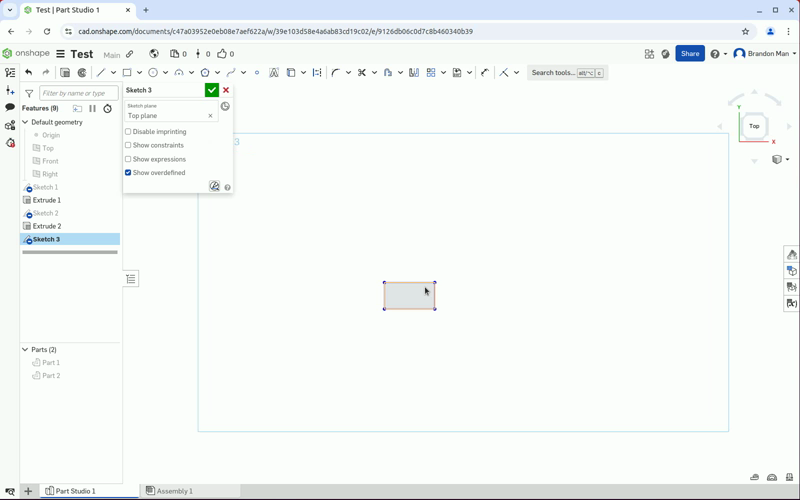
scroll(6)
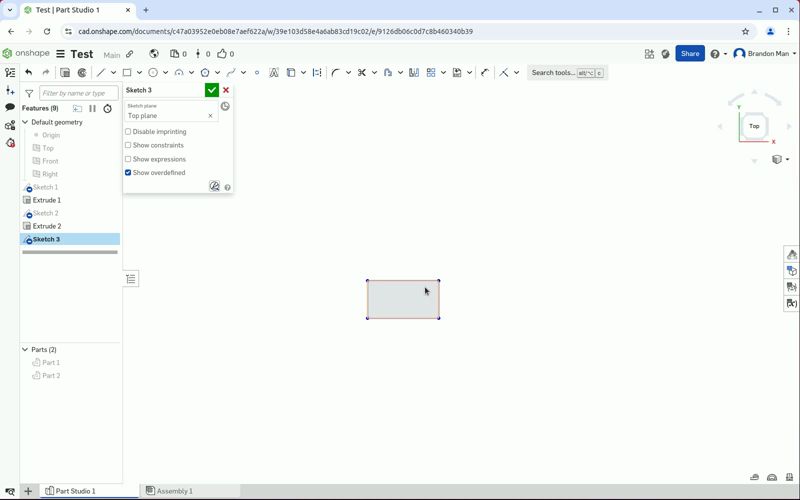
scroll(6)
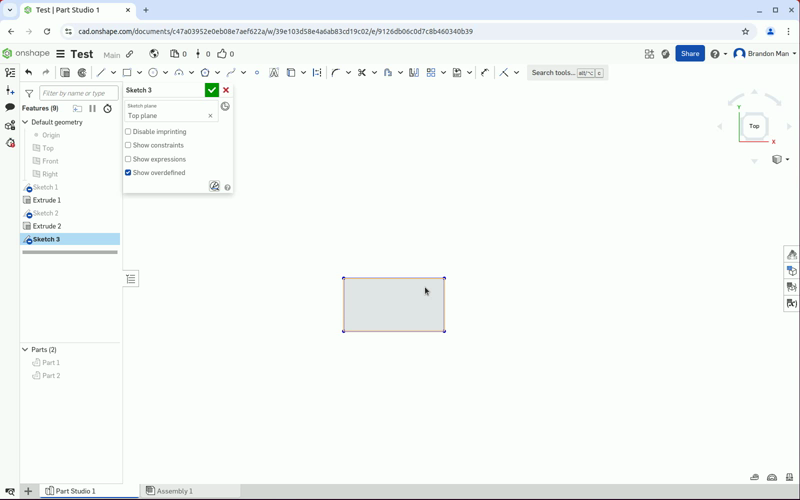
scroll(6)
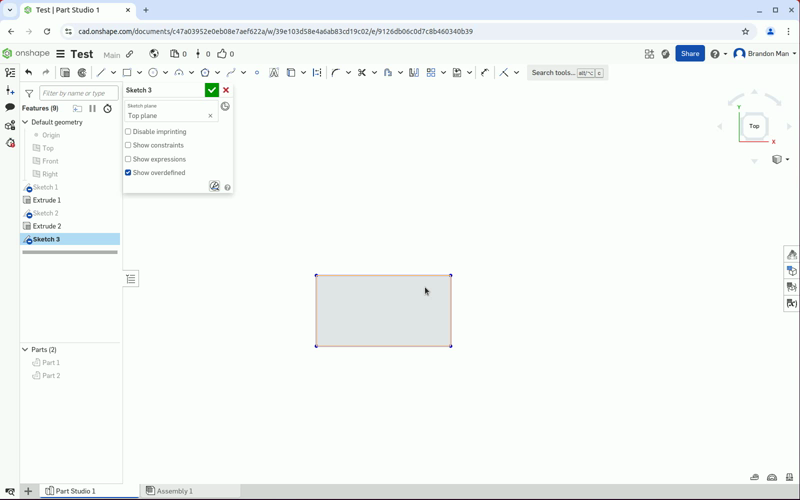
scroll(6)
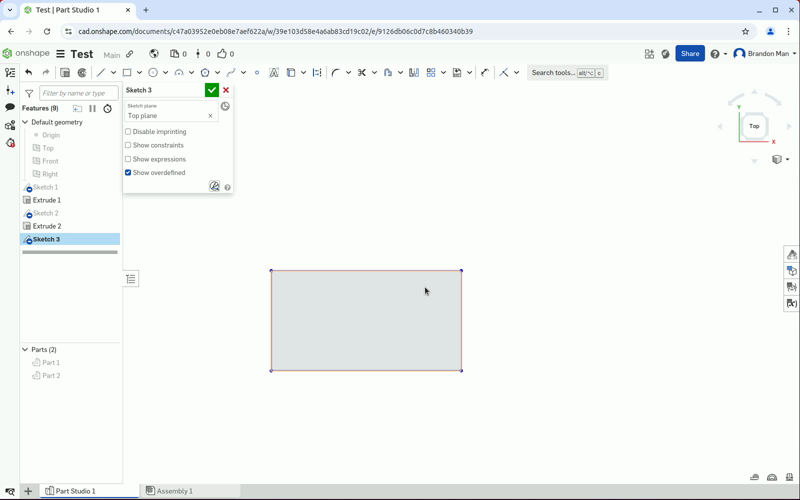
scroll(6)
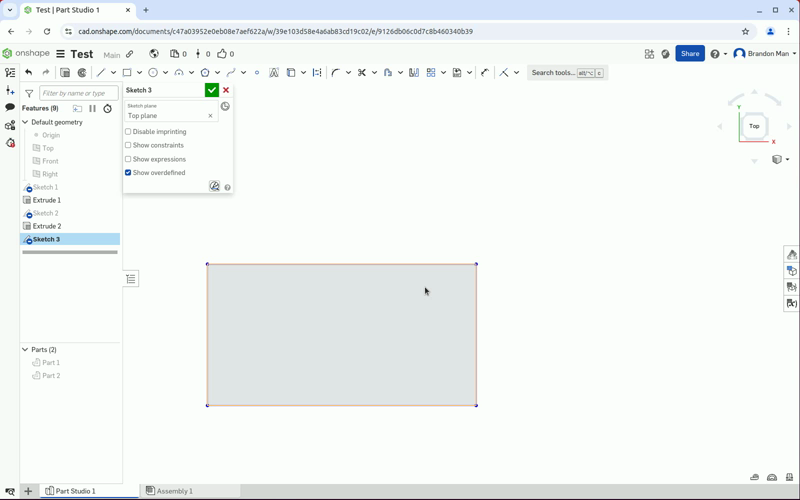
scroll(6)
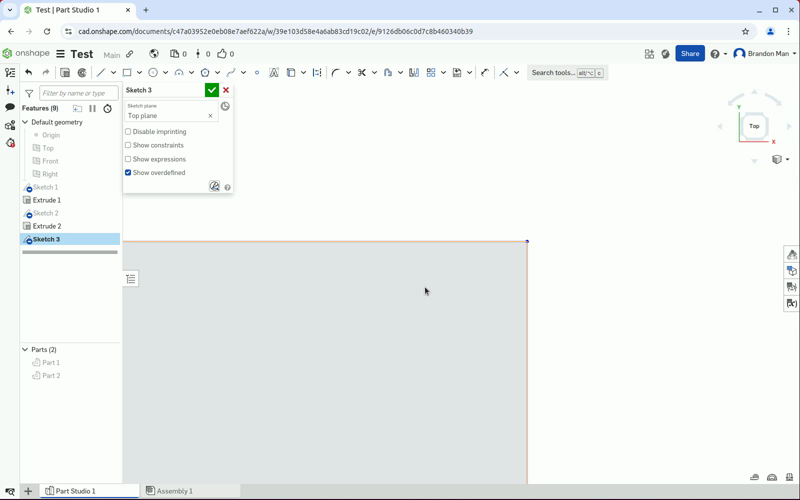
click(425, 286)
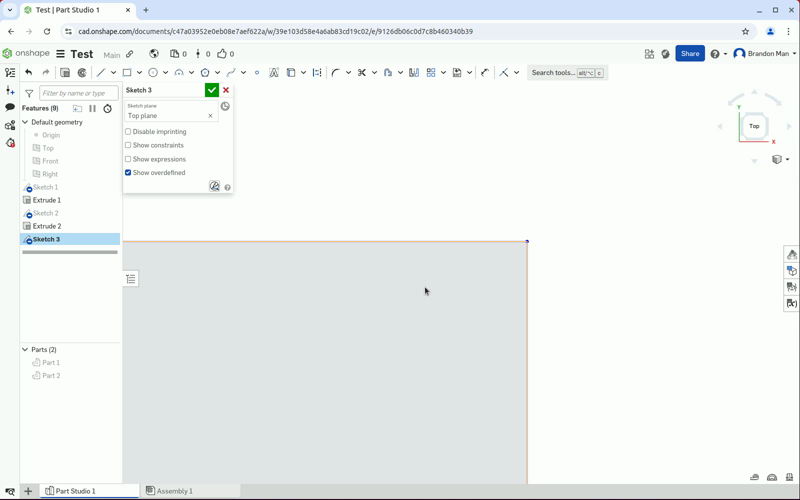
scroll(-6)
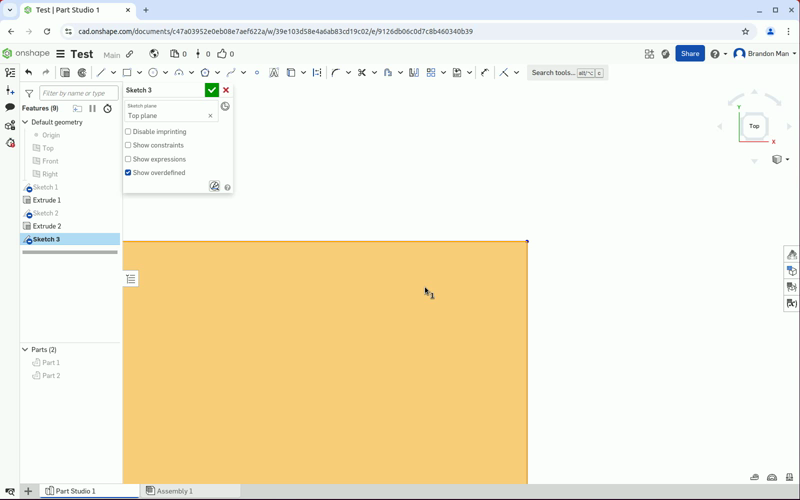
scroll(-6)
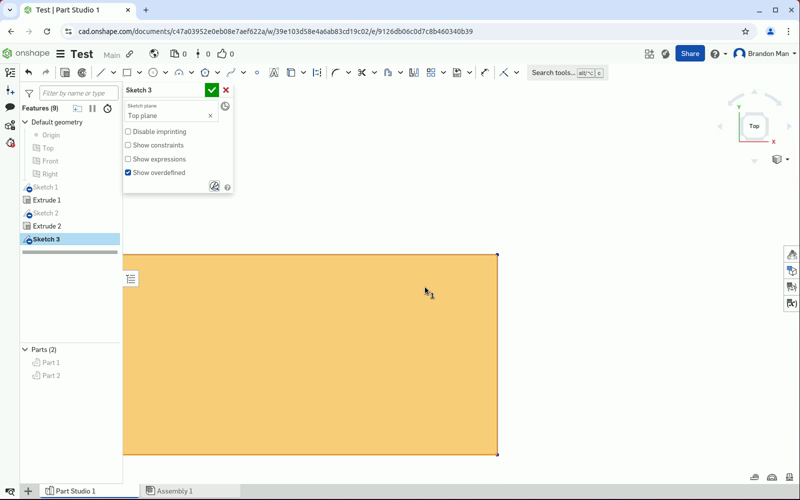
scroll(-6)
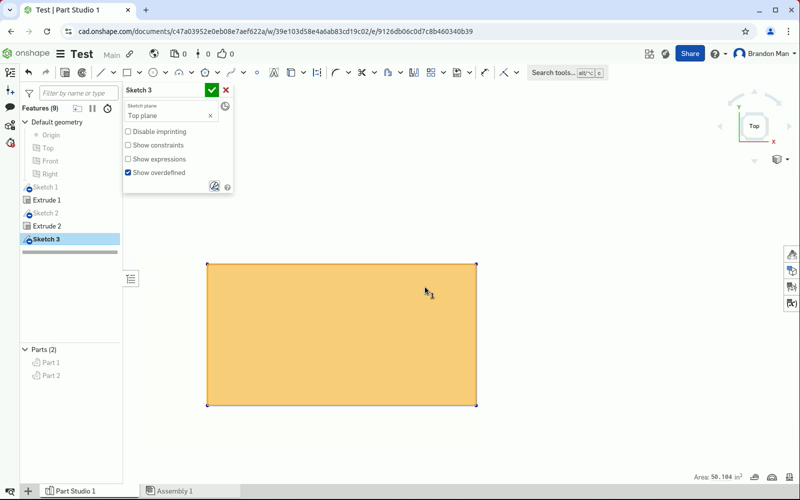
scroll(-6)
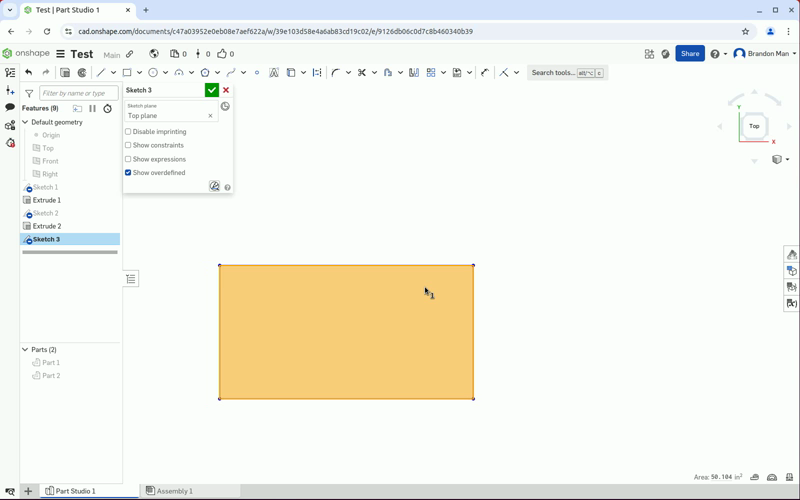
scroll(-6)
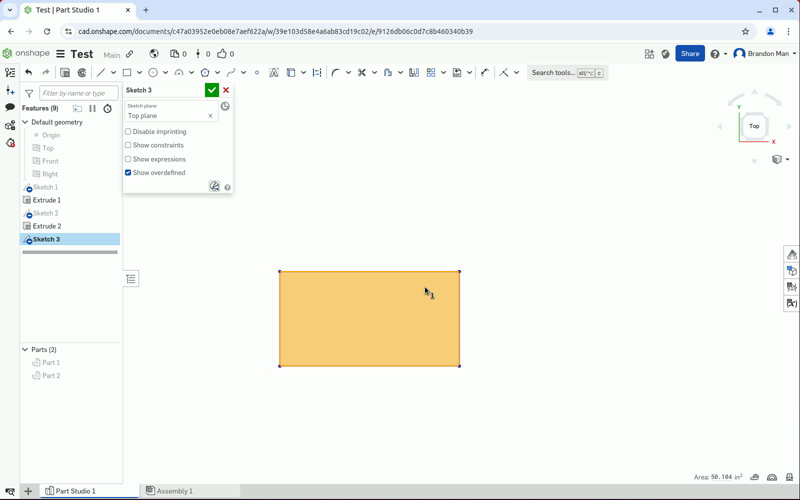
scroll(-6)
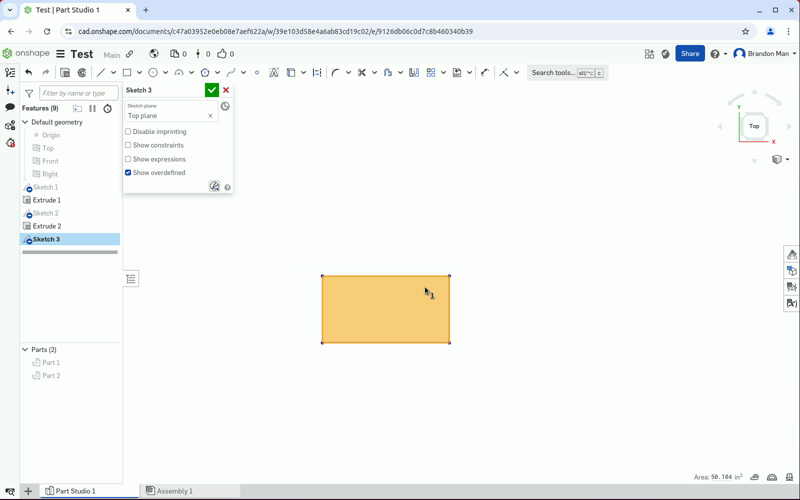
scroll(-6)
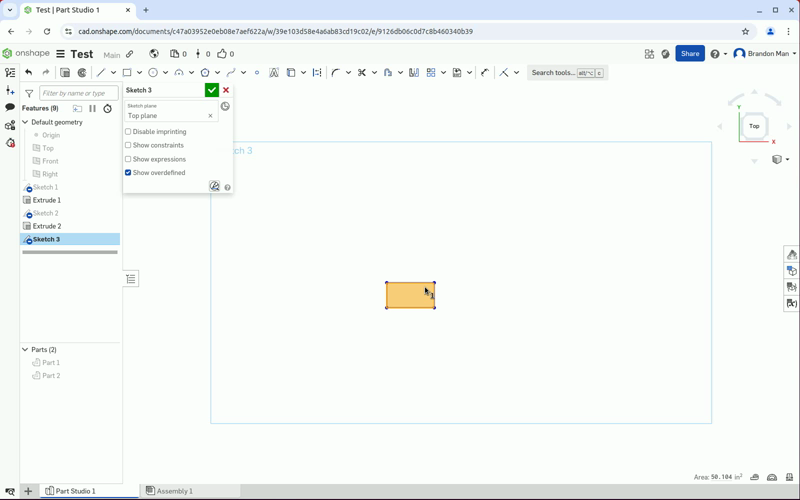
mouse_move(73, 352)
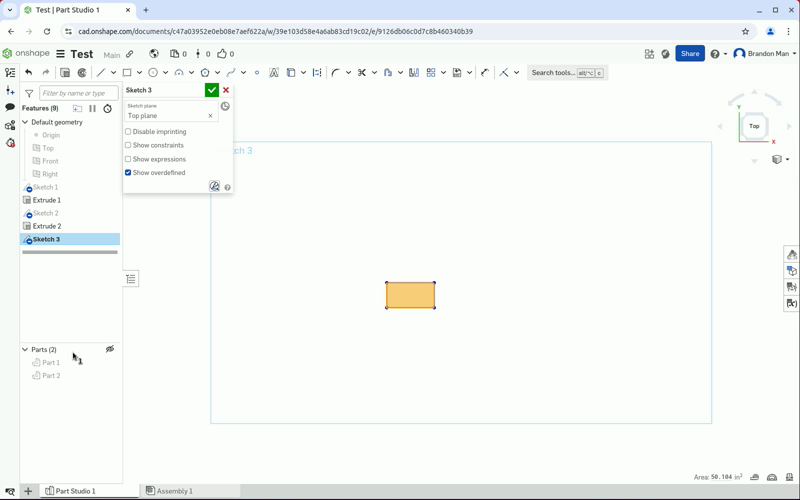
key(shift+y)
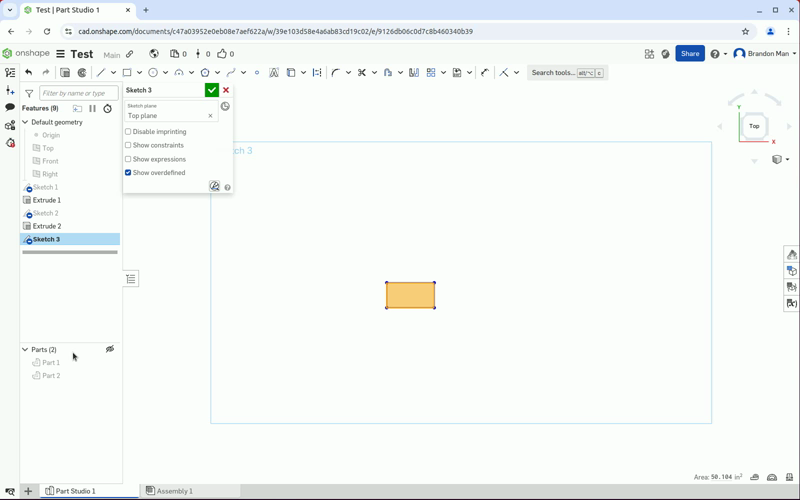
key(shift+e)
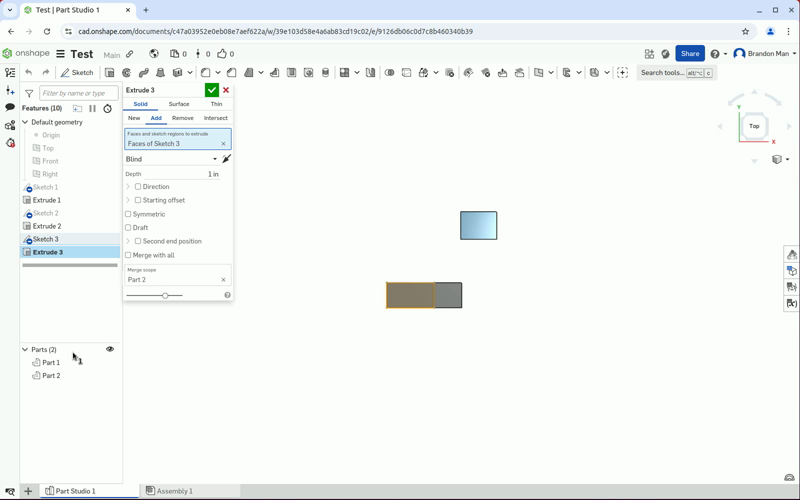
mouse_move(143, 106)
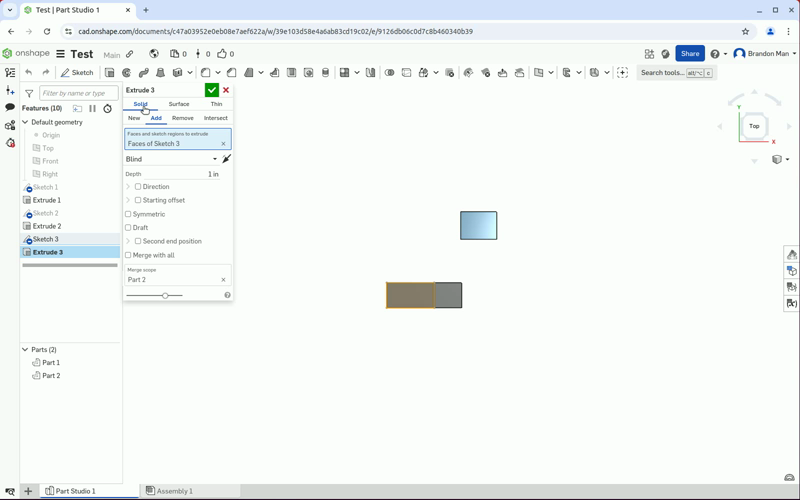
click(143, 106)
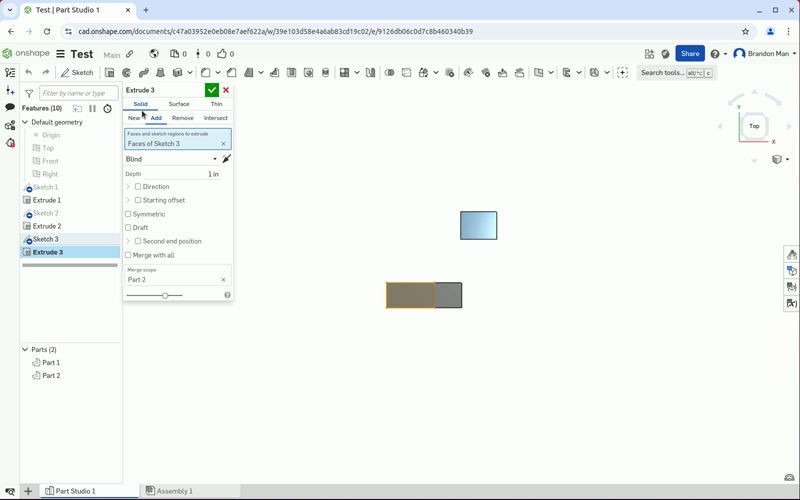
mouse_move(137, 120)
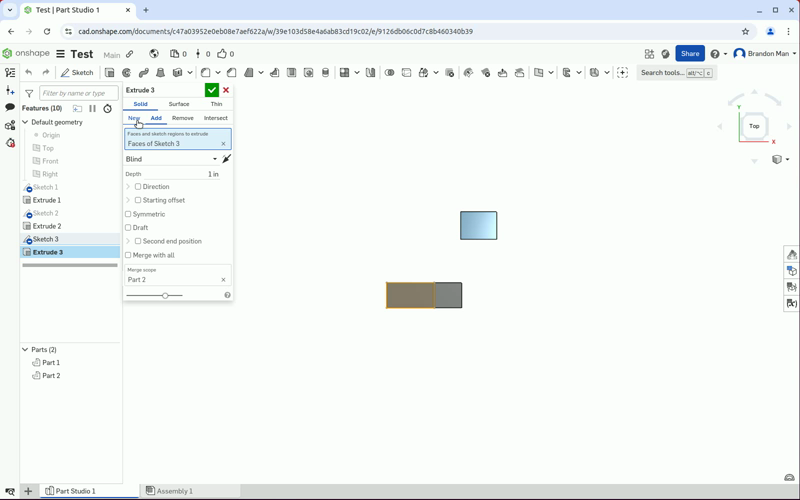
click(137, 120)
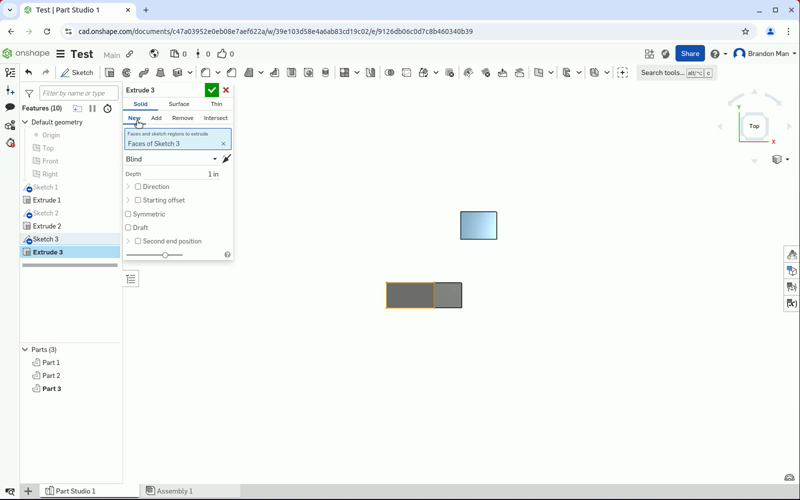
key(tab, 4)
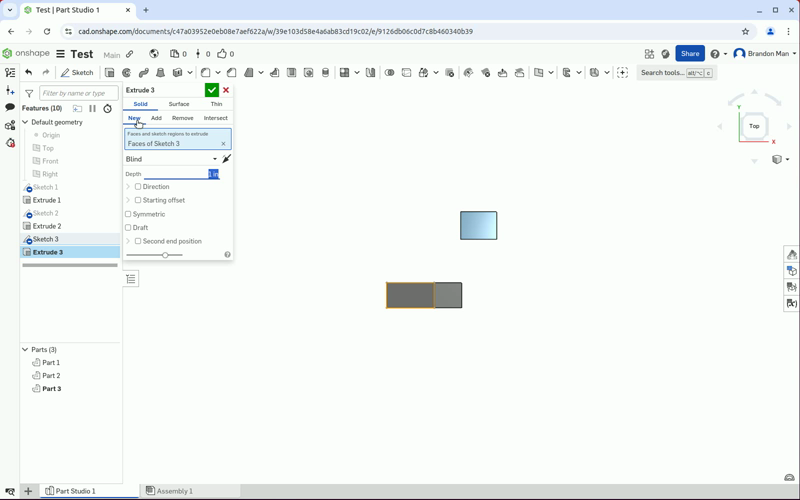
text(-4.814)
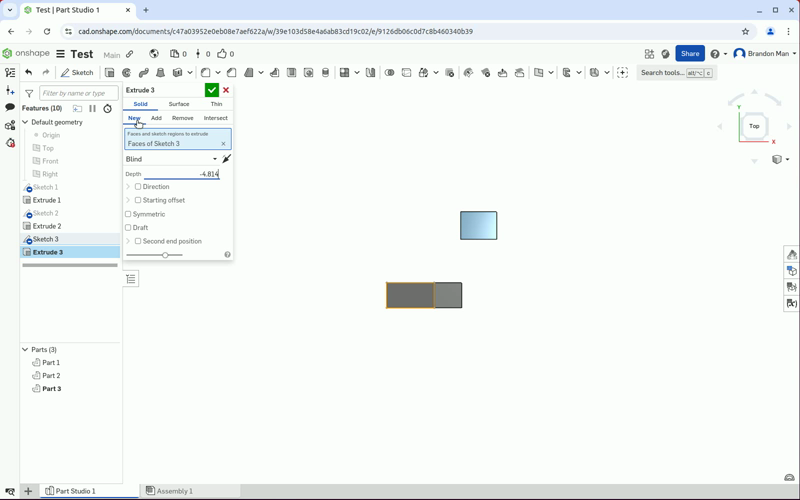
key(enter)
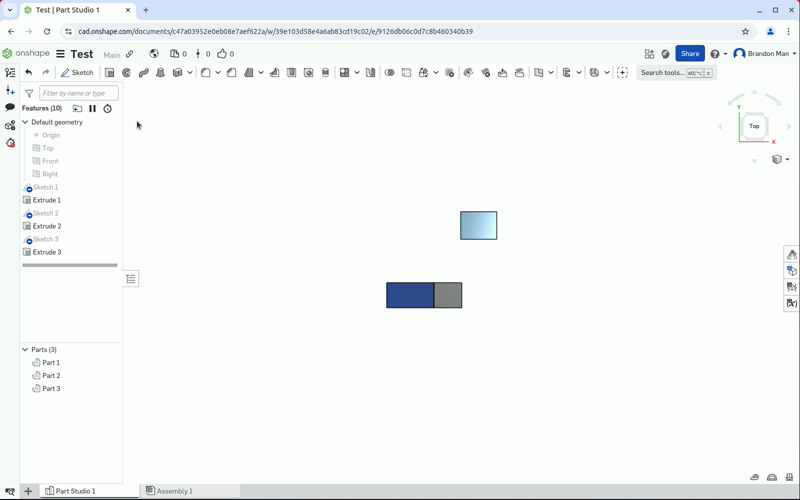
key(shift+h)
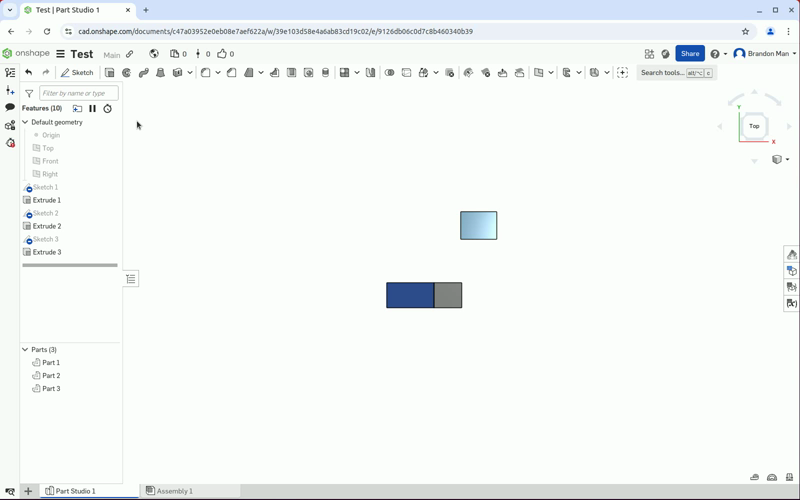
key(shift+h)
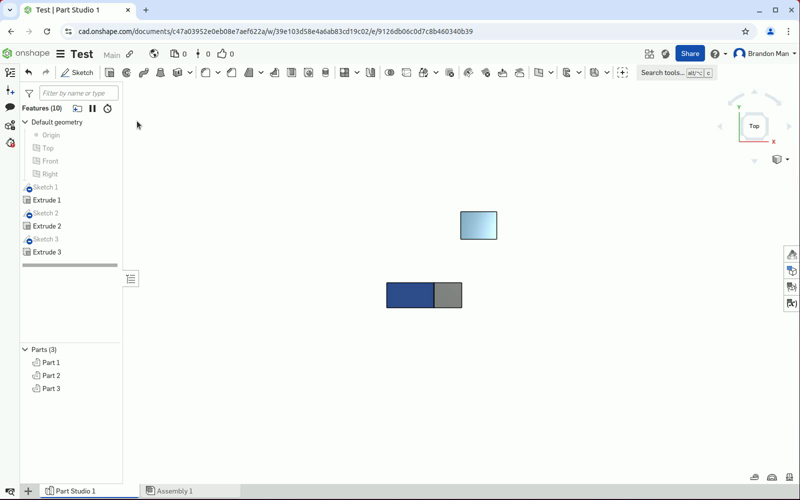
mouse_move(73, 189)
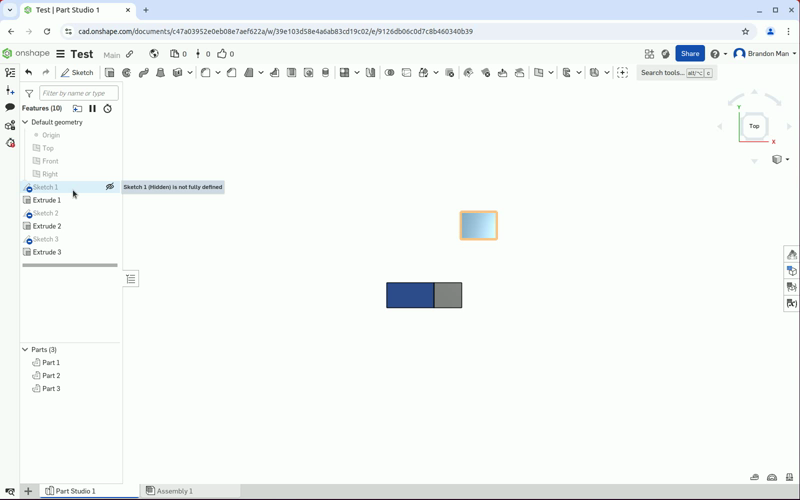
click(73, 189)
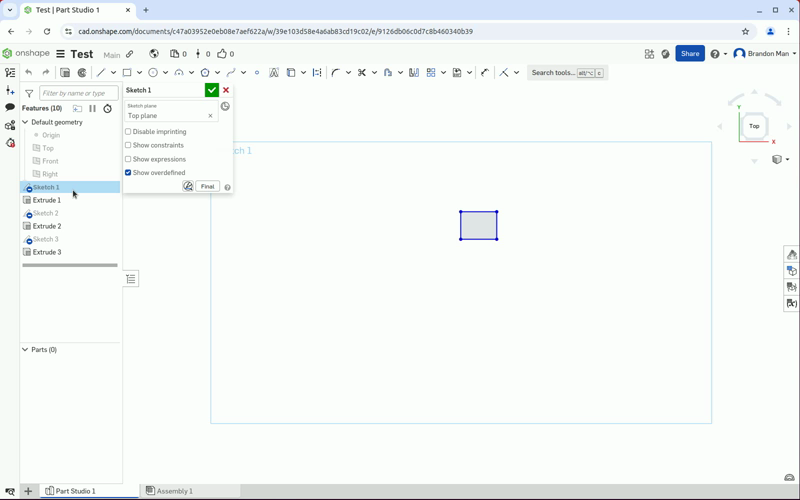
mouse_move(229, 92)
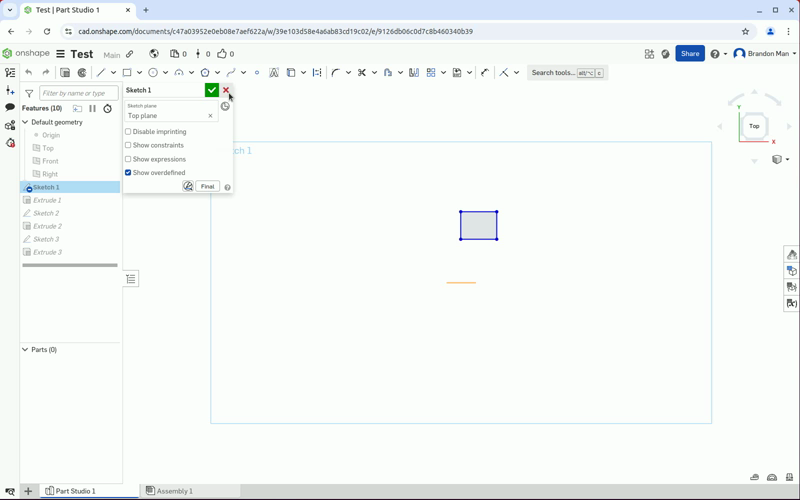
click(229, 92)
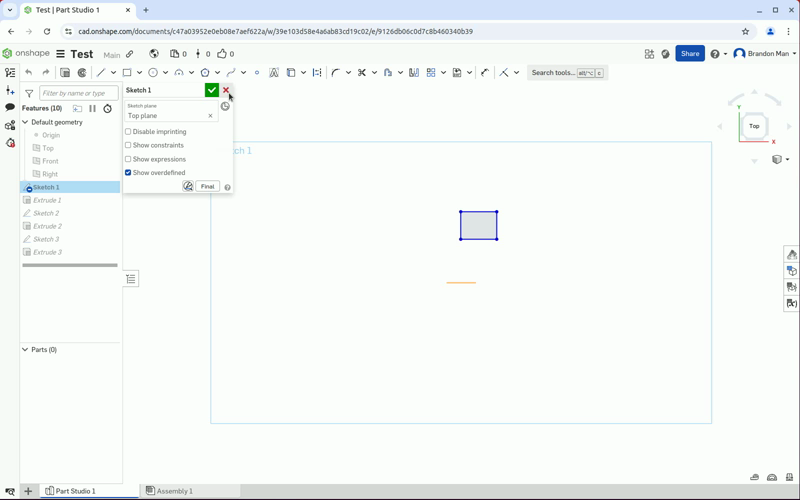
key(shift+s)
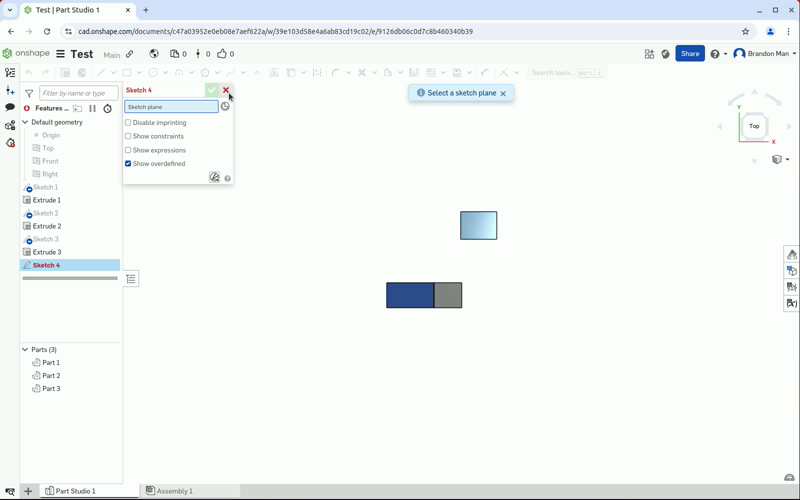
mouse_move(73, 150)
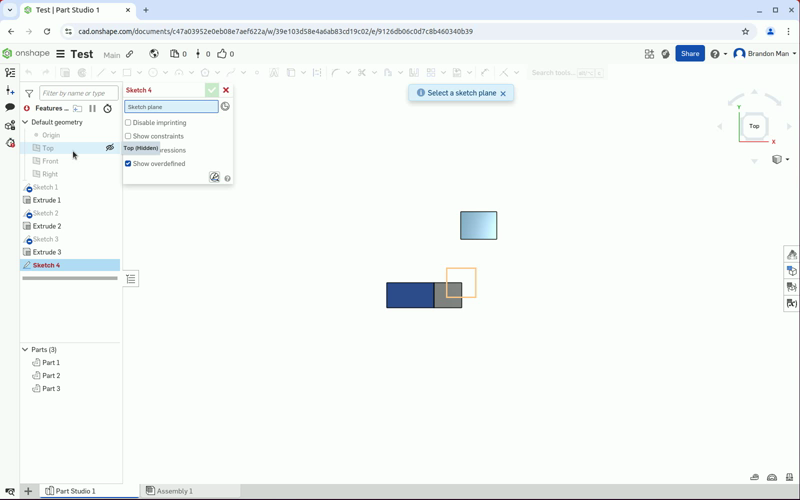
click(73, 150)
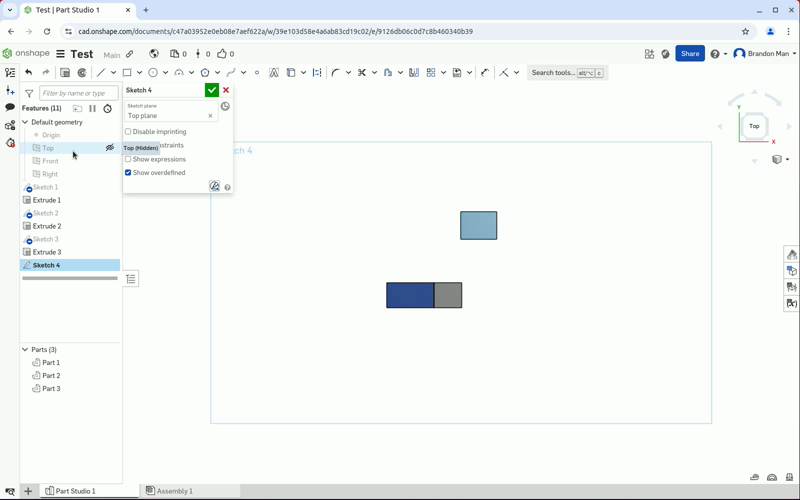
mouse_move(73, 352)
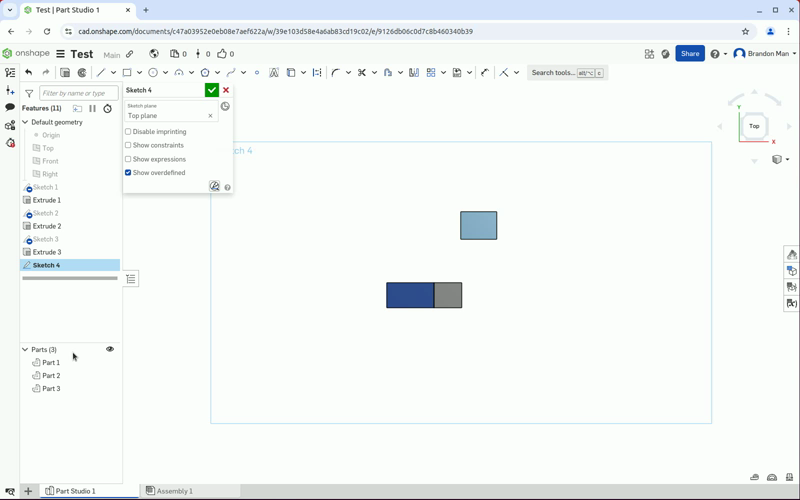
key(y)
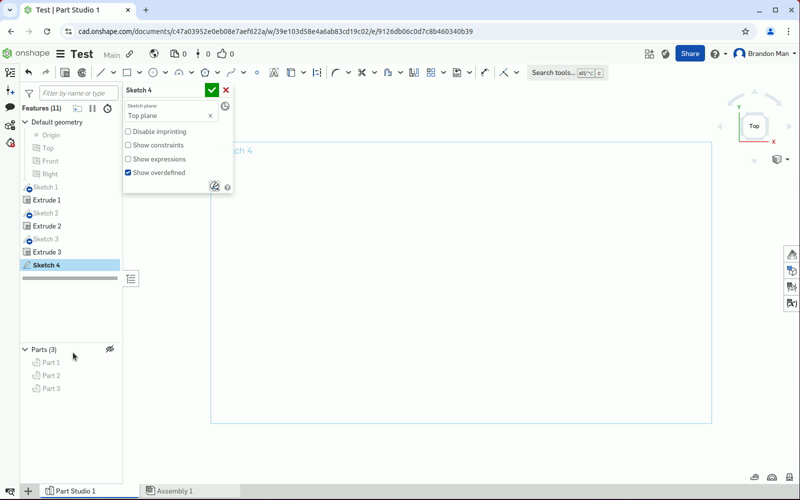
key(l)
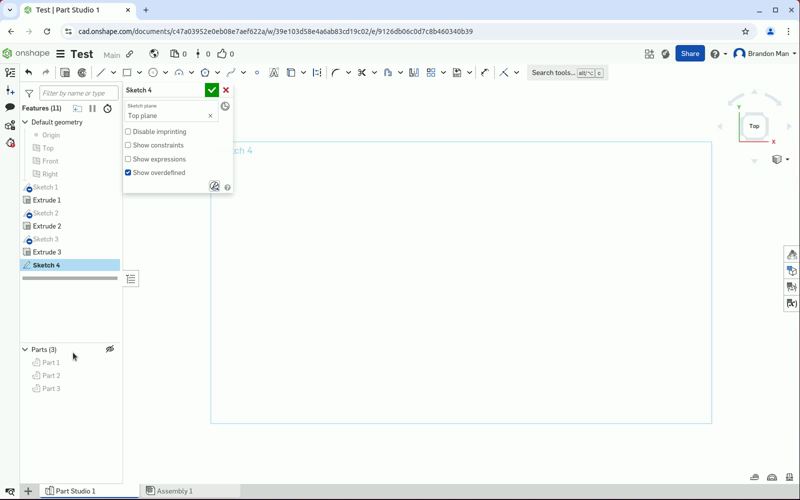
key_down(shift)
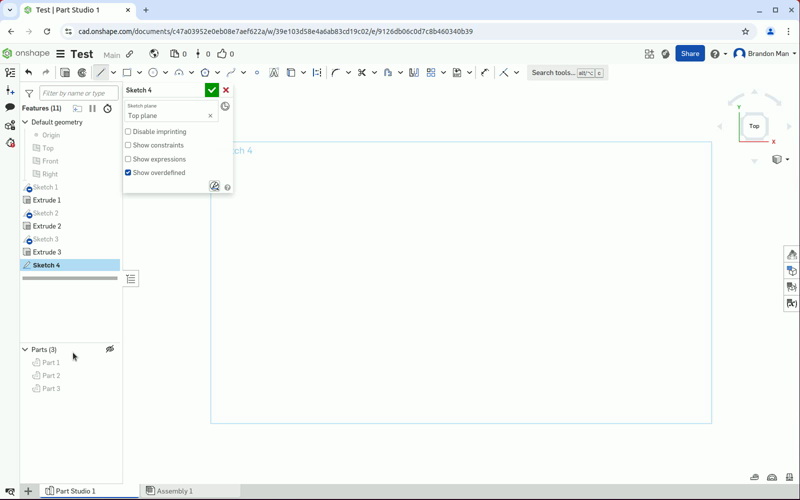
mouse_move(348, 282)
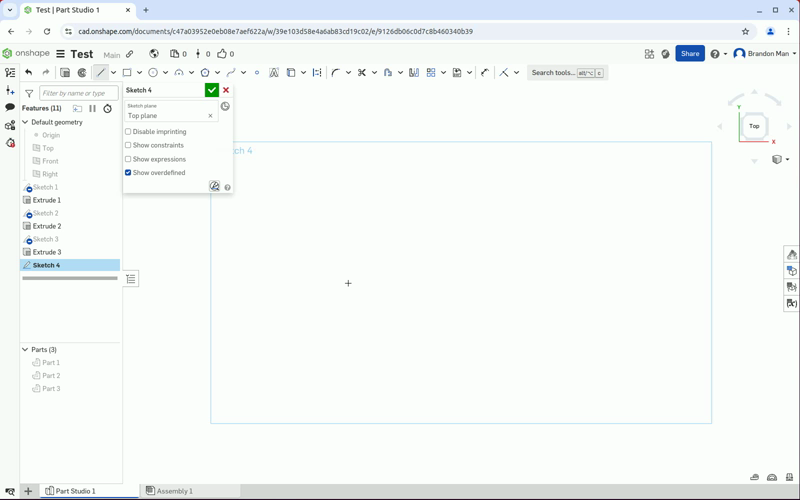
click(348, 282)
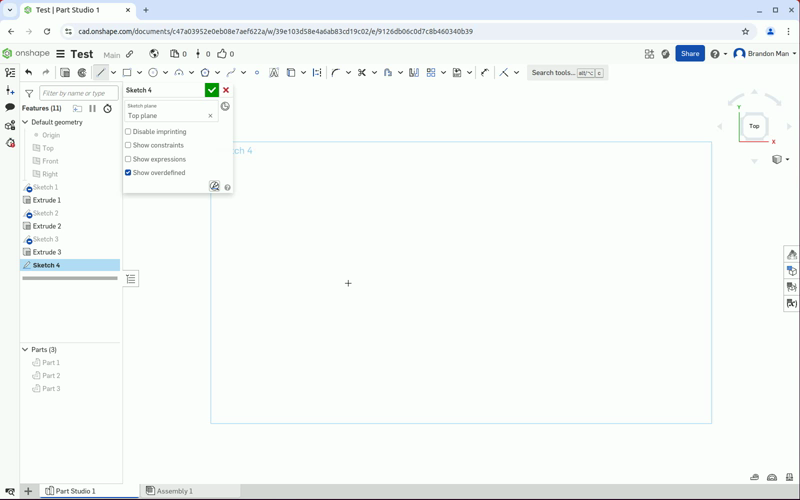
key_up(shift)
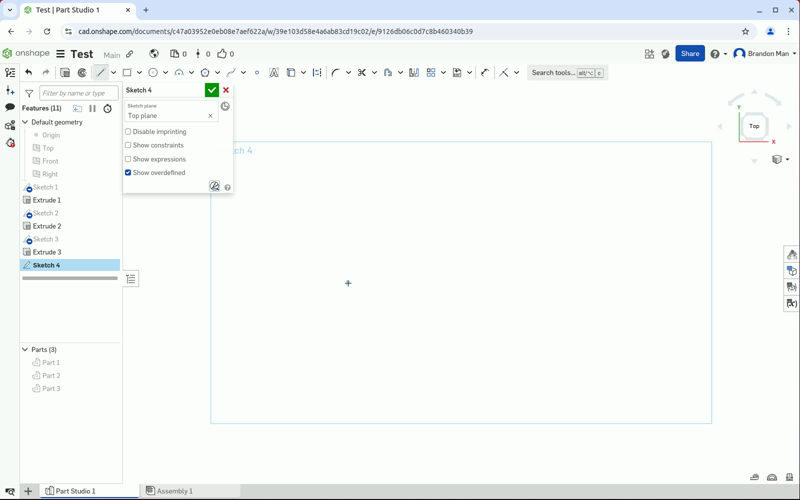
key_down(shift)
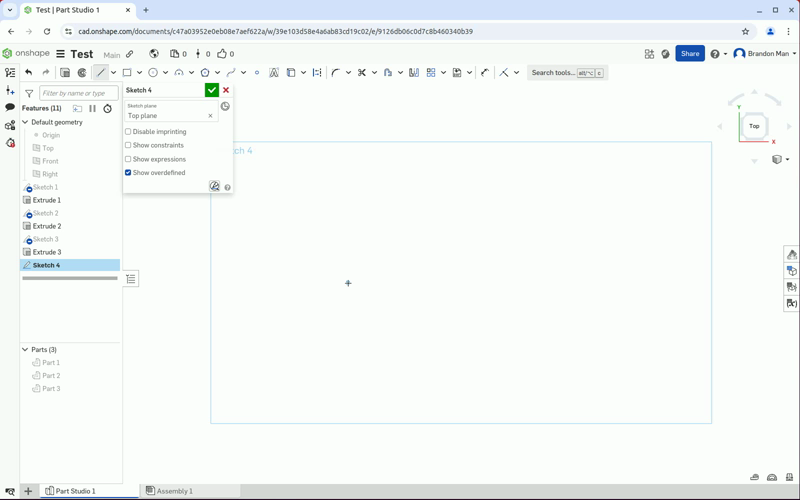
mouse_move(378, 282)
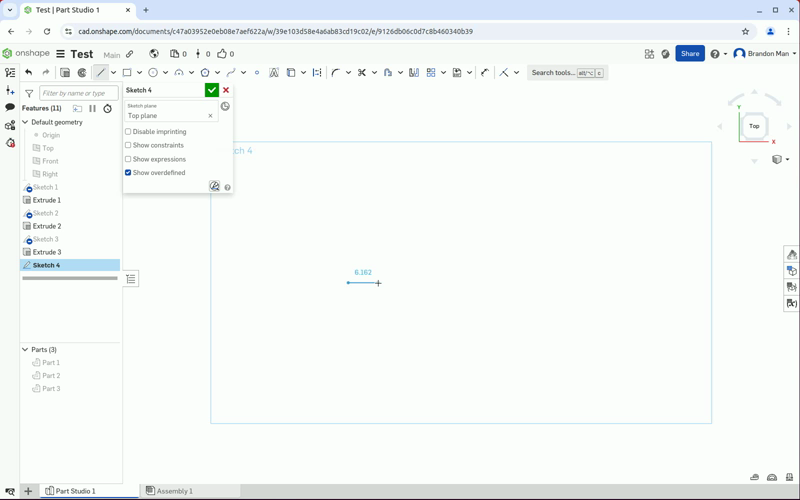
mouse_move(386, 282)
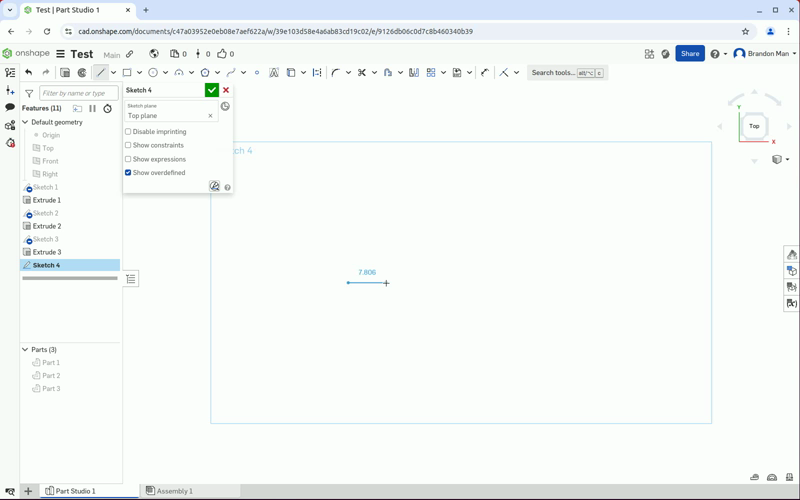
click(386, 282)
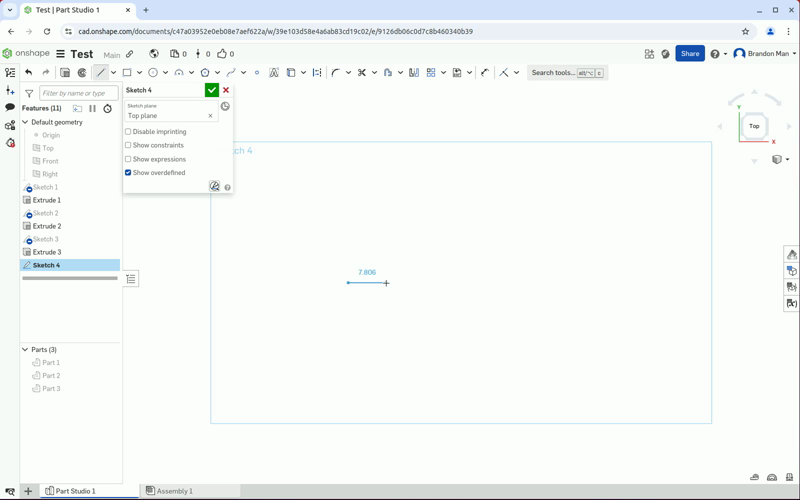
key_up(shift)
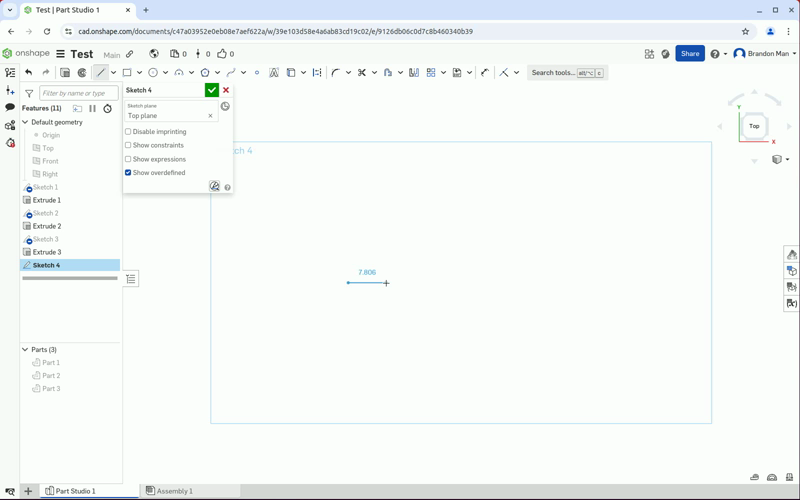
key_down(shift)
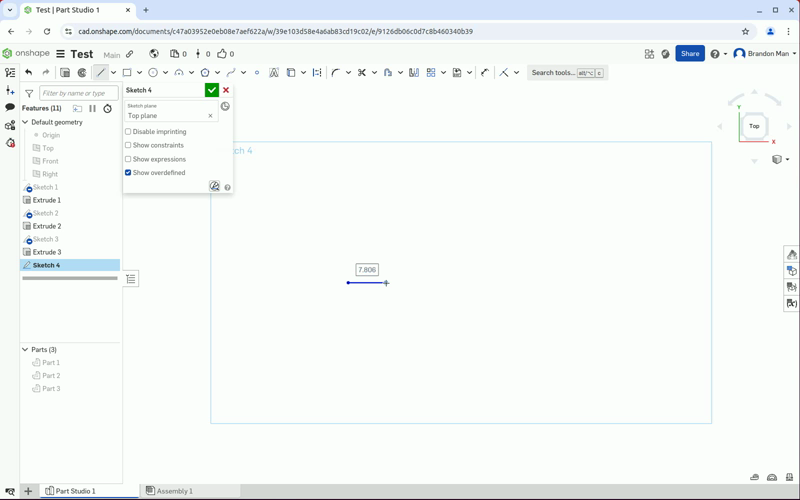
mouse_move(416, 282)
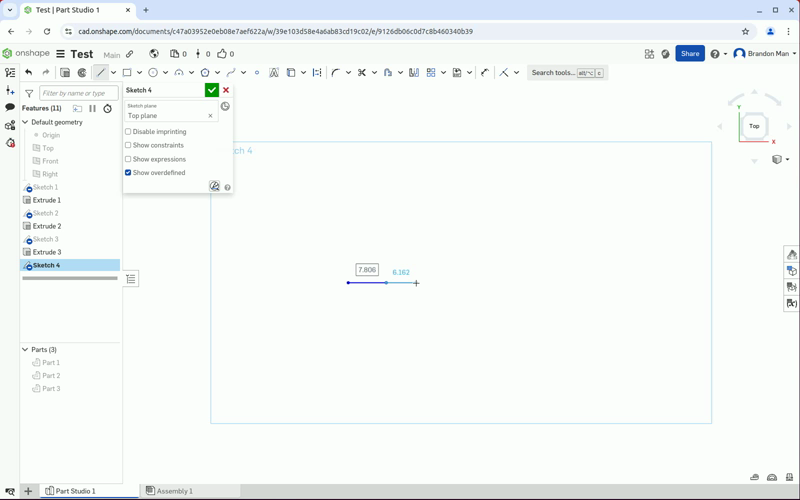
mouse_move(434, 282)
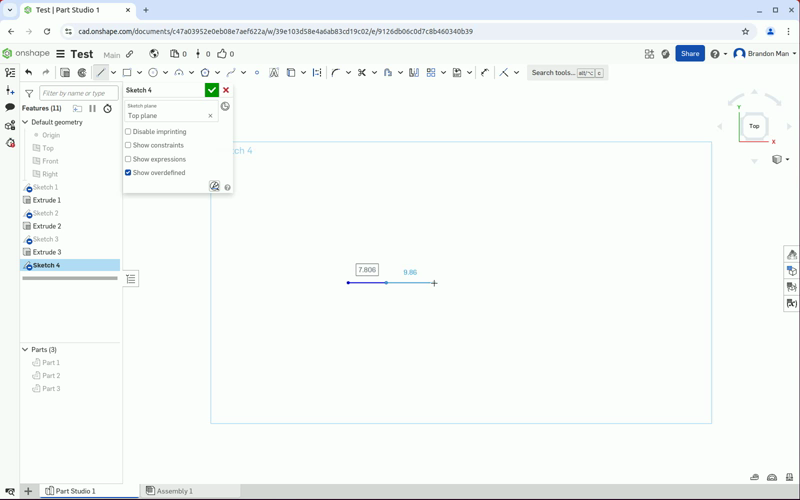
click(434, 282)
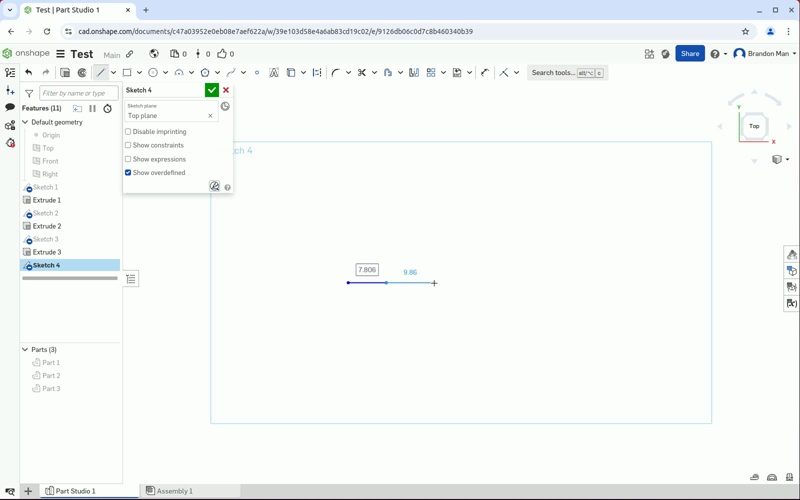
key_up(shift)
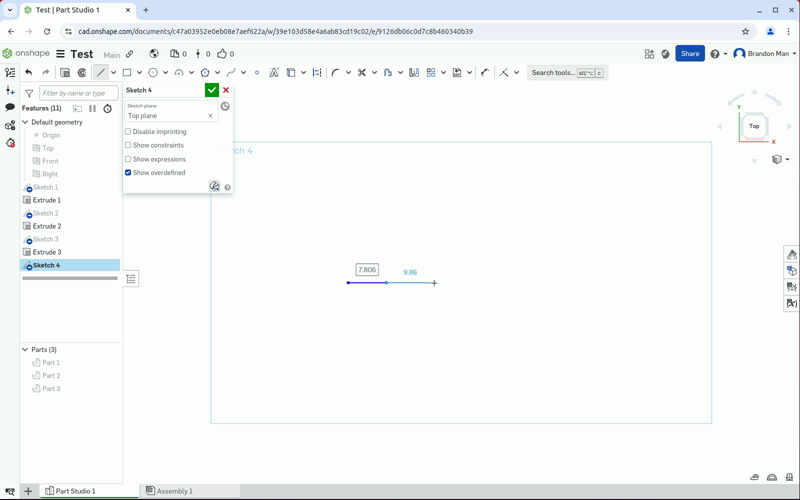
key_down(shift)
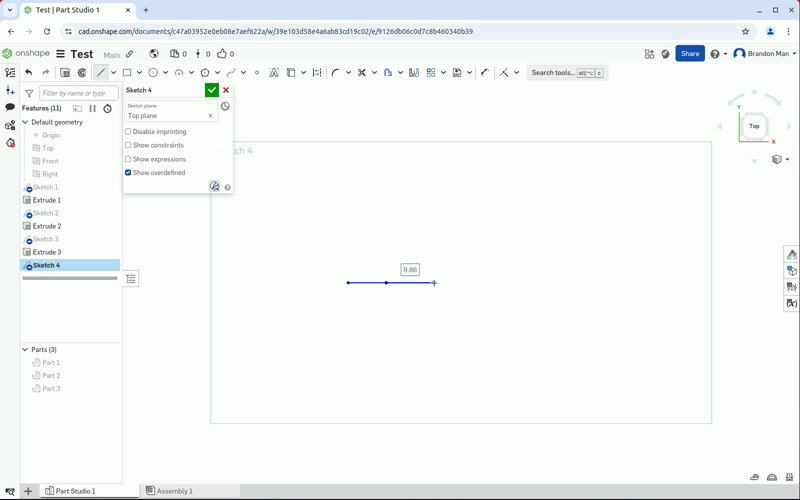
mouse_move(434, 212)
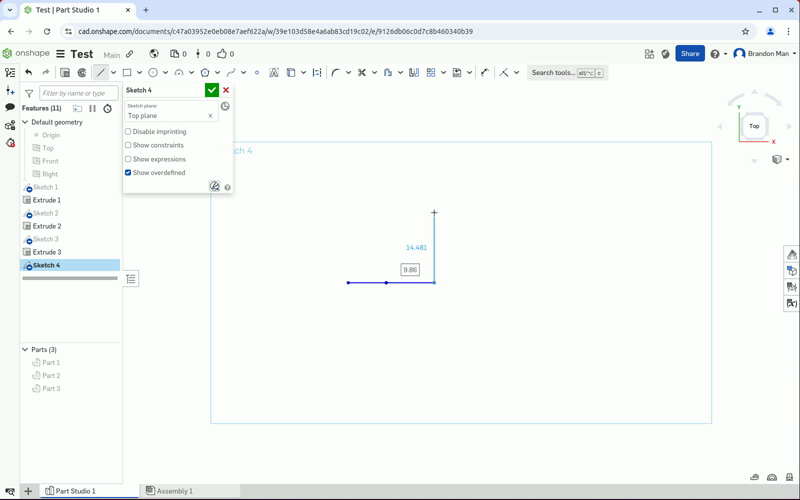
click(434, 212)
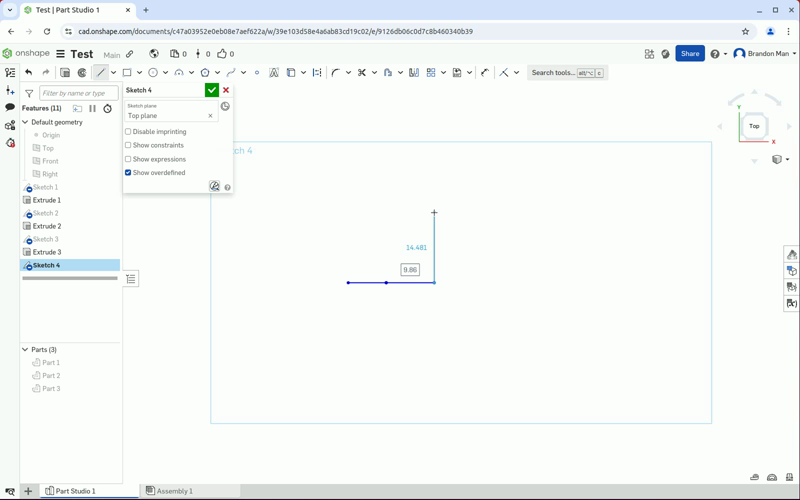
key_up(shift)
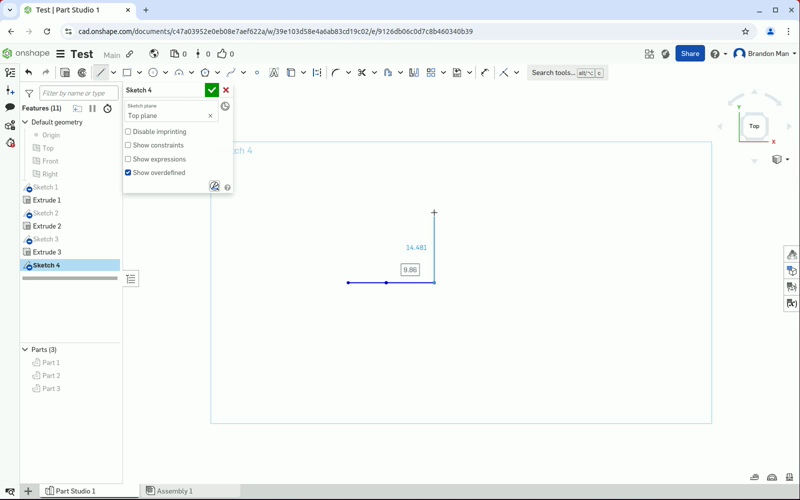
key_down(shift)
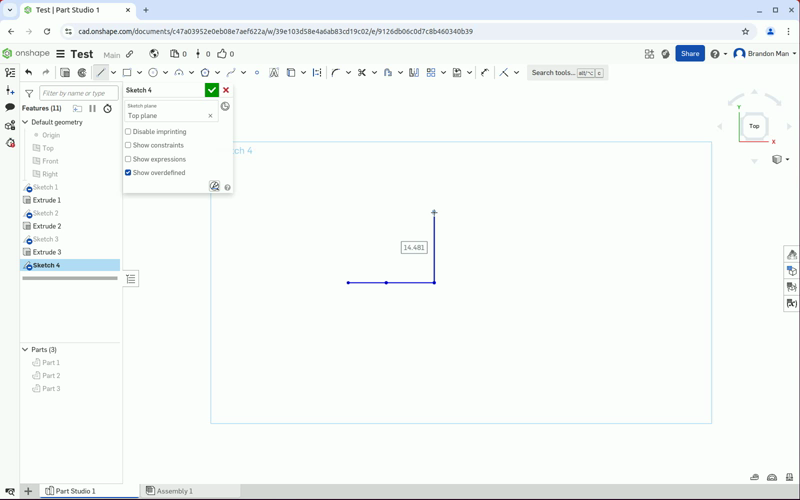
mouse_move(348, 212)
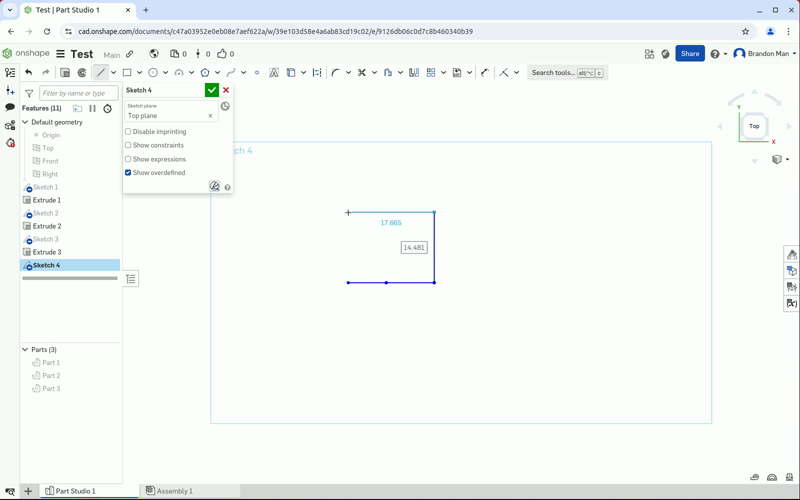
click(348, 212)
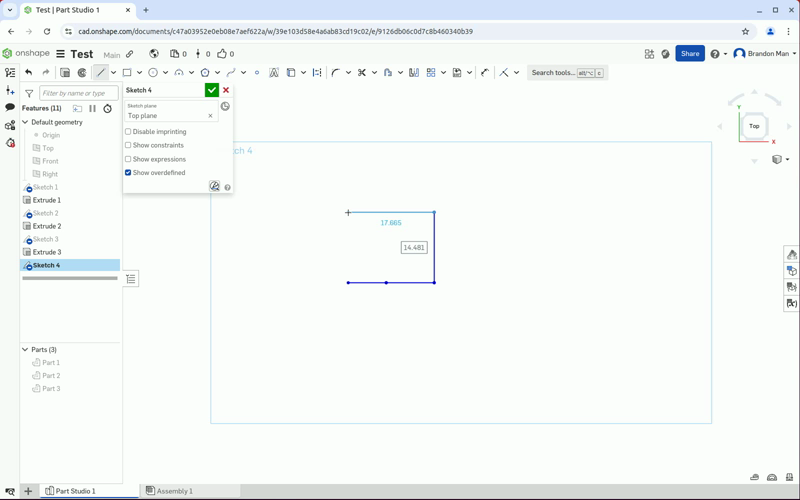
key_up(shift)
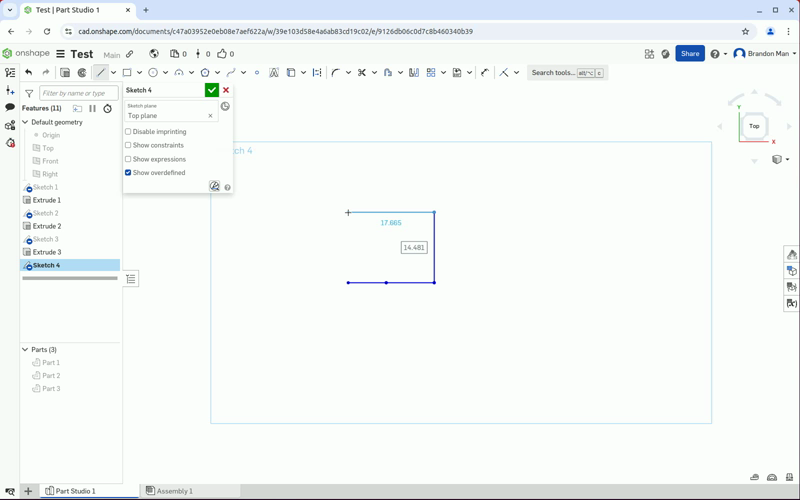
key_down(shift)
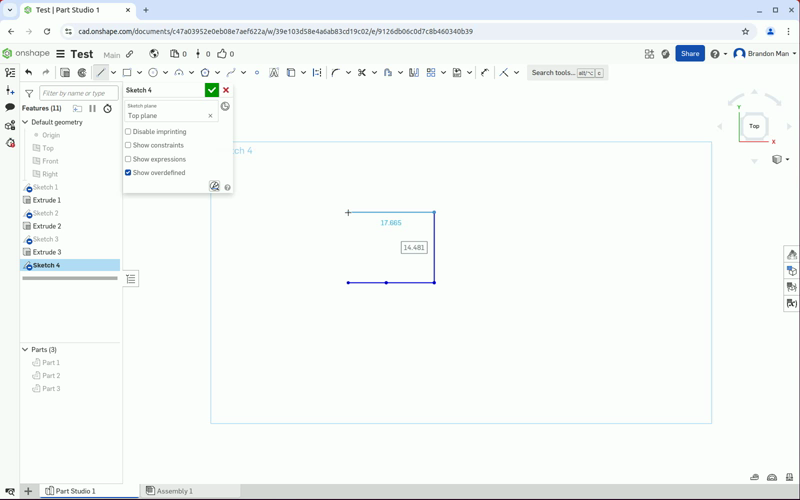
mouse_move(348, 282)
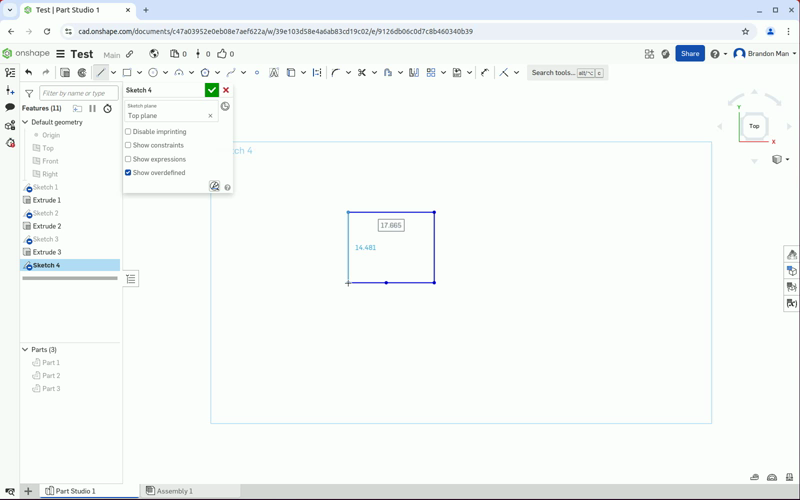
key_up(shift)
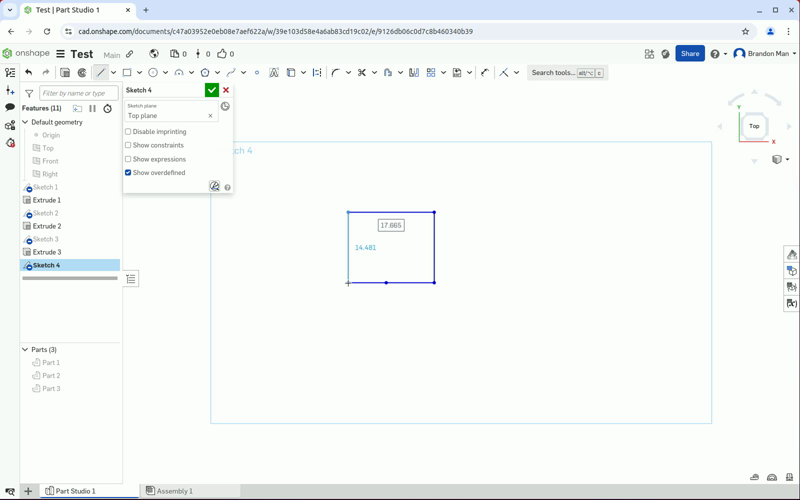
click(348, 282)
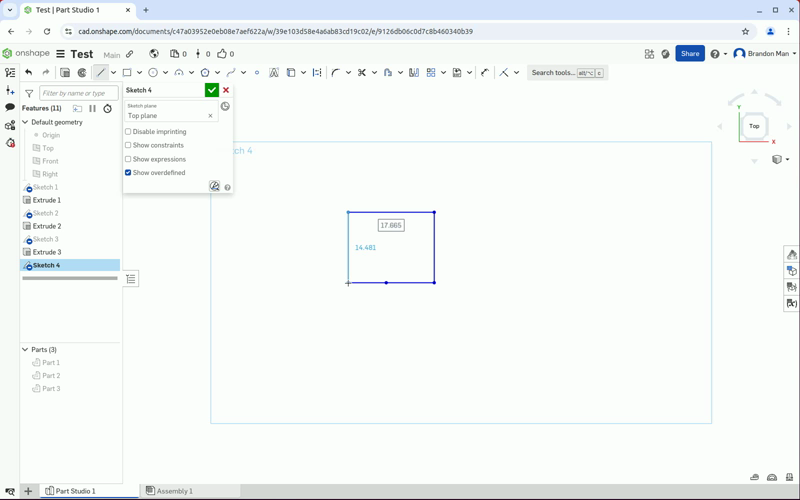
key(esc)
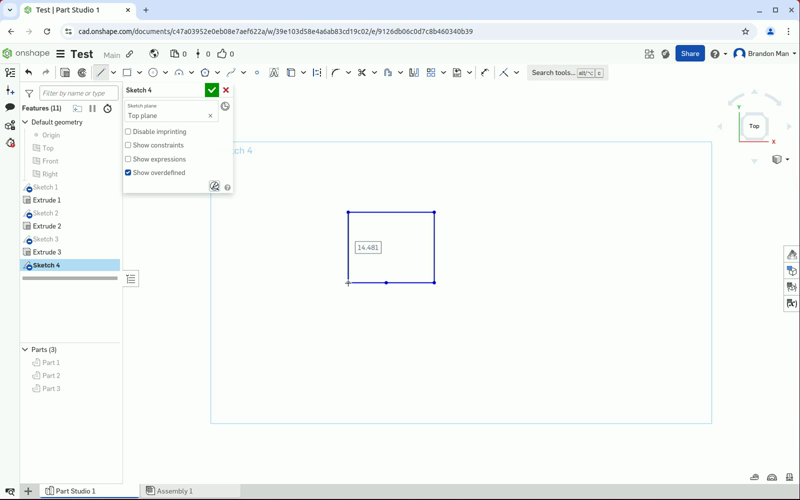
key(c)
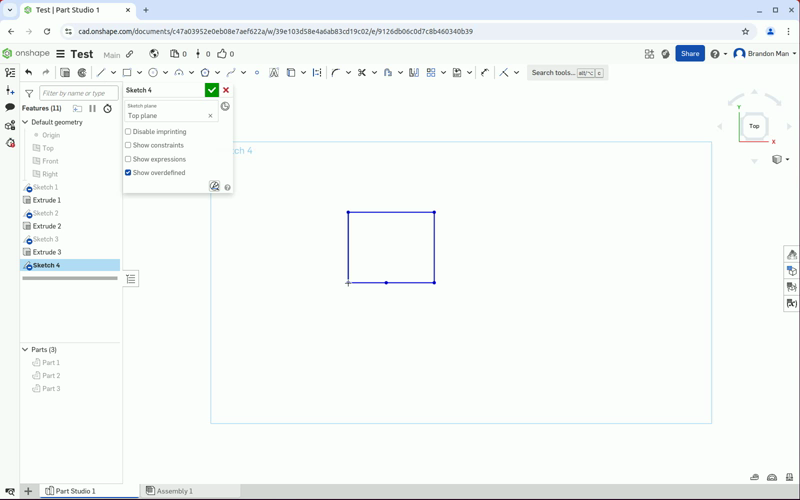
key_down(shift)
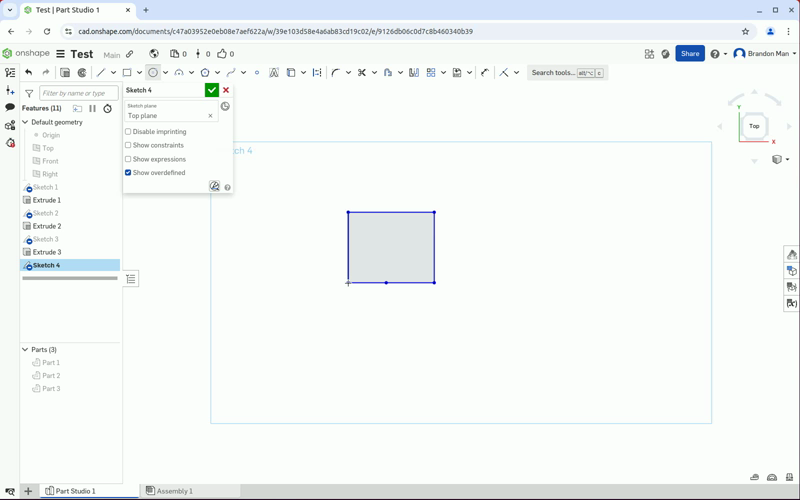
mouse_move(387, 246)
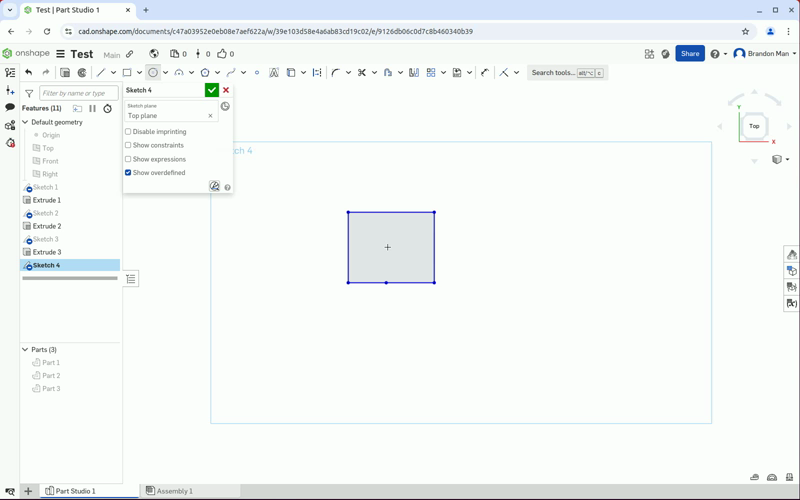
click(387, 246)
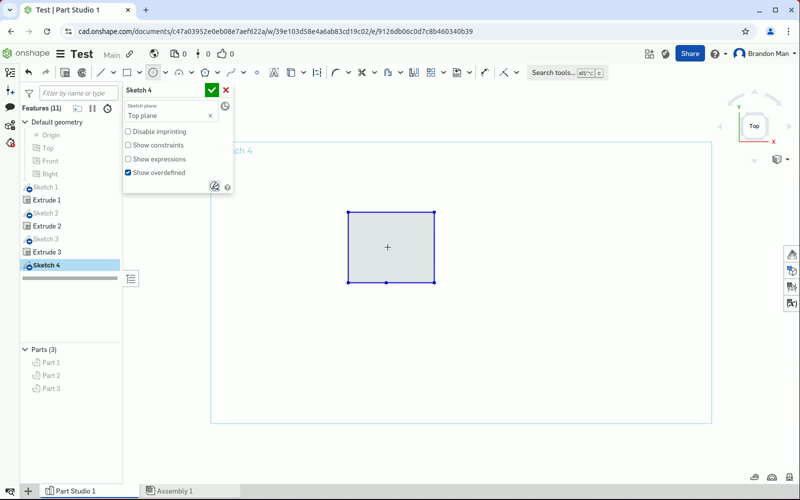
key_up(shift)
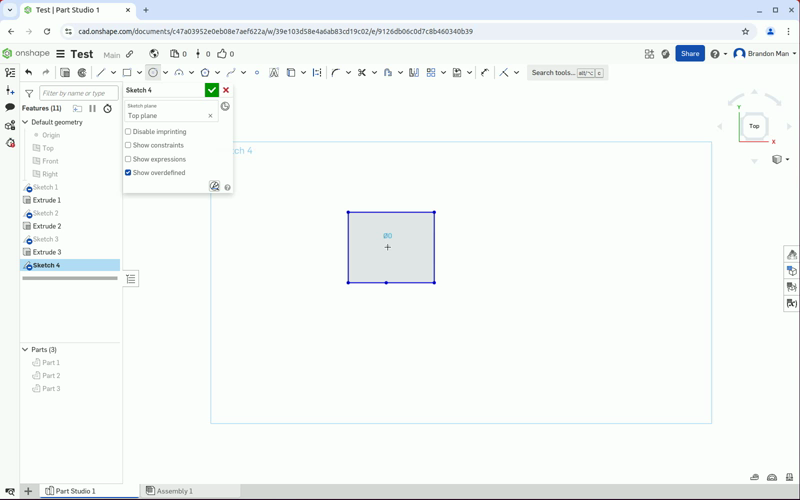
mouse_move(405, 246)
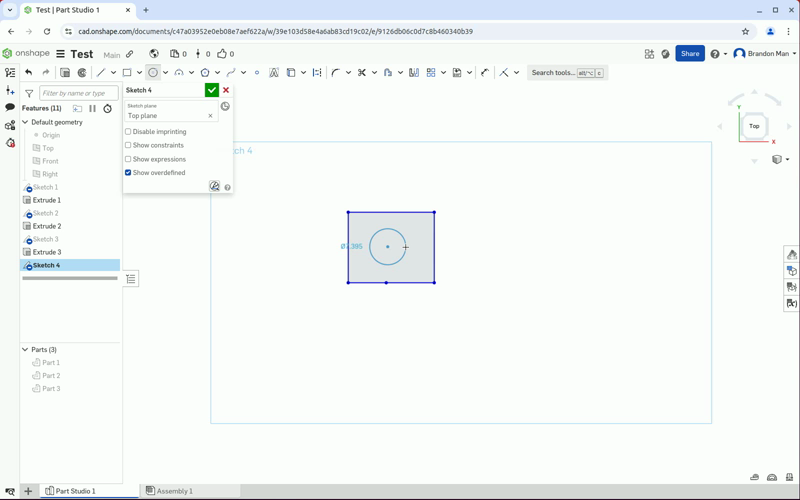
click(405, 246)
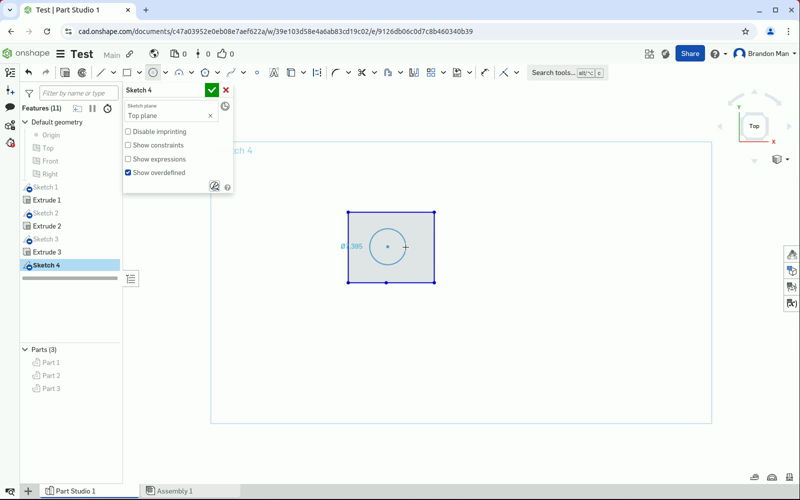
key(esc)
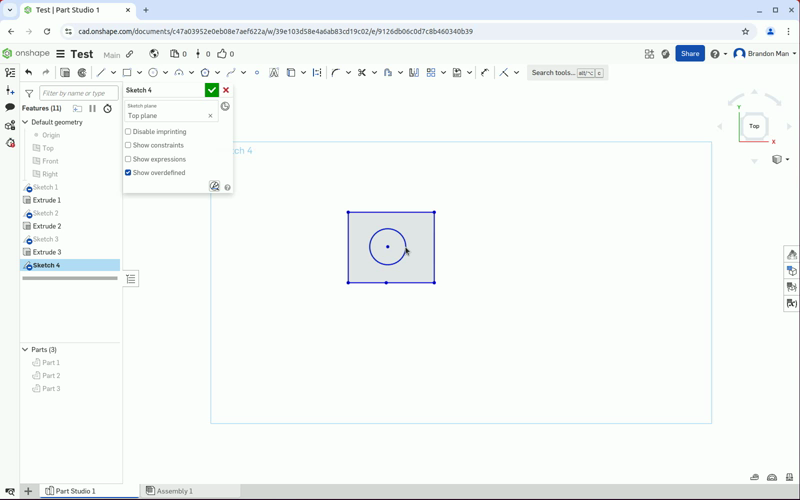
mouse_move(400, 272)
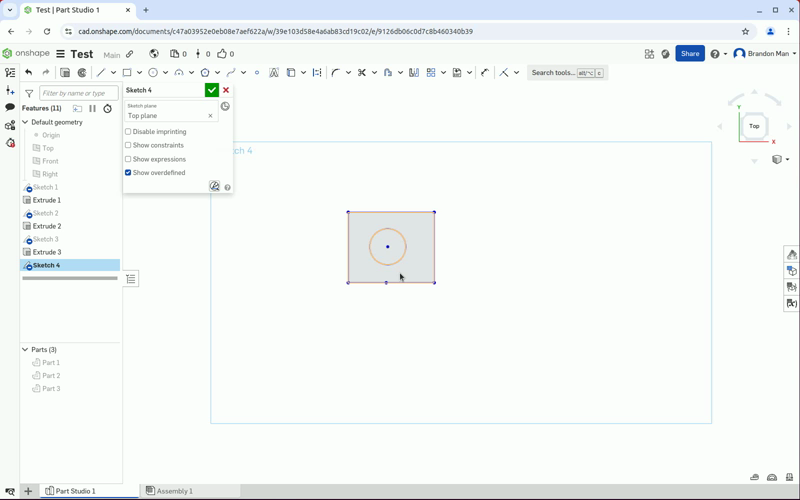
click(400, 272)
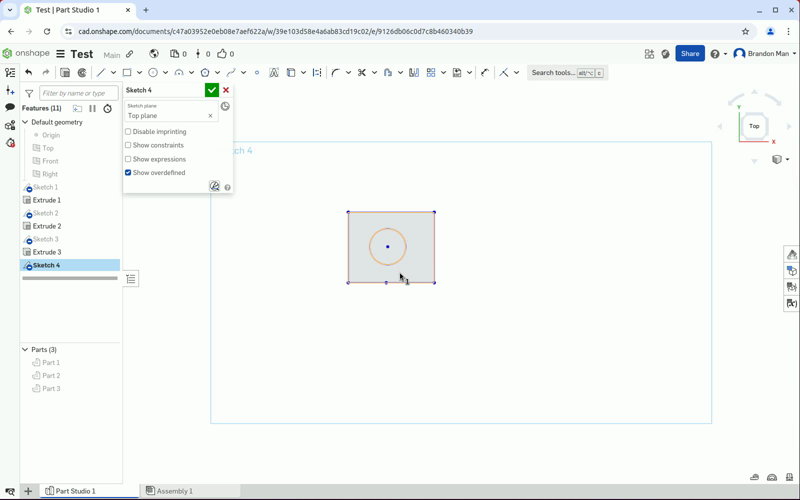
mouse_move(73, 352)
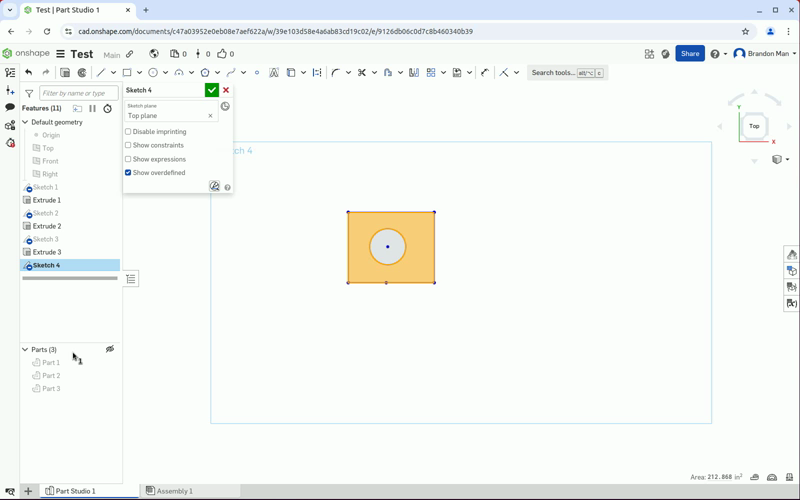
key(shift+y)
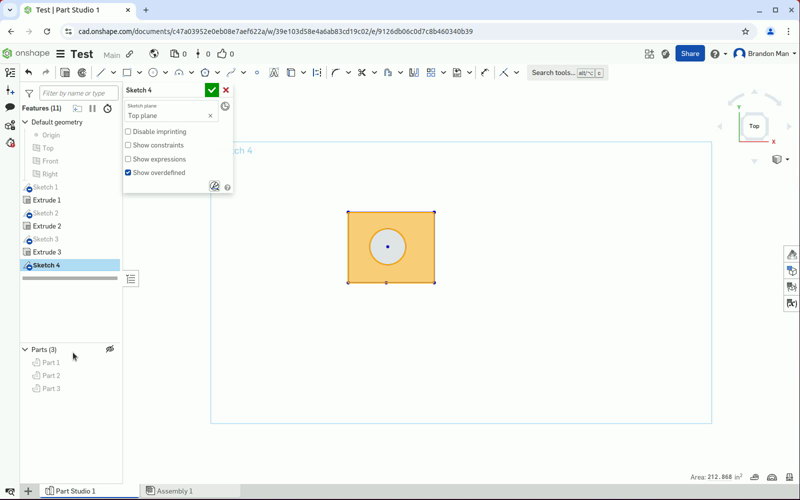
key(shift+e)
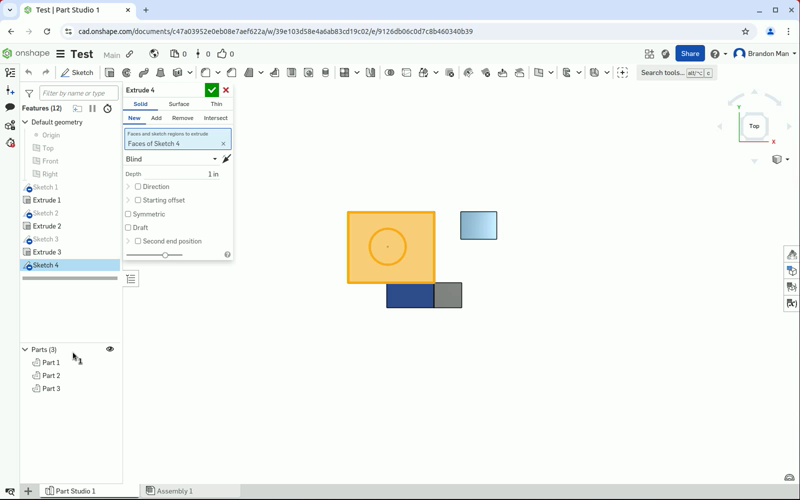
mouse_move(143, 106)
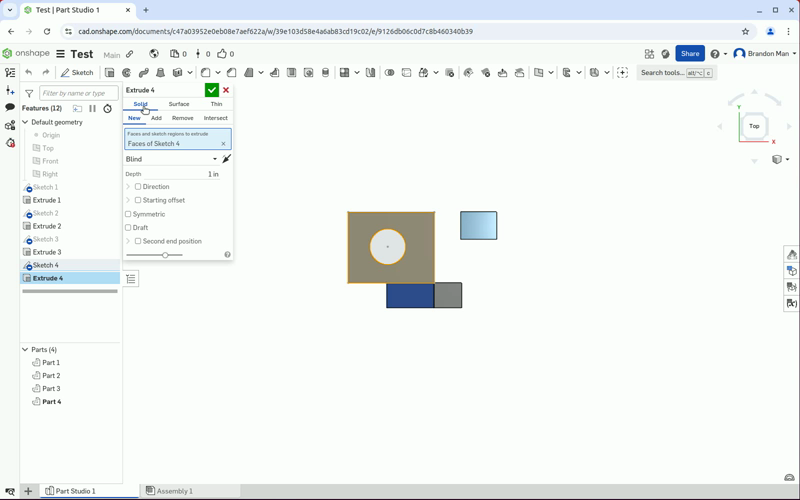
click(143, 106)
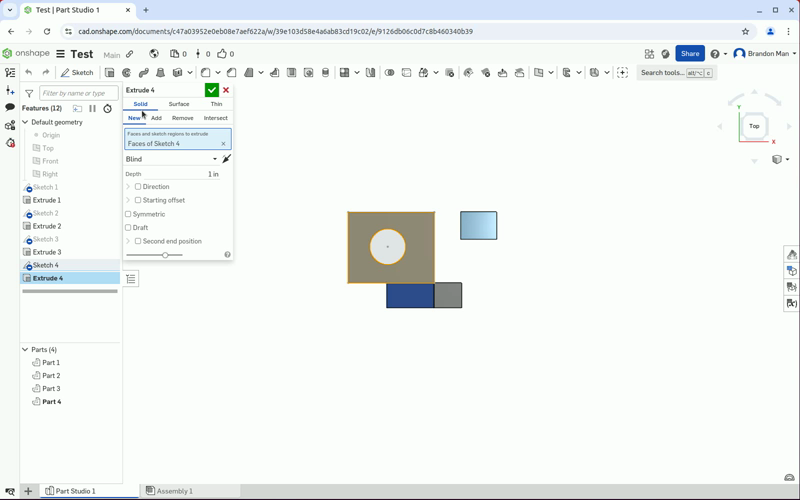
mouse_move(137, 120)
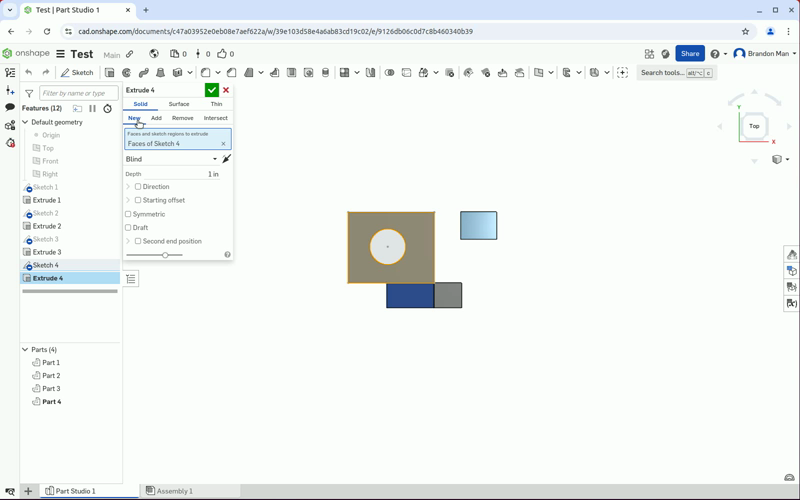
click(137, 120)
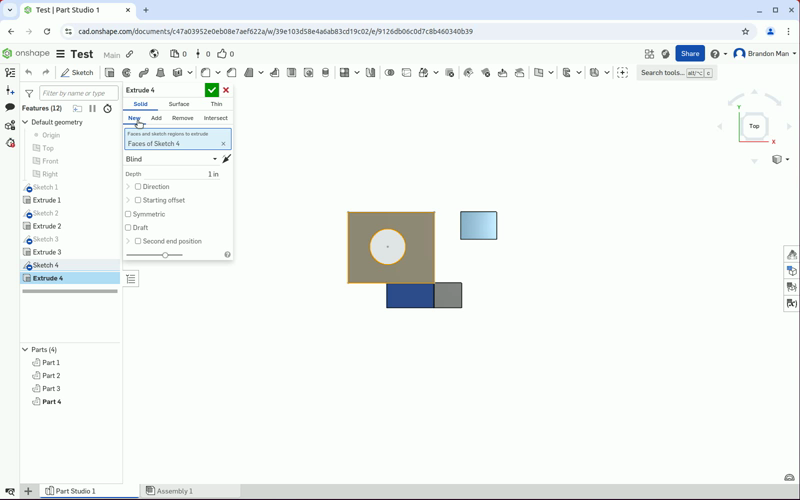
key(tab, 4)
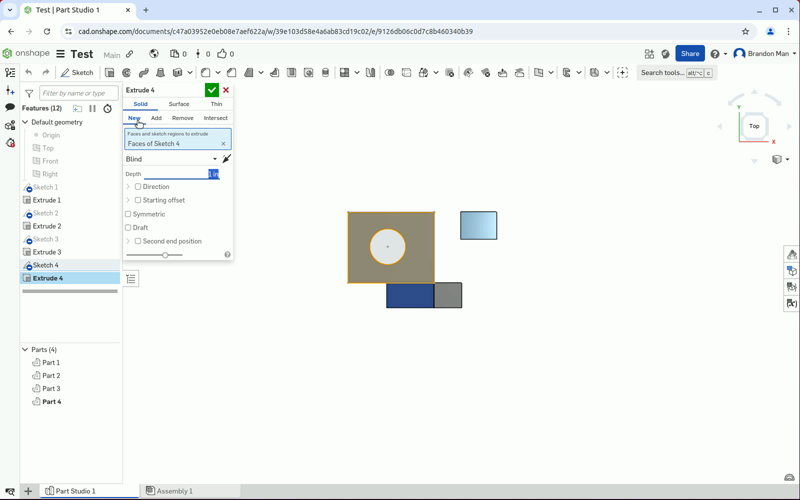
text(-4.814)
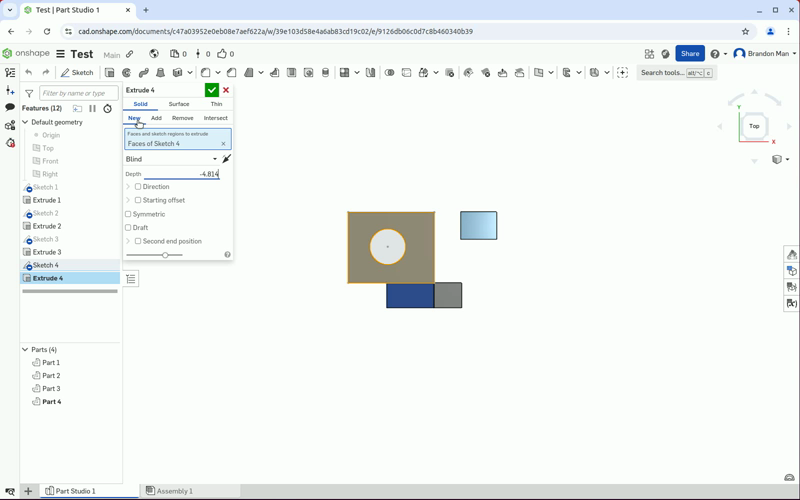
key(enter)
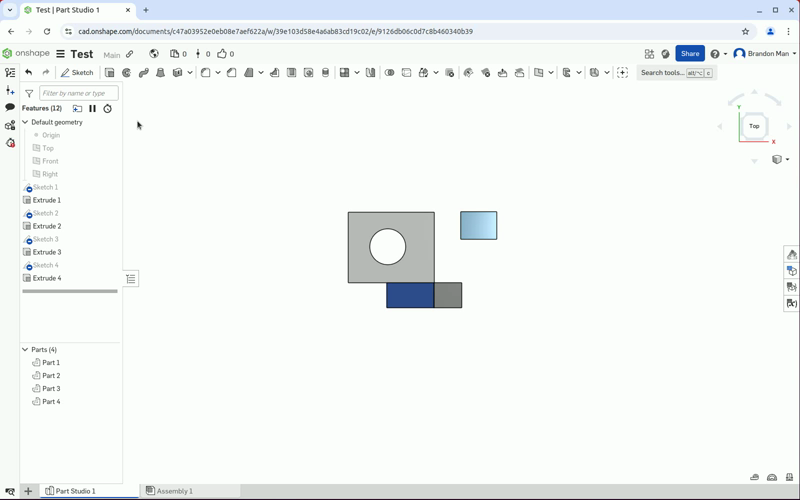
key(shift+h)
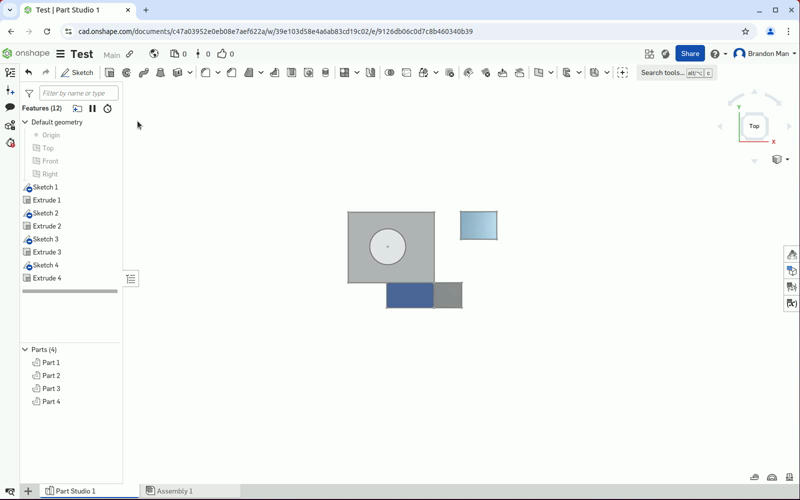
key(shift+h)
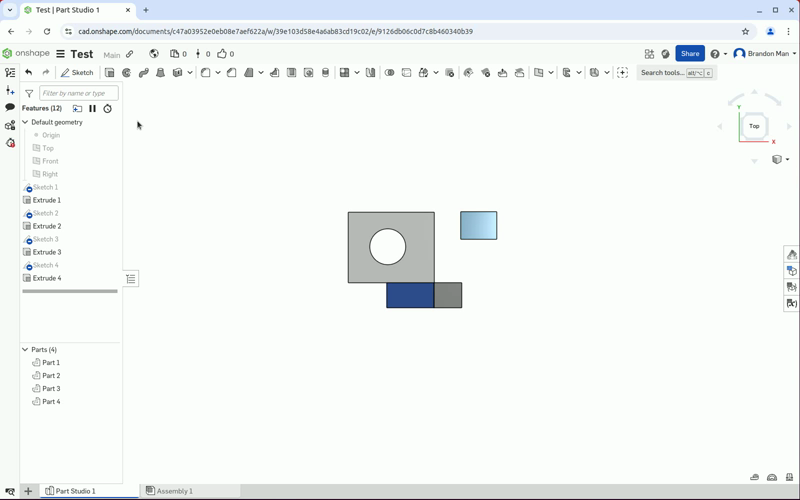
mouse_move(73, 189)
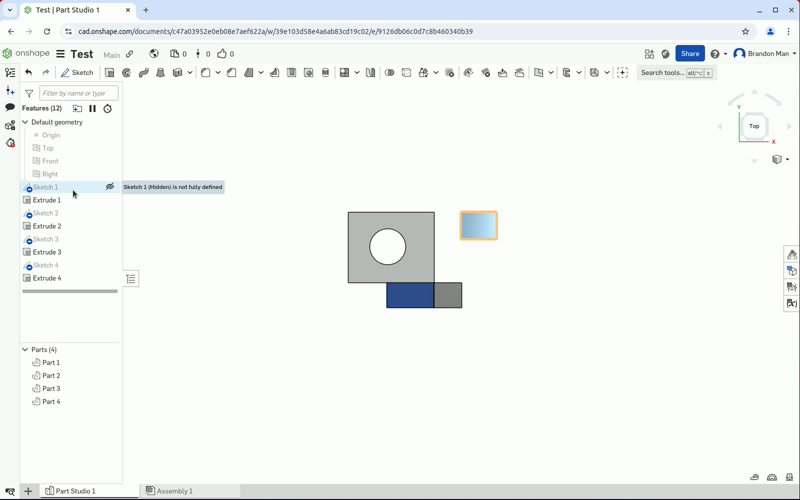
click(73, 189)
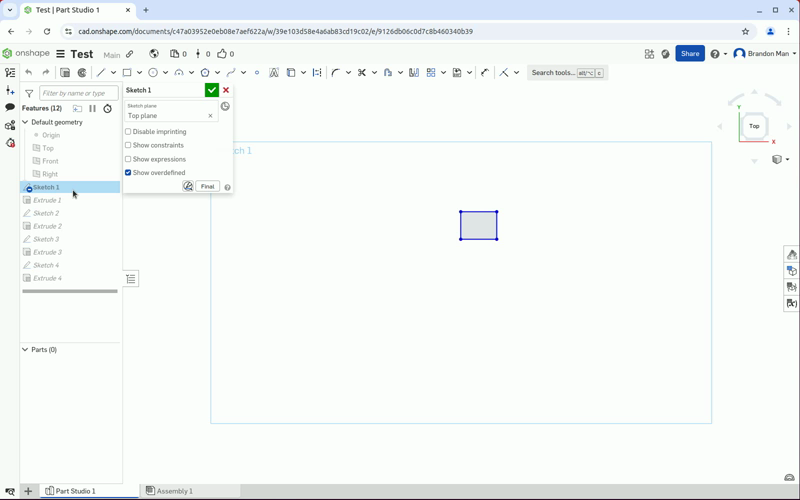
mouse_move(229, 92)
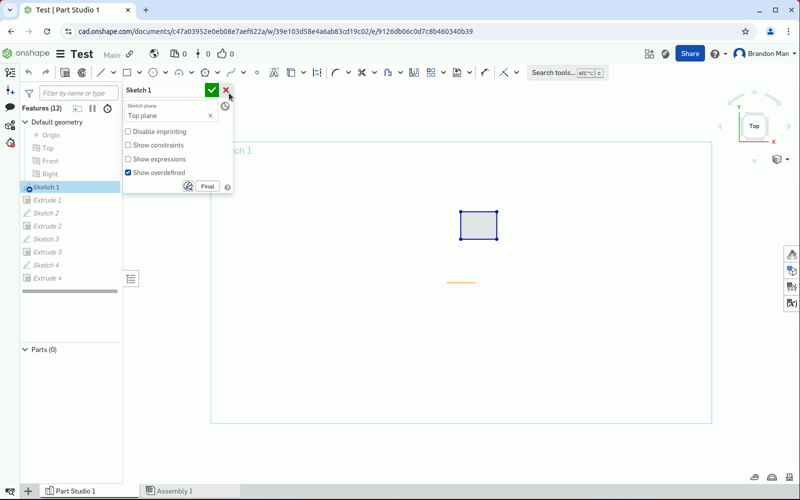
click(229, 92)
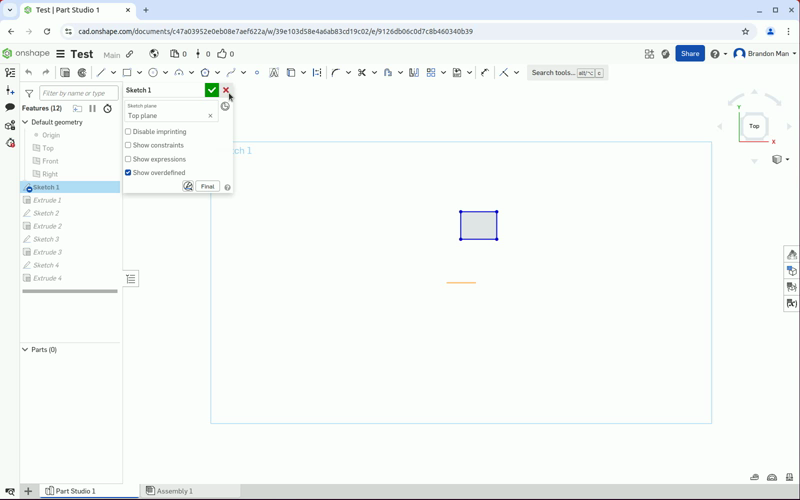
key(shift+s)
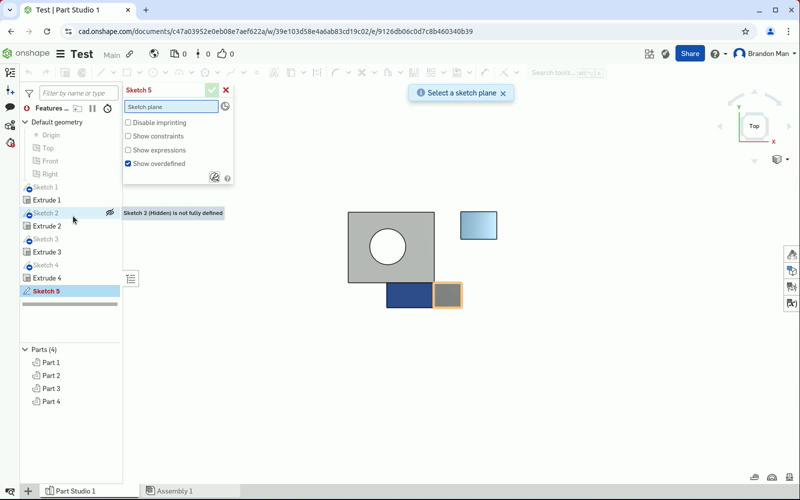
scroll(3)
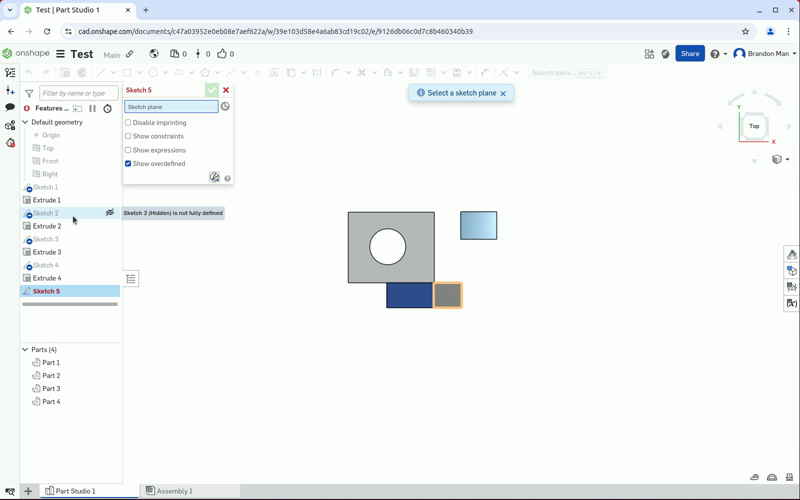
mouse_move(73, 150)
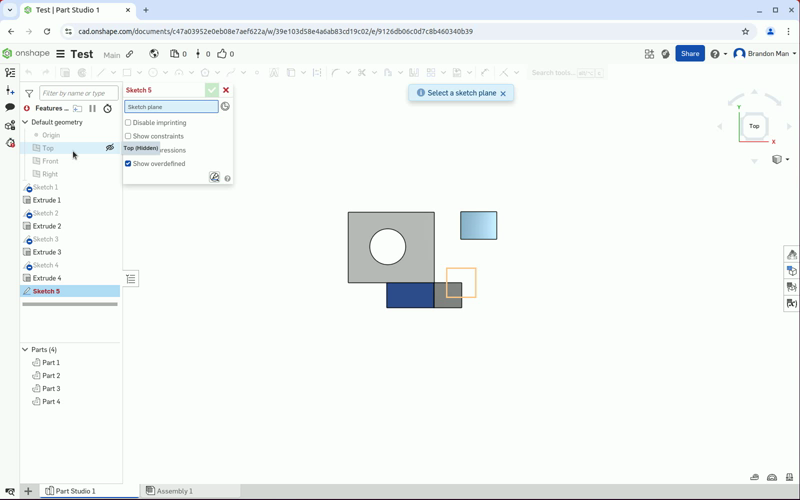
click(73, 150)
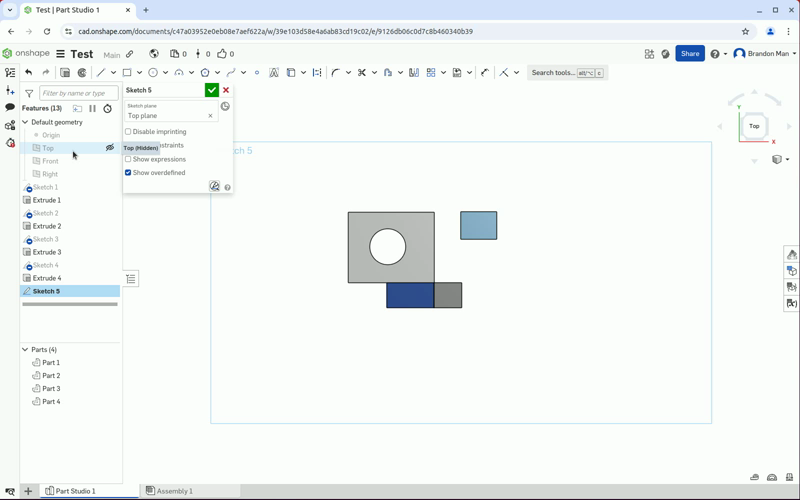
mouse_move(73, 352)
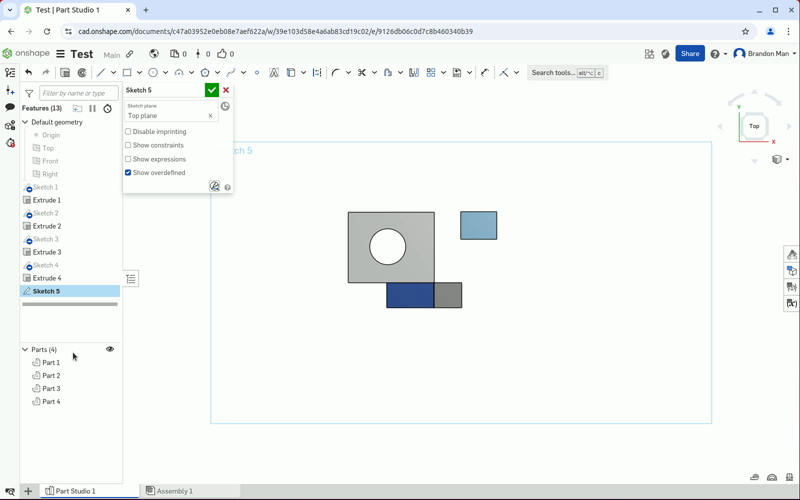
key(y)
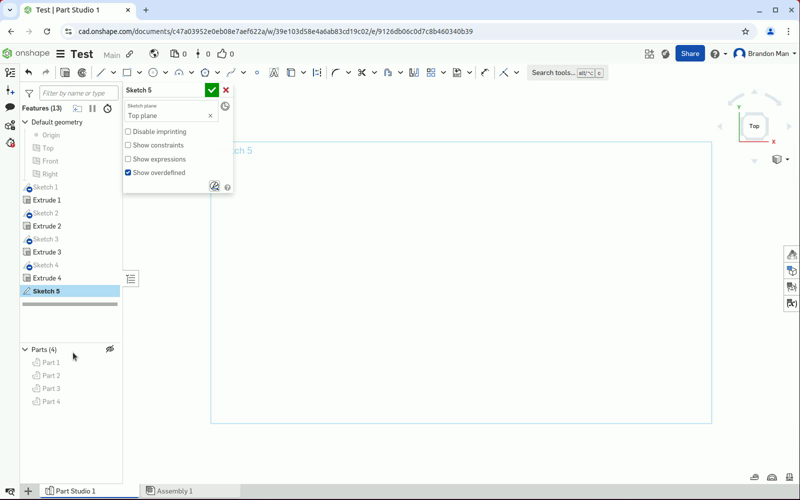
key(l)
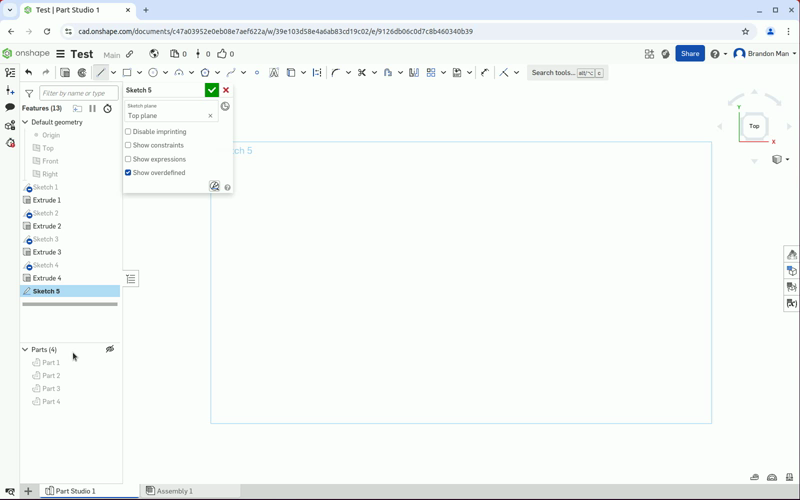
key_down(shift)
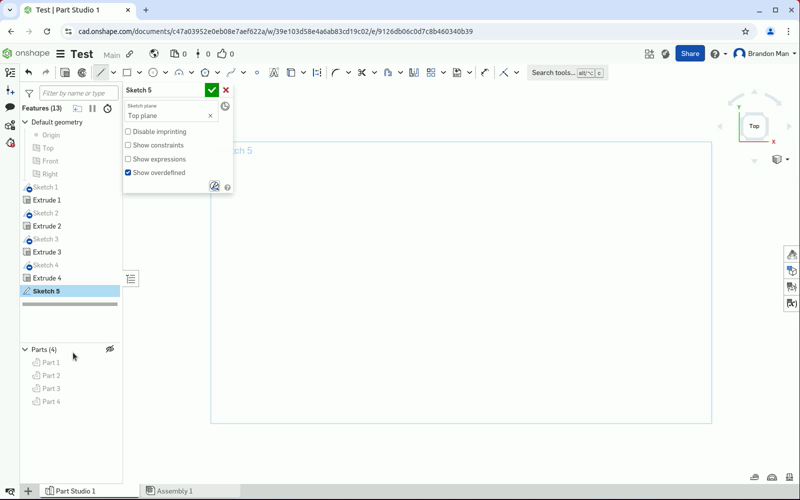
mouse_move(433, 282)
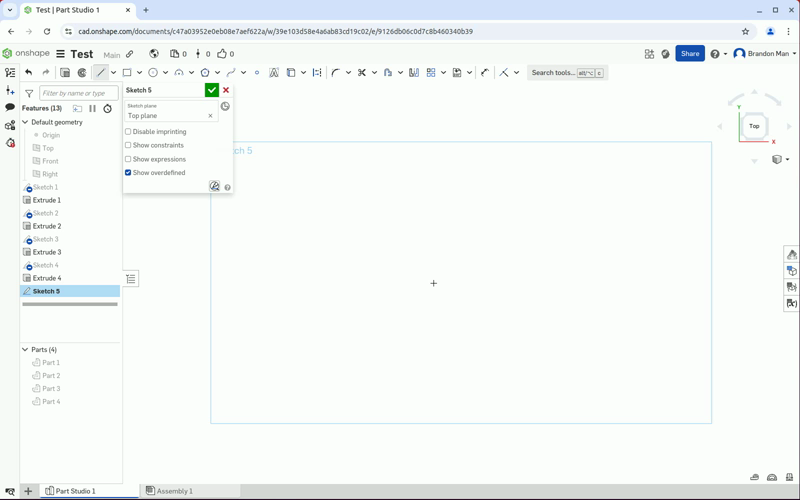
click(433, 282)
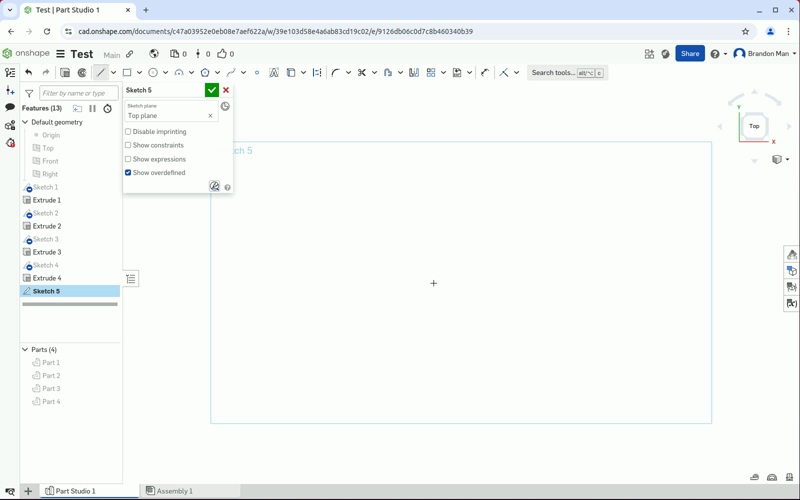
key_up(shift)
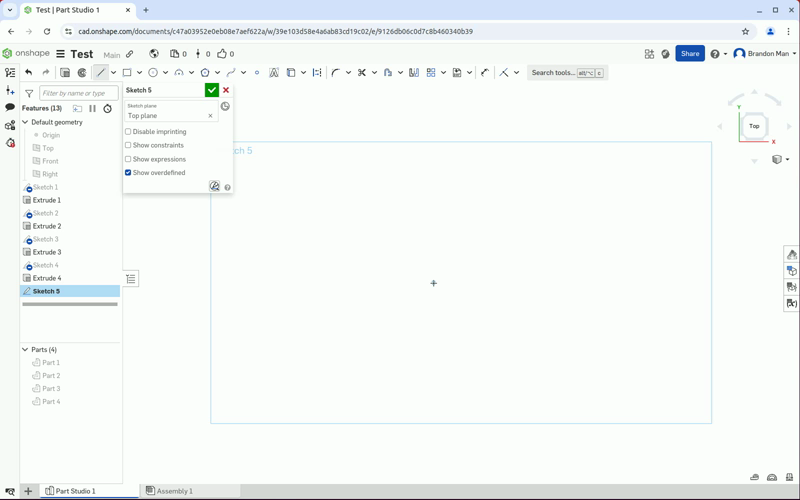
key_down(shift)
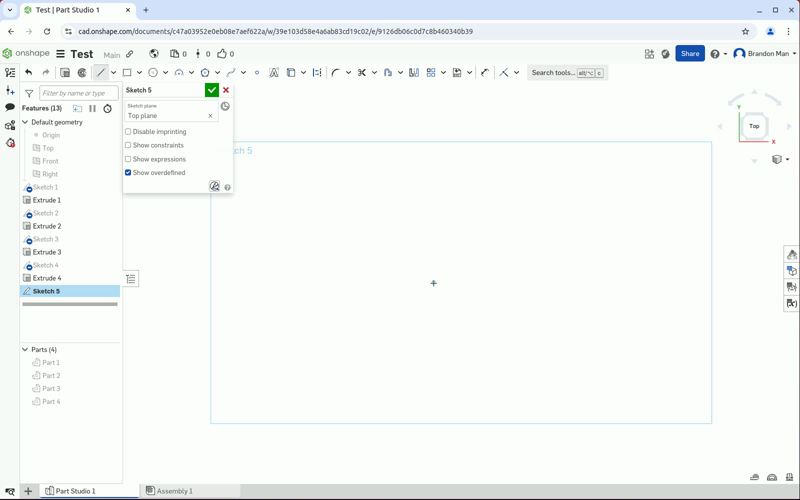
mouse_move(463, 282)
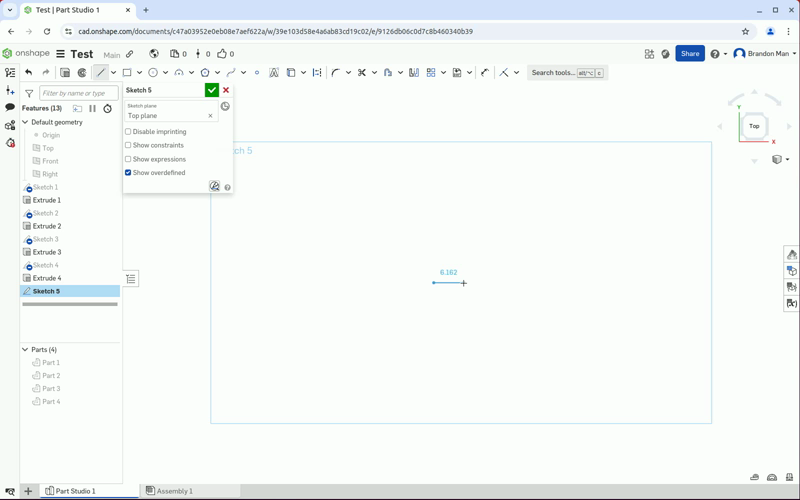
mouse_move(461, 282)
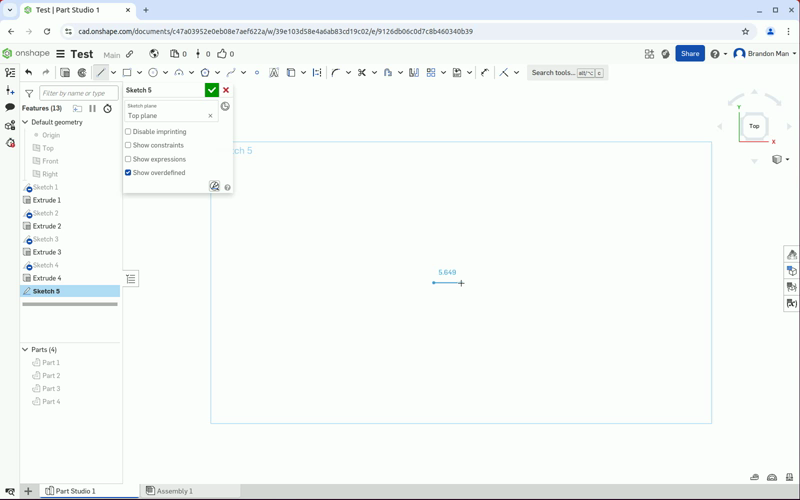
click(461, 282)
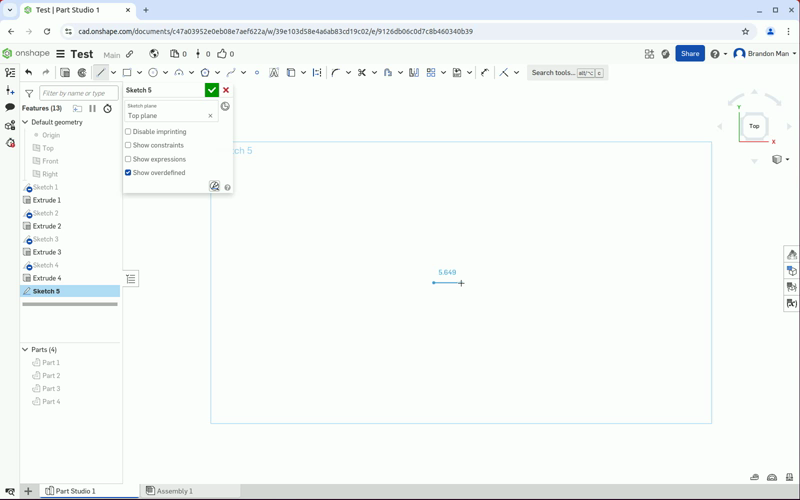
key_up(shift)
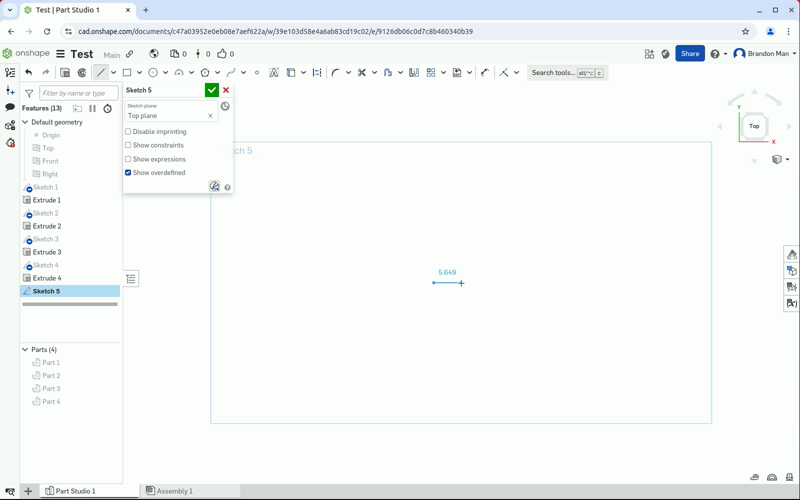
key_down(shift)
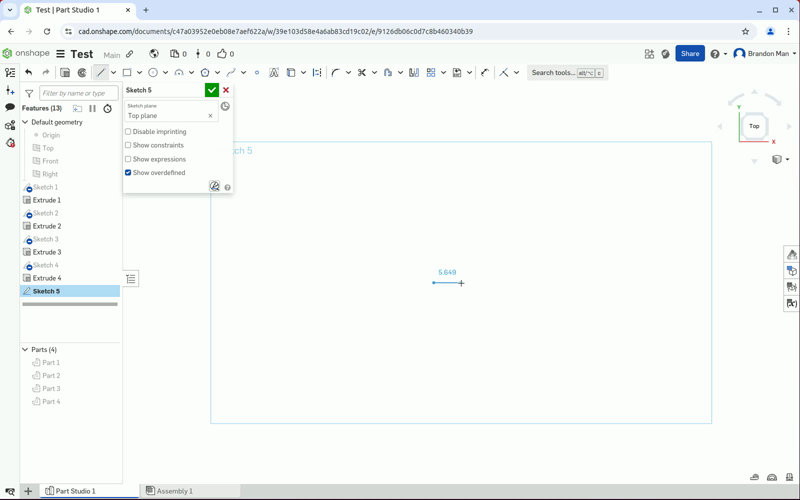
mouse_move(491, 282)
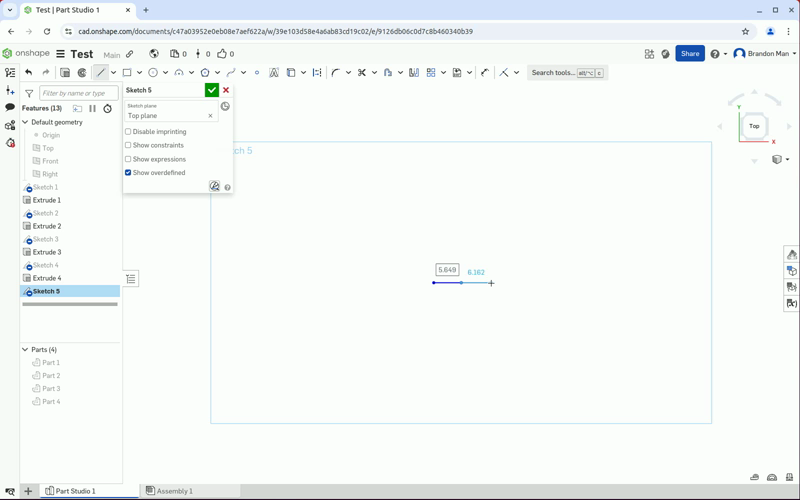
mouse_move(461, 239)
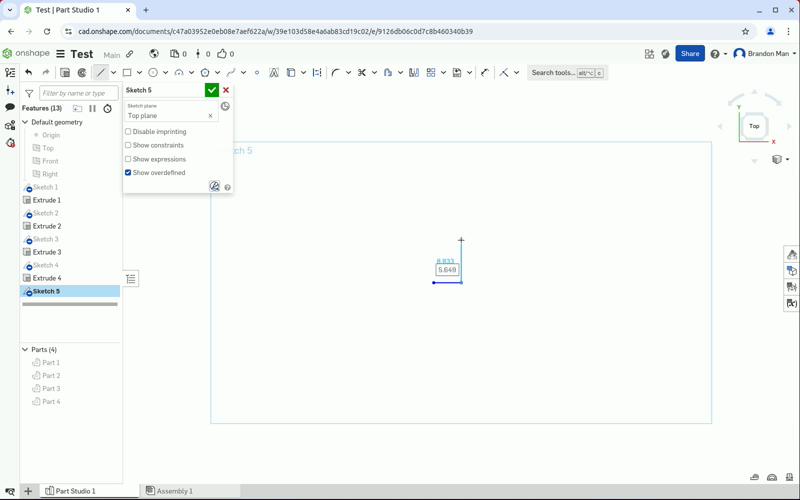
click(461, 239)
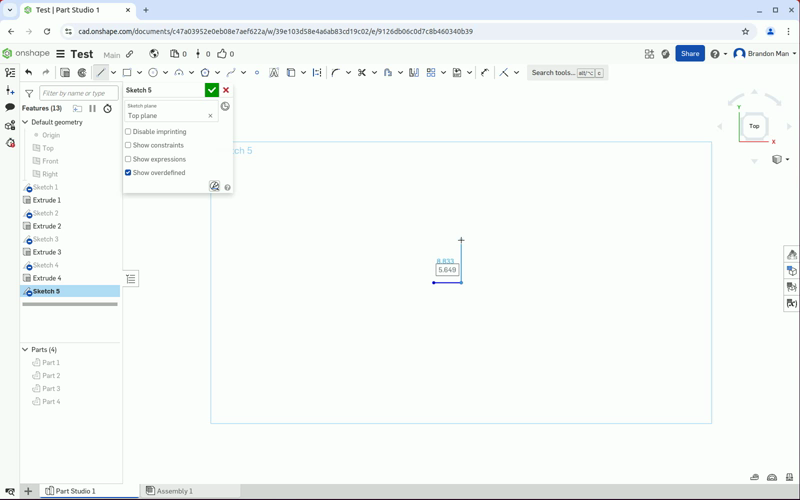
key_up(shift)
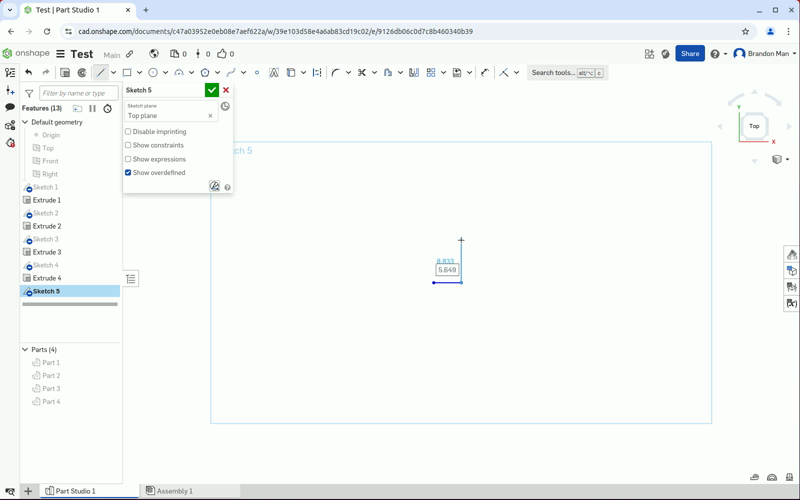
key_down(shift)
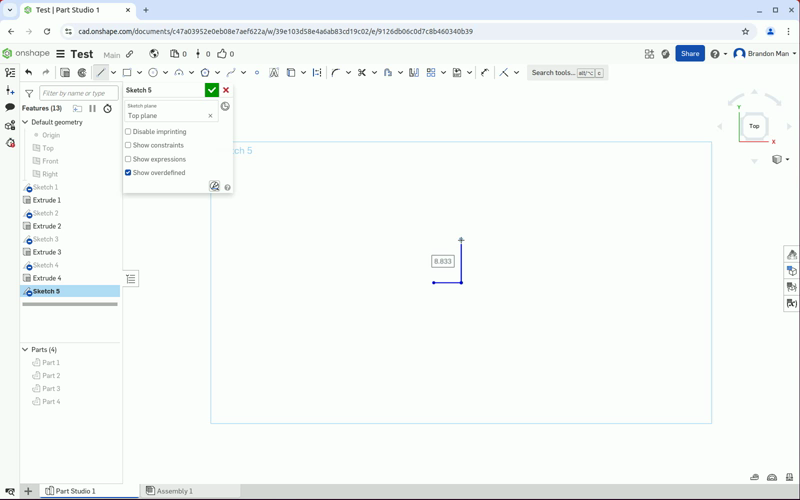
mouse_move(491, 239)
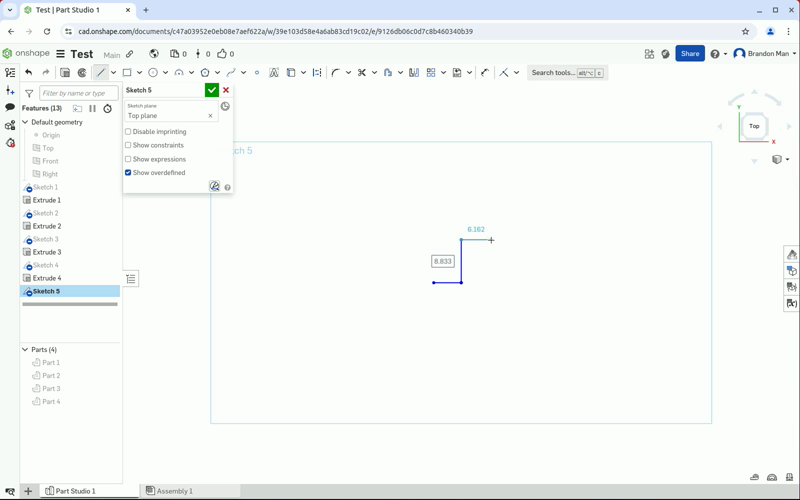
mouse_move(461, 212)
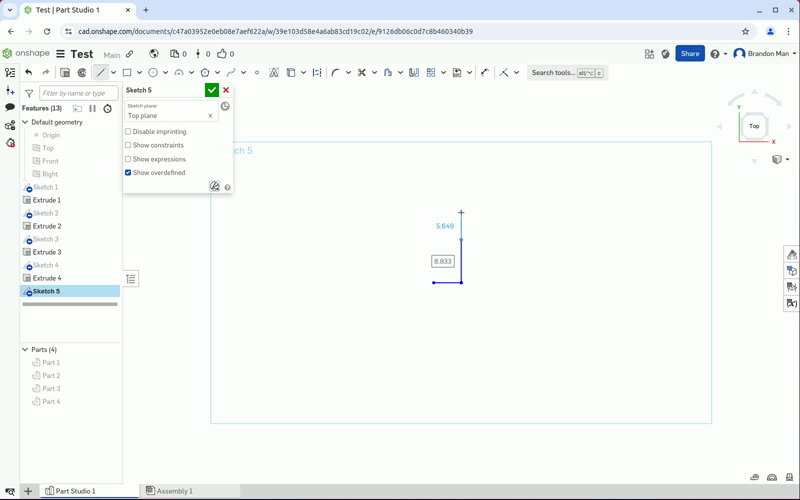
click(461, 212)
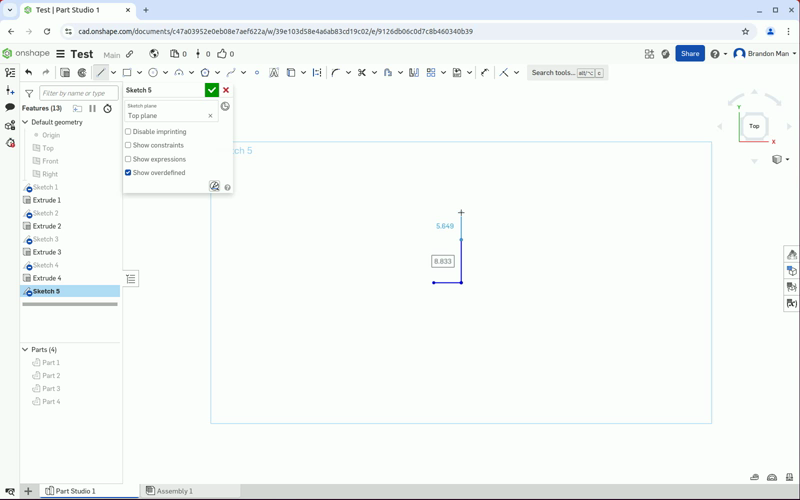
key_up(shift)
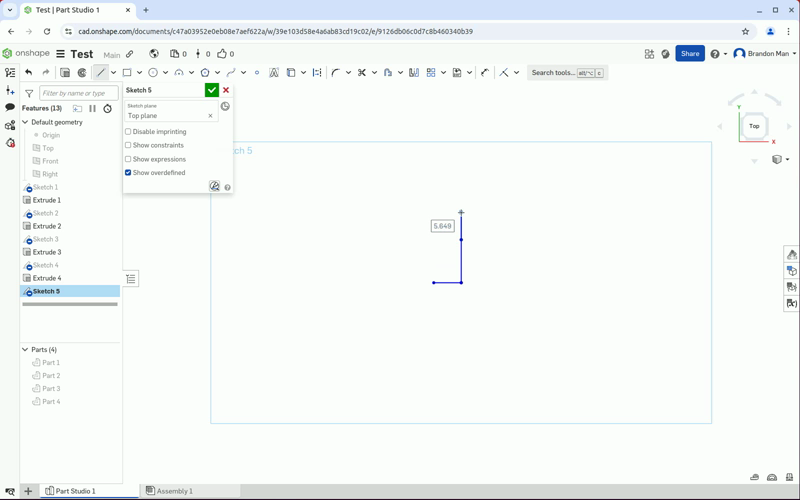
key_down(shift)
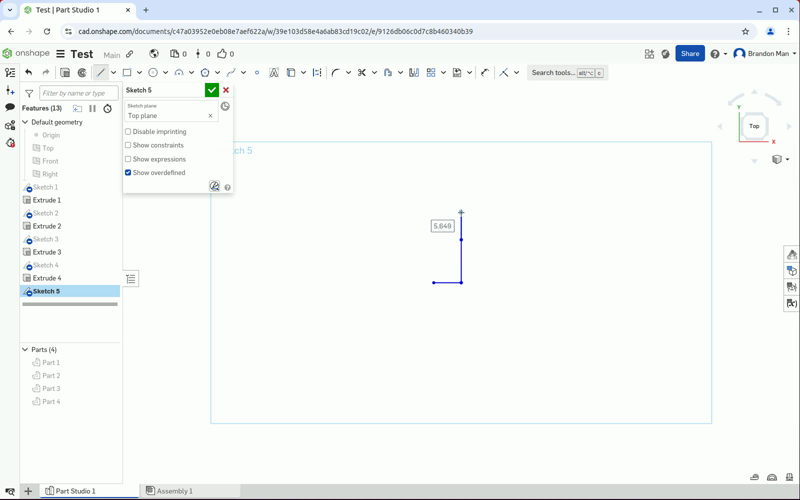
mouse_move(491, 212)
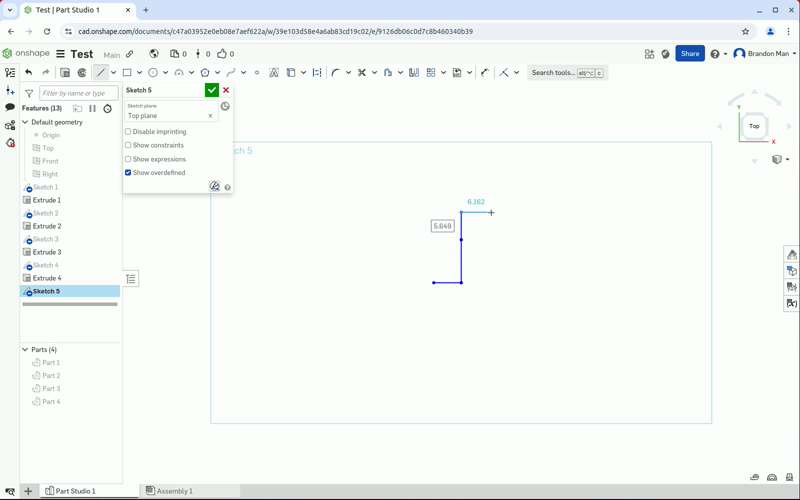
mouse_move(433, 212)
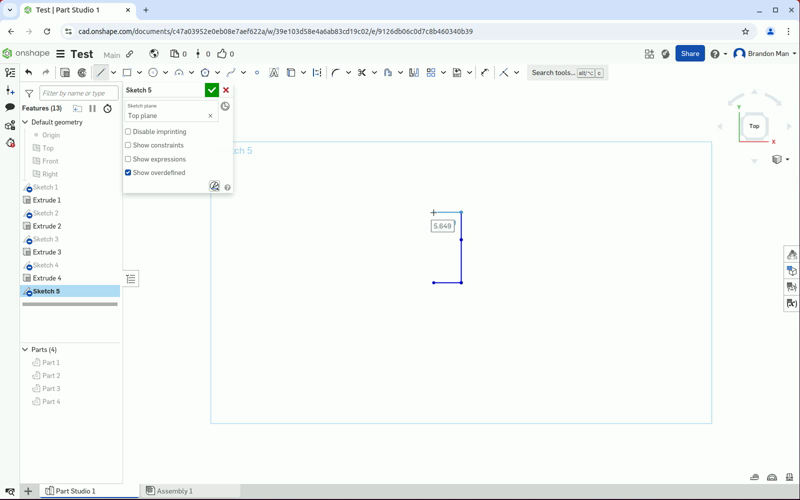
click(433, 212)
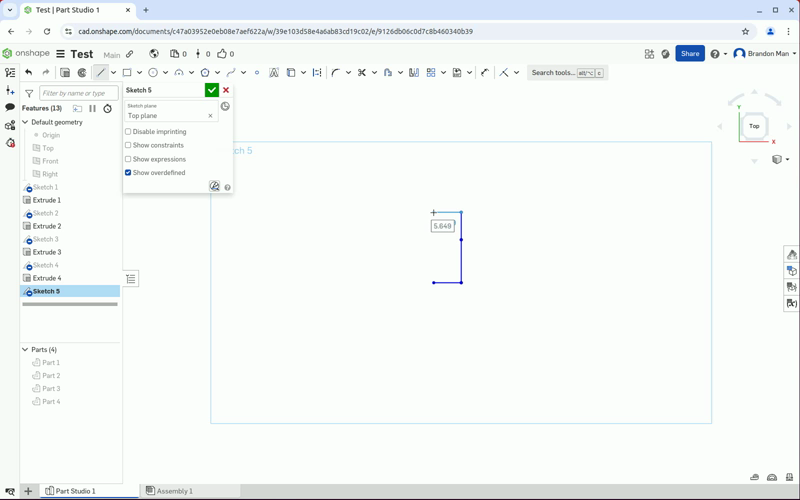
key_up(shift)
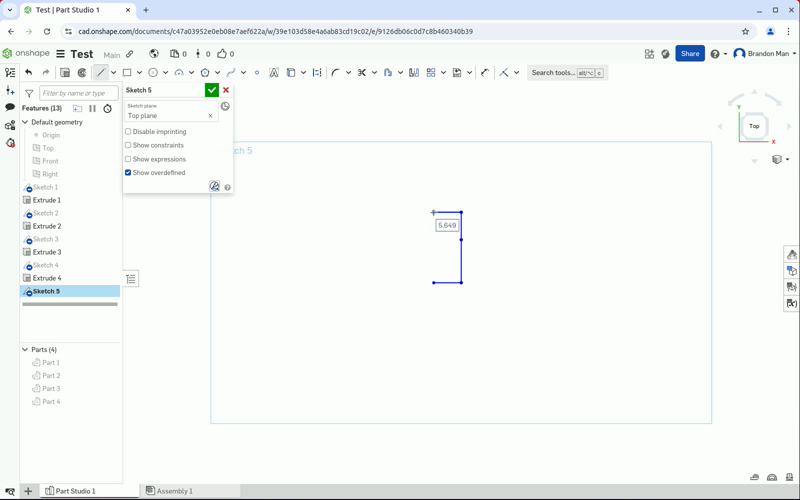
key_down(shift)
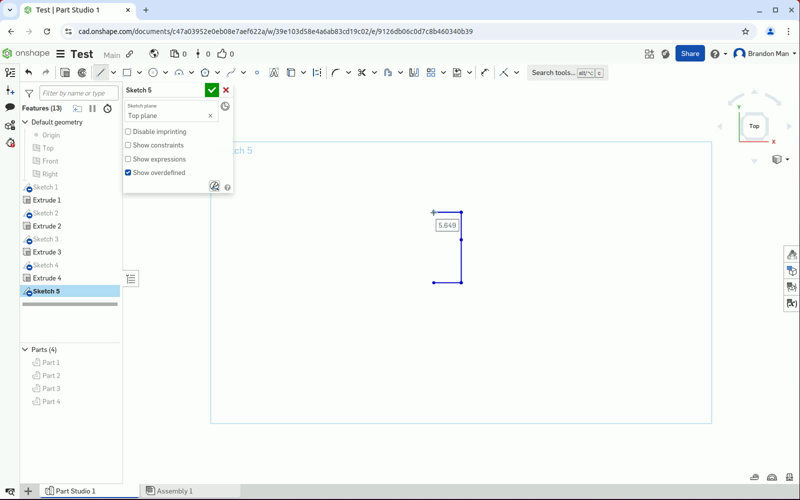
mouse_move(433, 282)
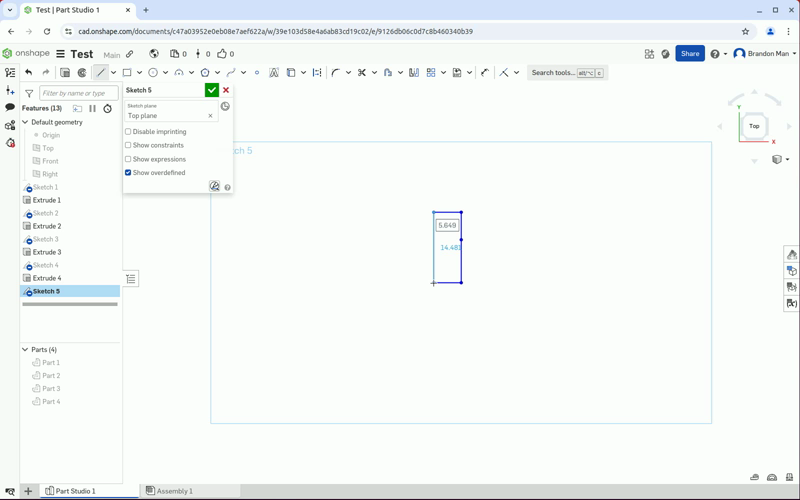
key_up(shift)
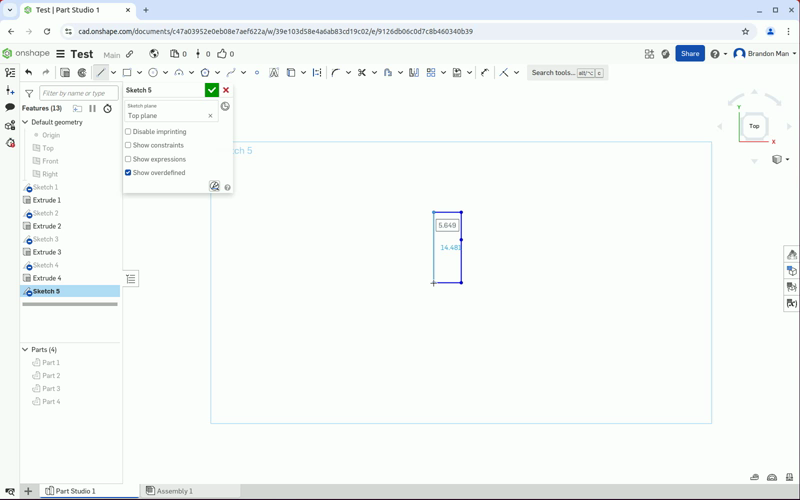
click(433, 282)
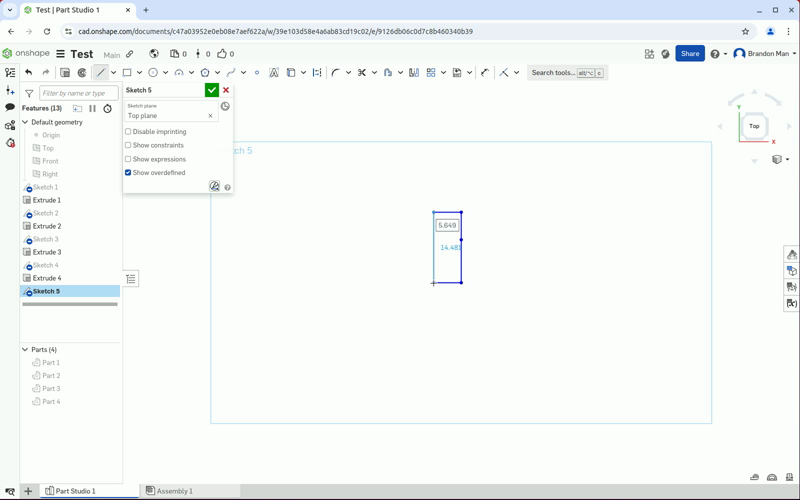
key(esc)
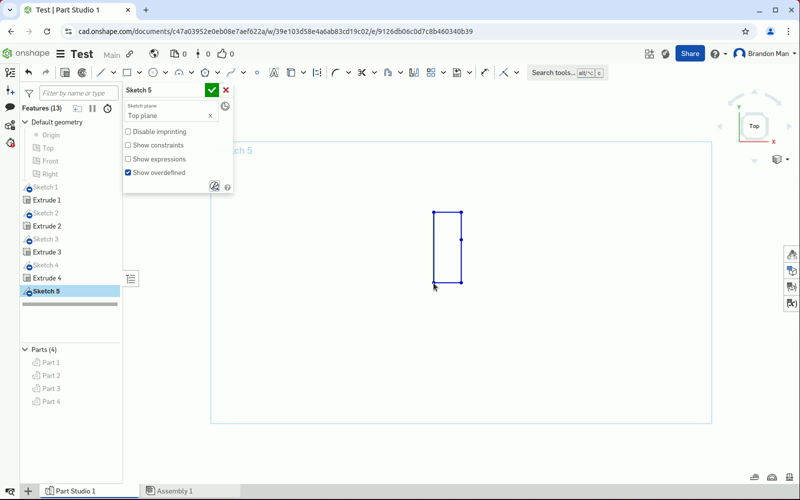
mouse_move(442, 271)
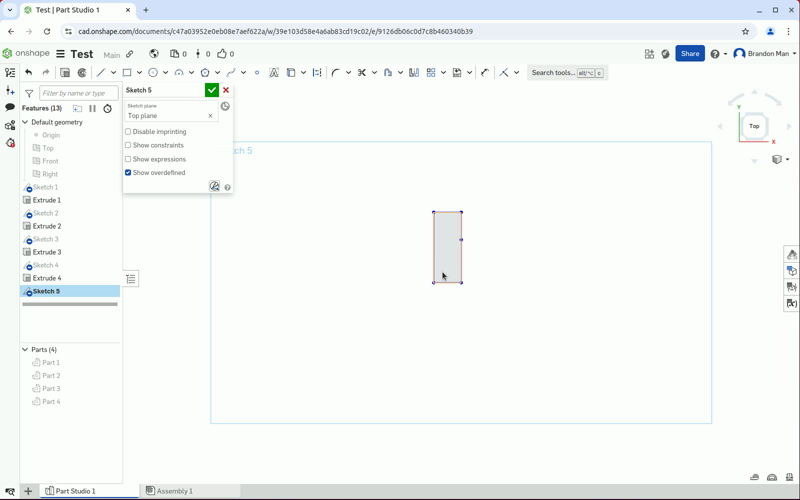
click(442, 271)
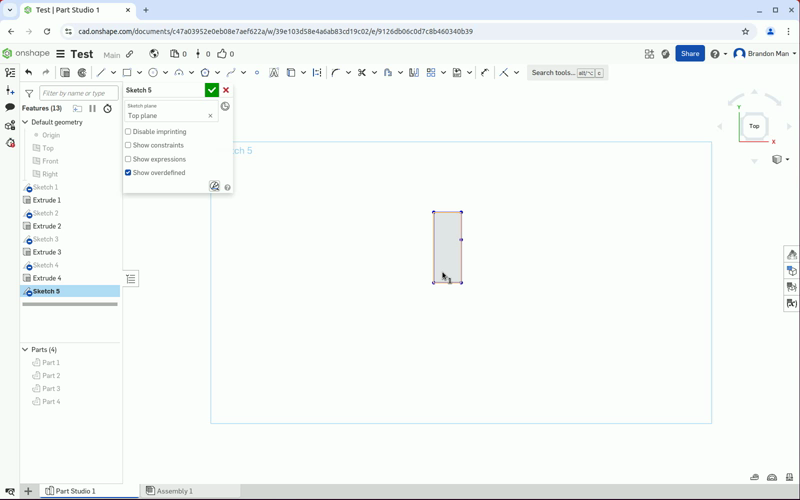
mouse_move(73, 352)
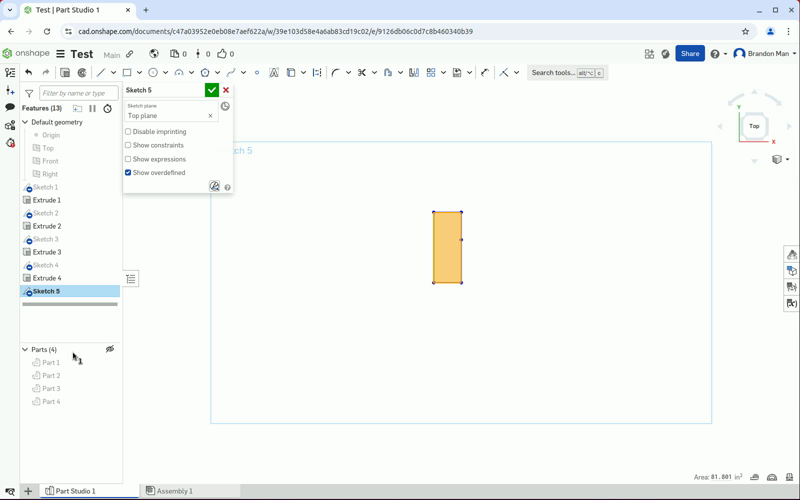
key(shift+y)
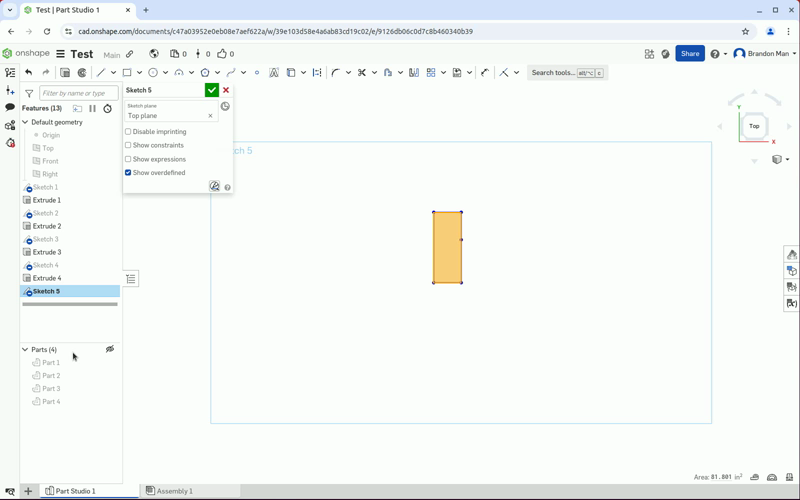
key(shift+e)
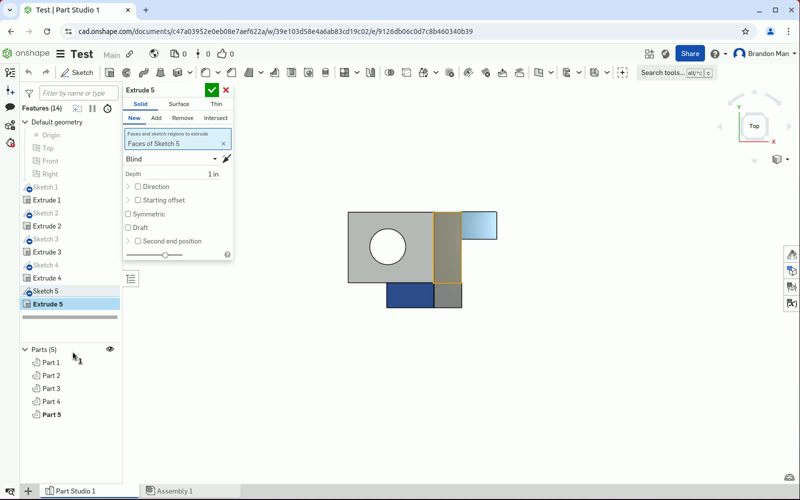
mouse_move(143, 106)
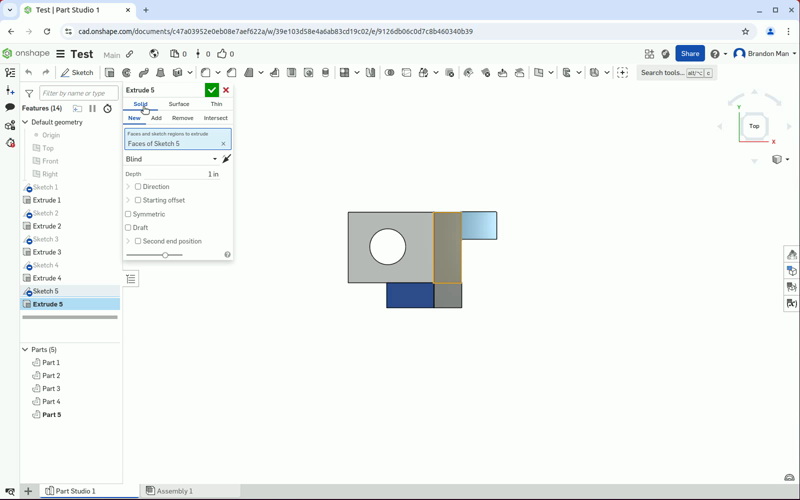
click(143, 106)
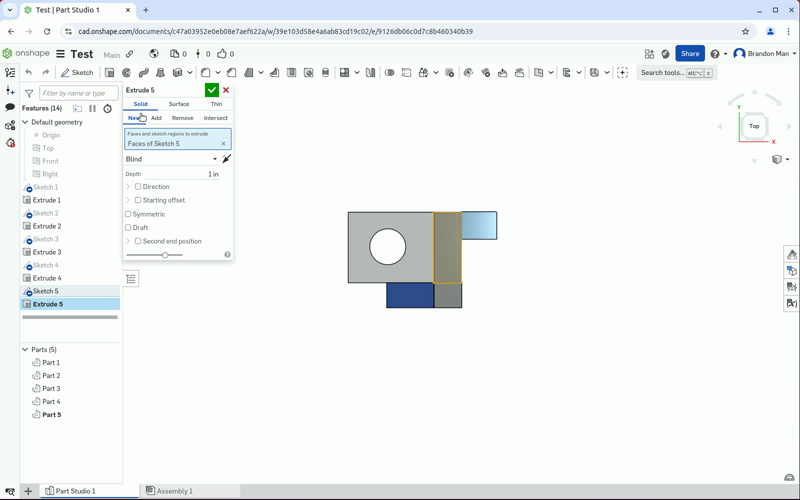
mouse_move(137, 120)
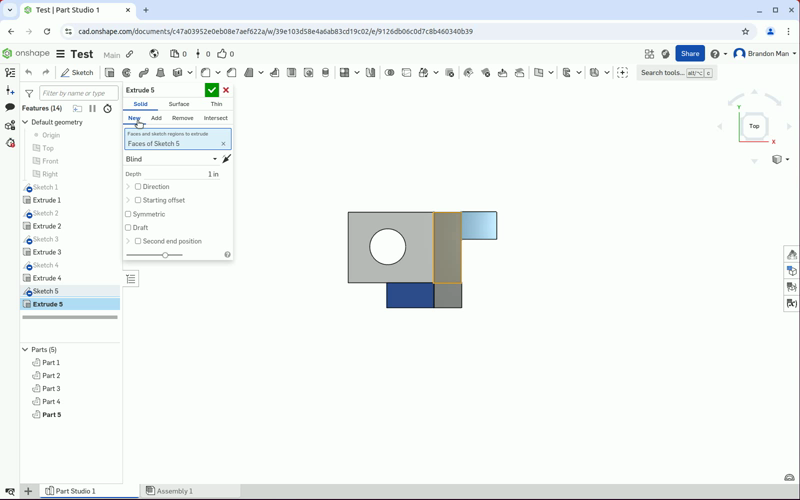
click(137, 120)
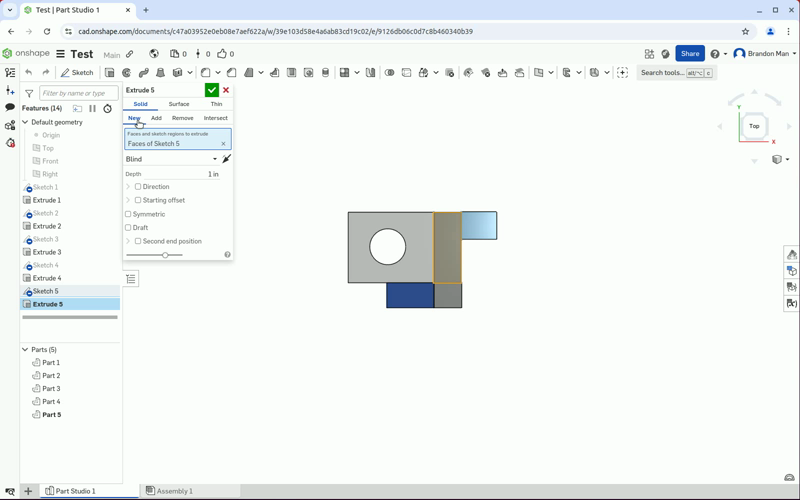
key(tab, 4)
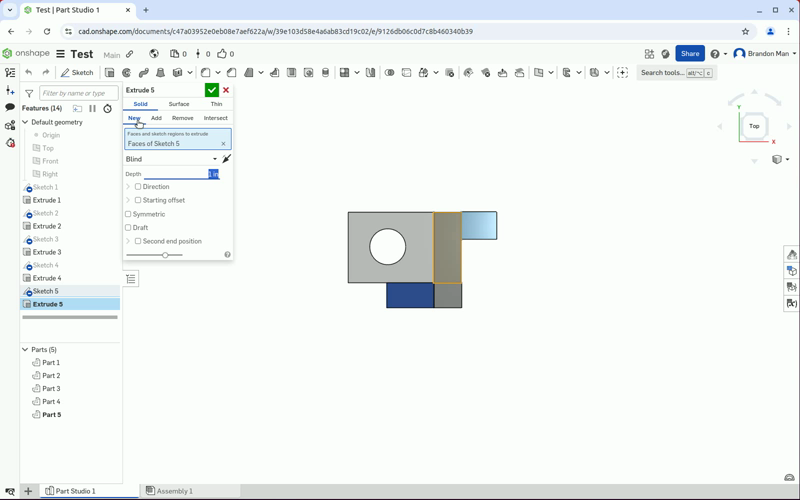
text(-4.814)
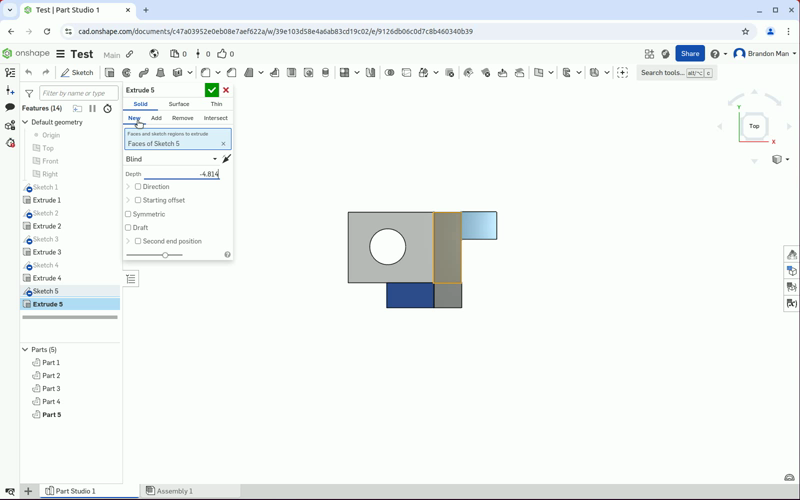
key(enter)
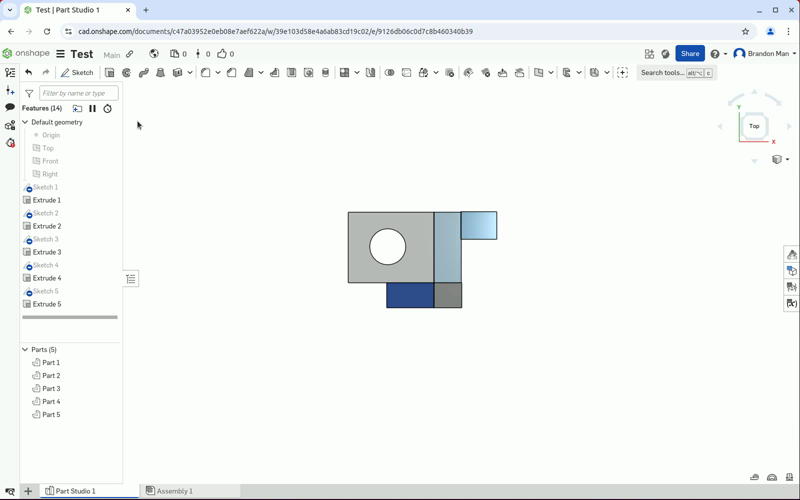
key(shift+h)
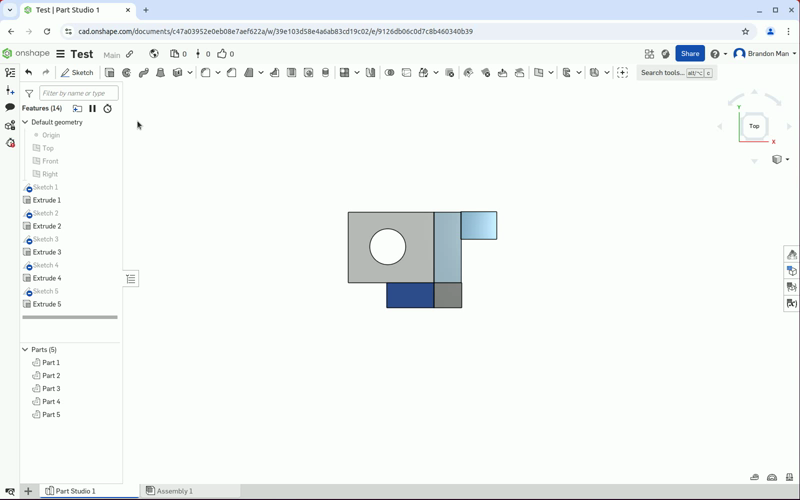
key(shift+h)
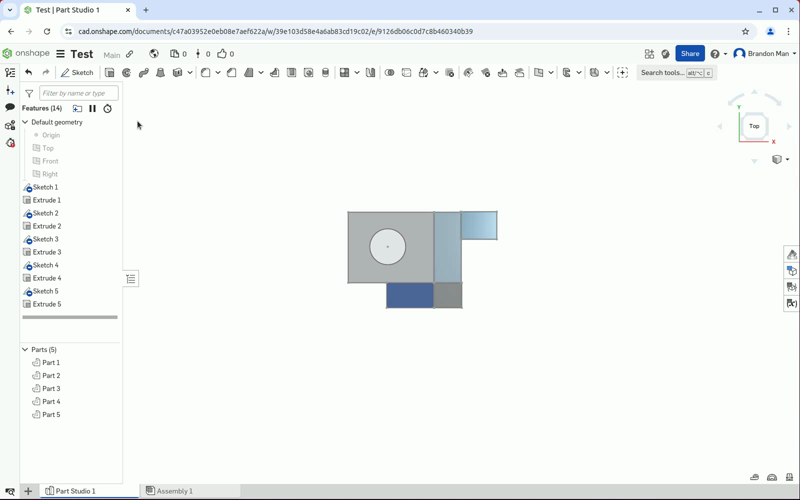
key(shift+7)
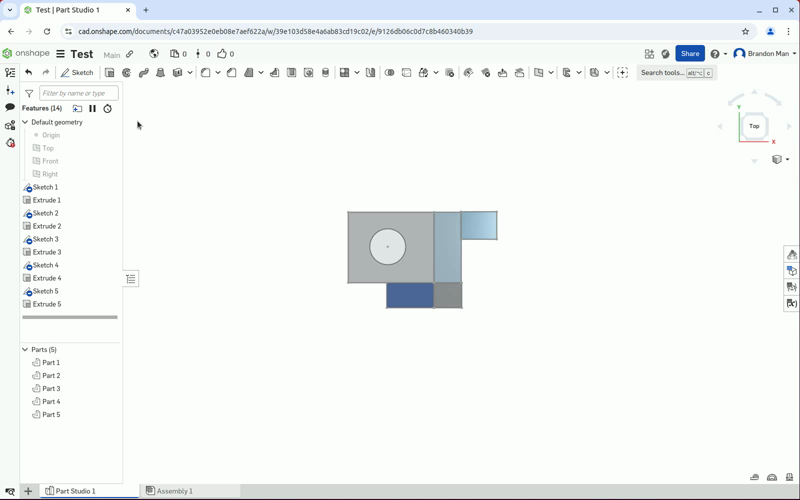
key(up, 3)
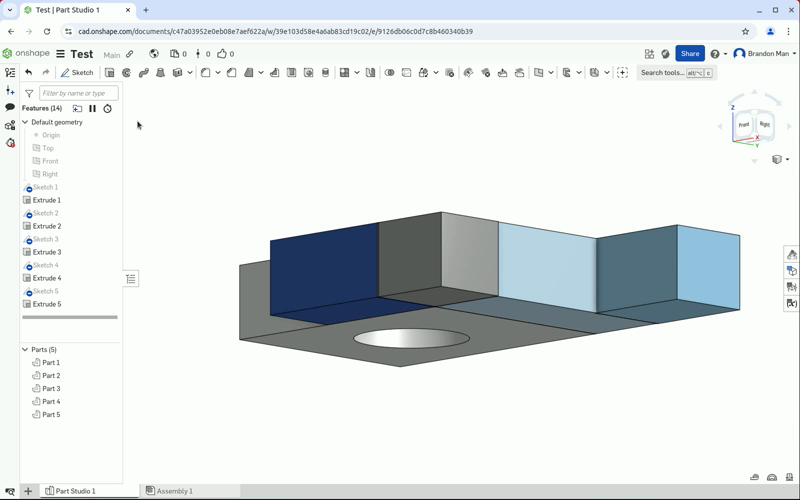
key(left, 3)
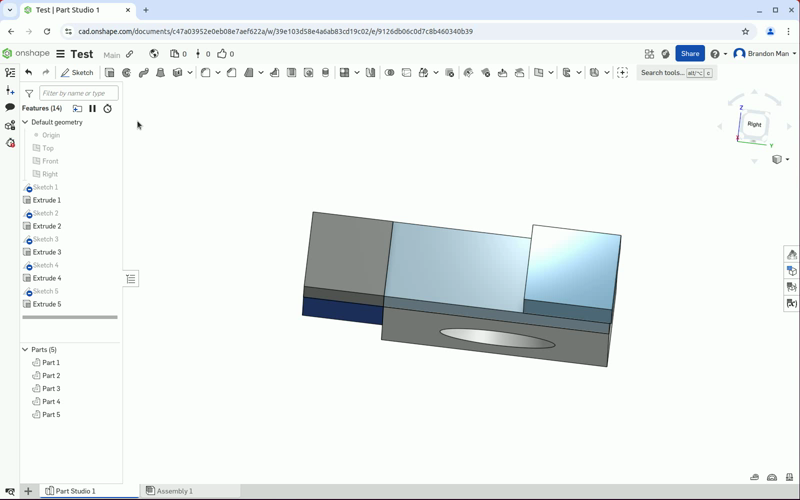
key(right, 3)
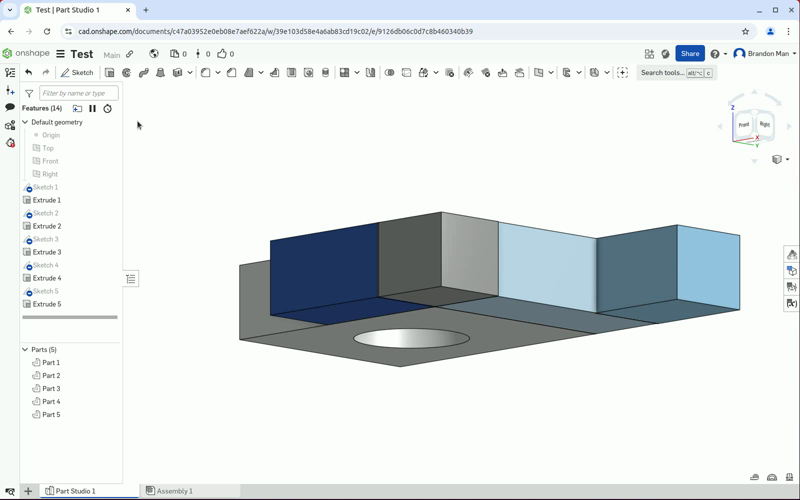
key(down, 3)
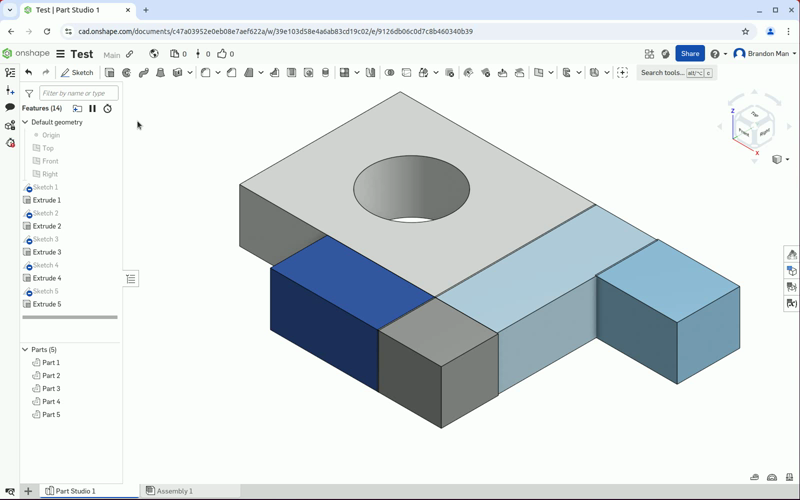
mouse_move(73, 189)
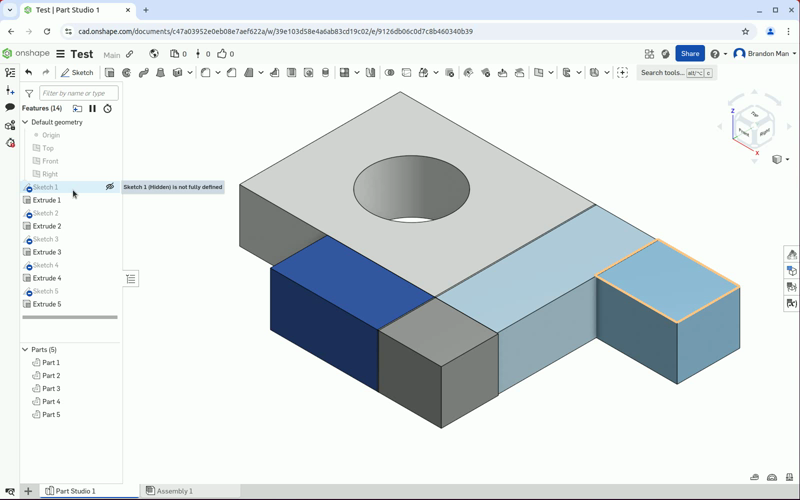
click(73, 189)